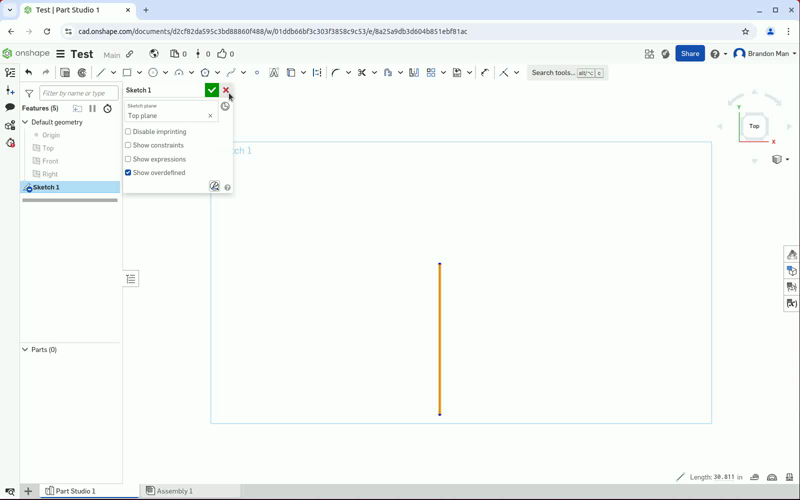
key(shift+h)
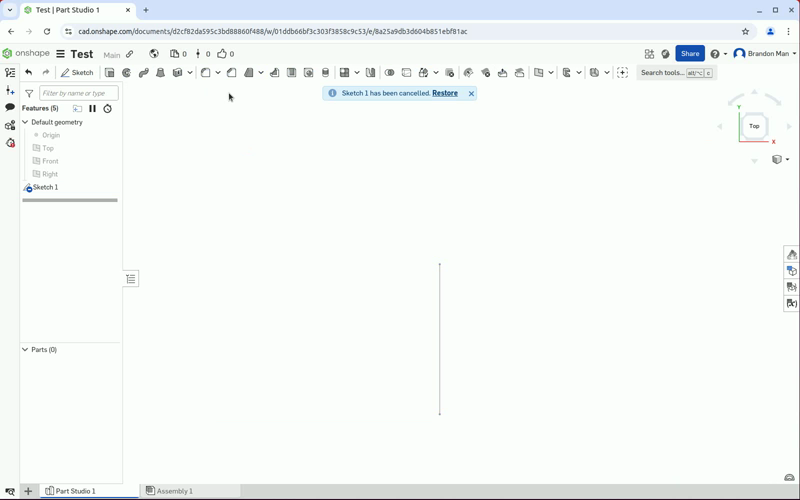
key(shift+s)
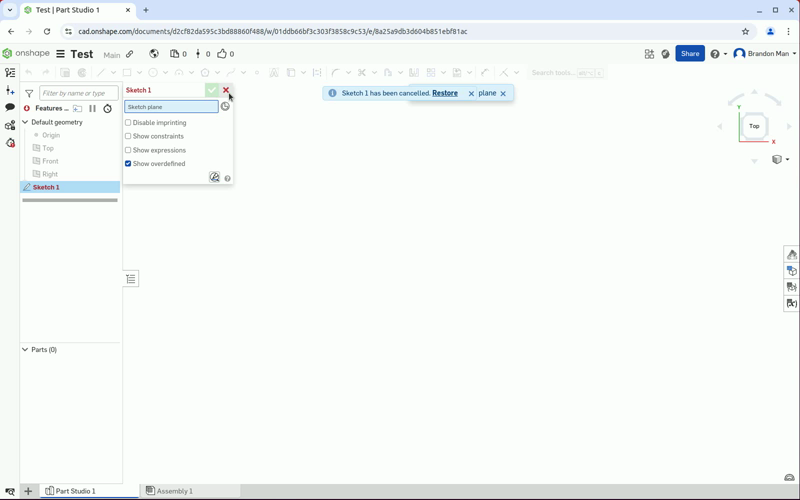
mouse_move(73, 150)
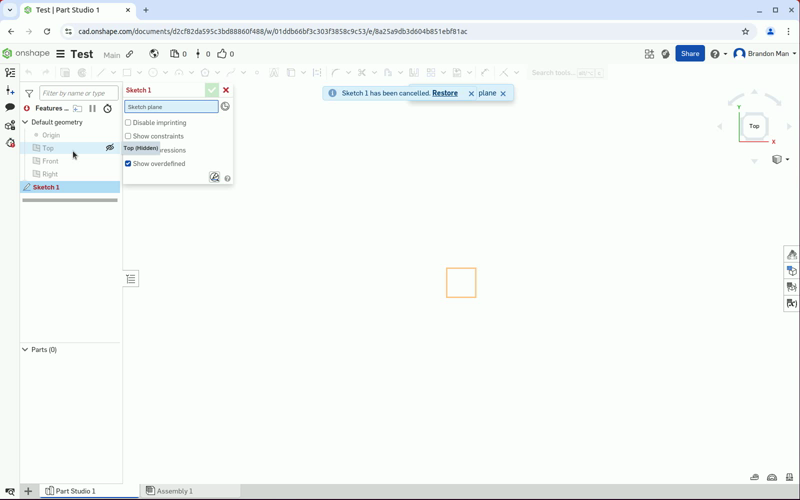
click(73, 150)
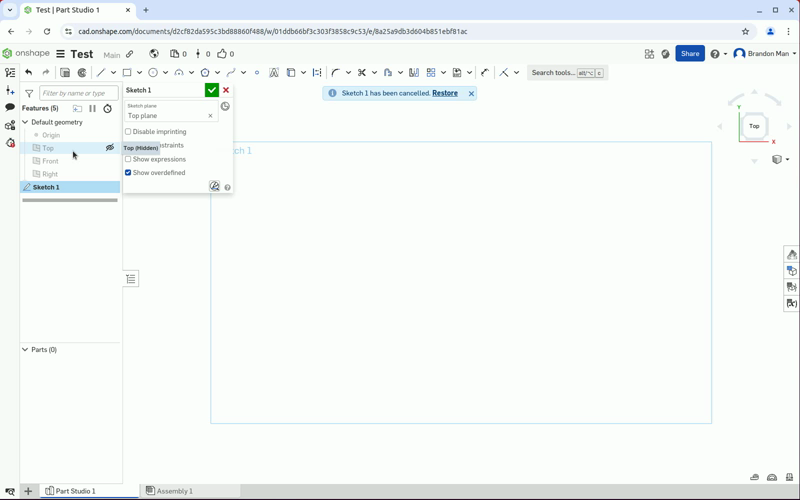
mouse_move(73, 352)
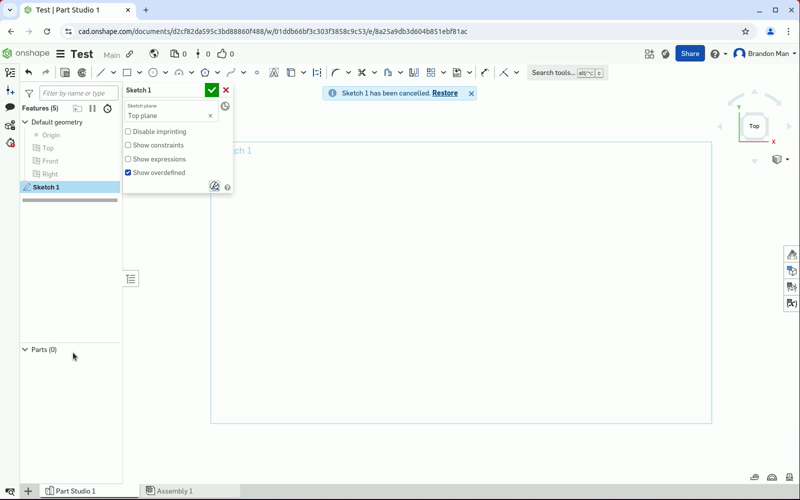
key(y)
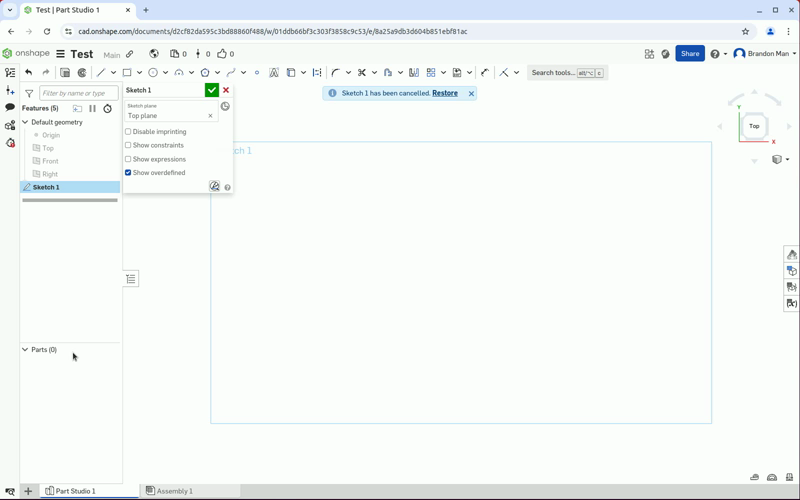
key(l)
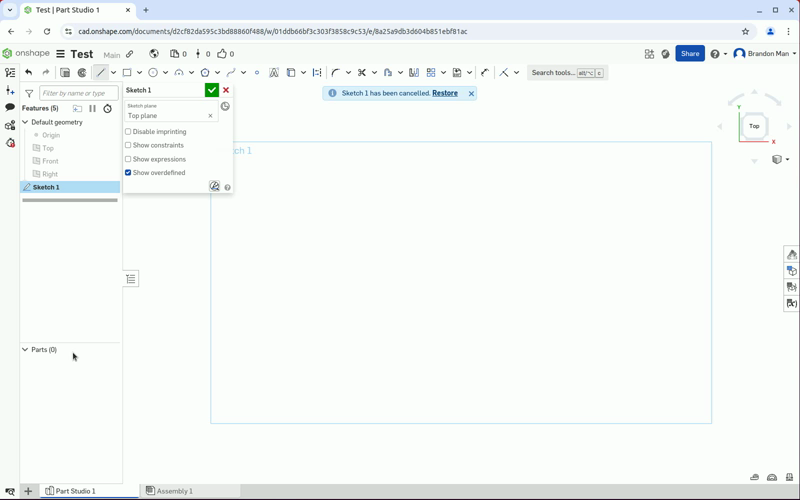
key_down(shift)
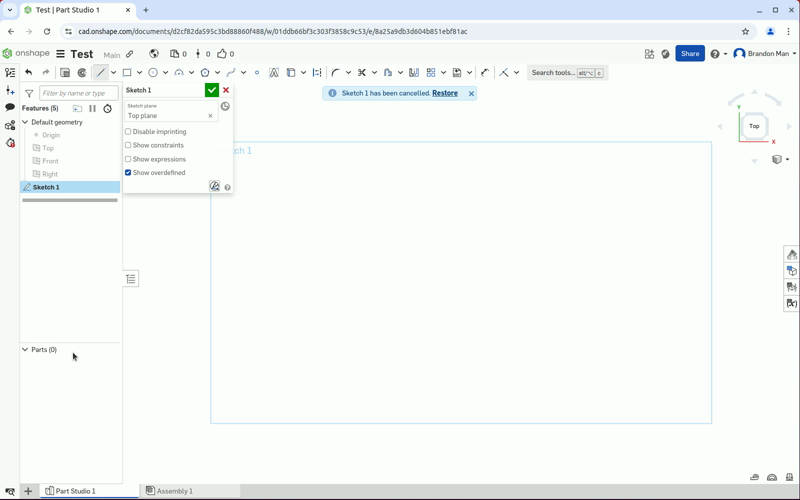
mouse_move(560, 245)
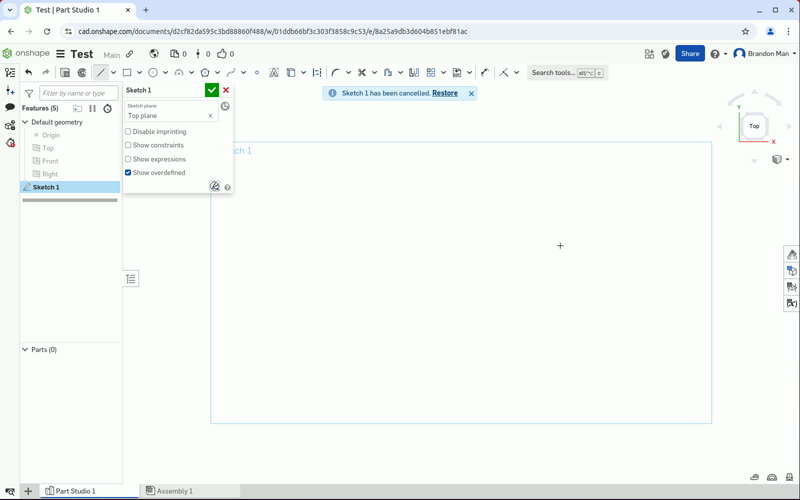
click(560, 245)
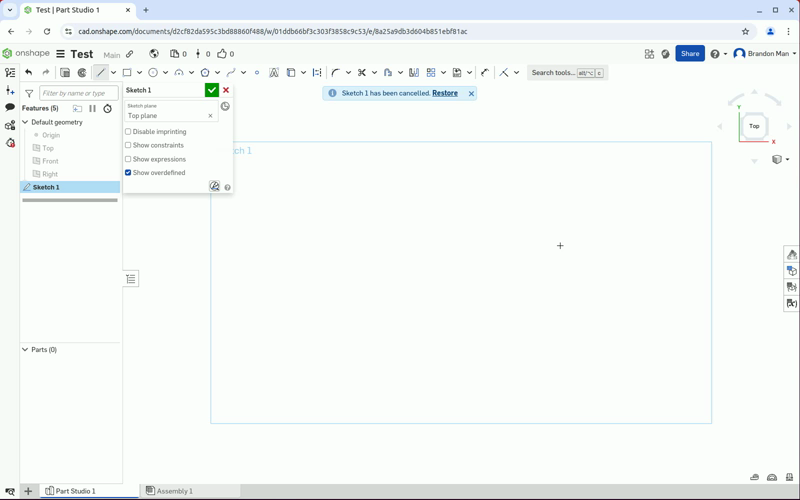
key_up(shift)
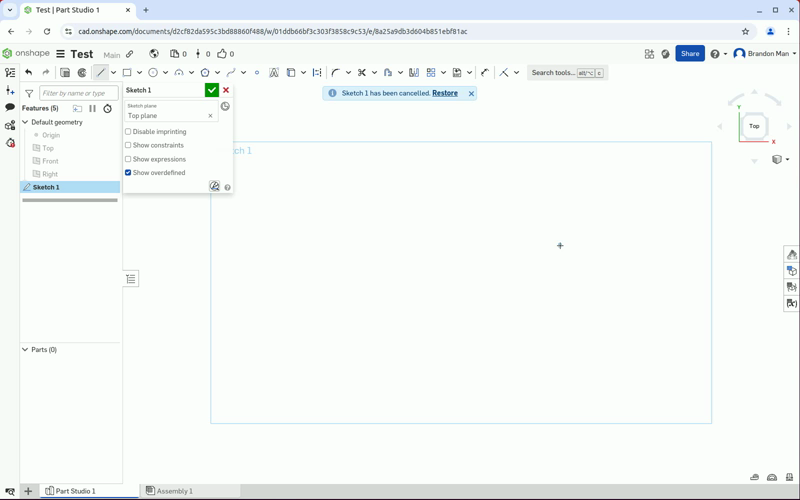
key_down(shift)
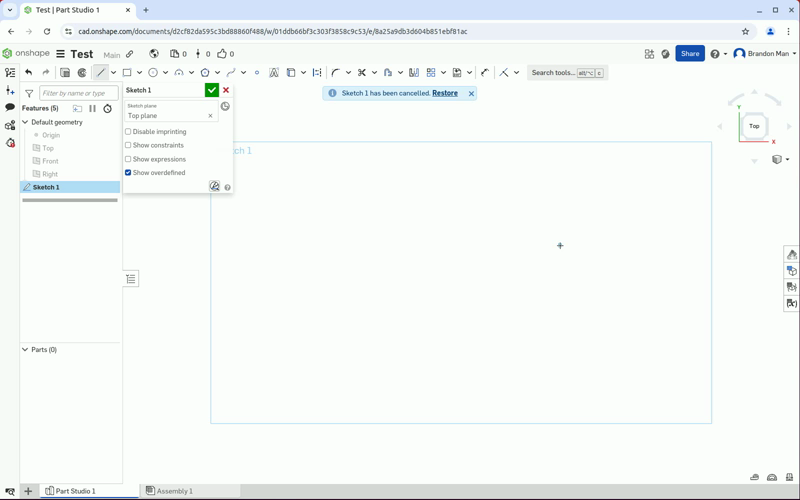
mouse_move(589, 245)
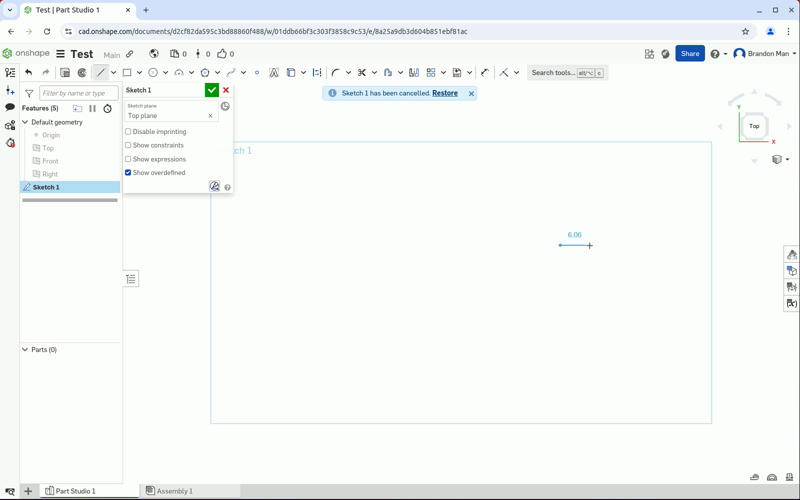
mouse_move(570, 245)
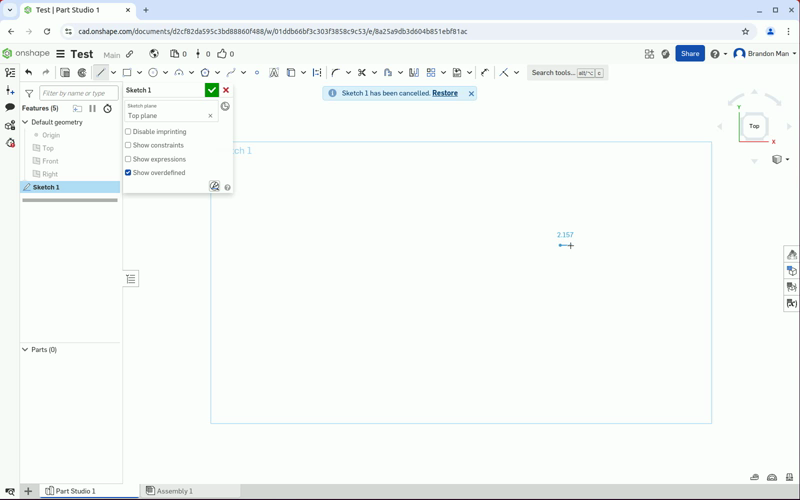
click(570, 245)
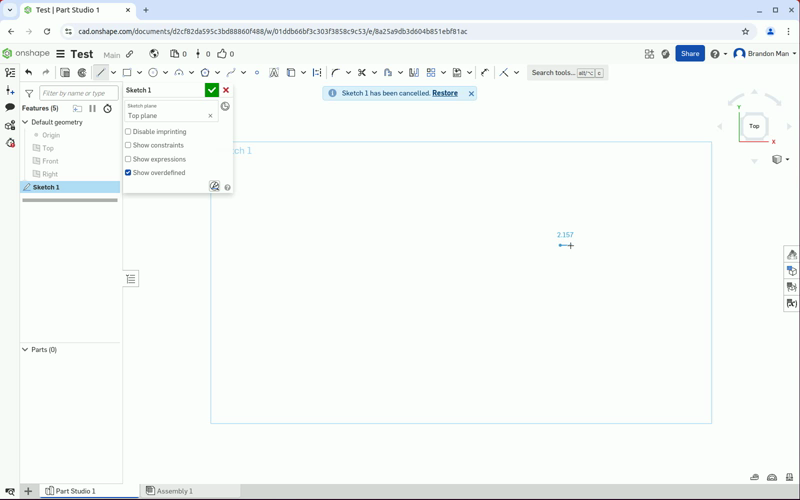
key_up(shift)
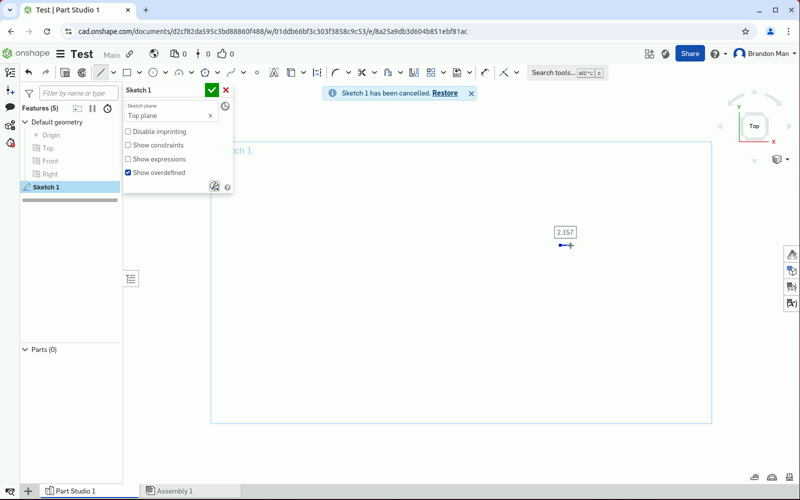
key(esc)
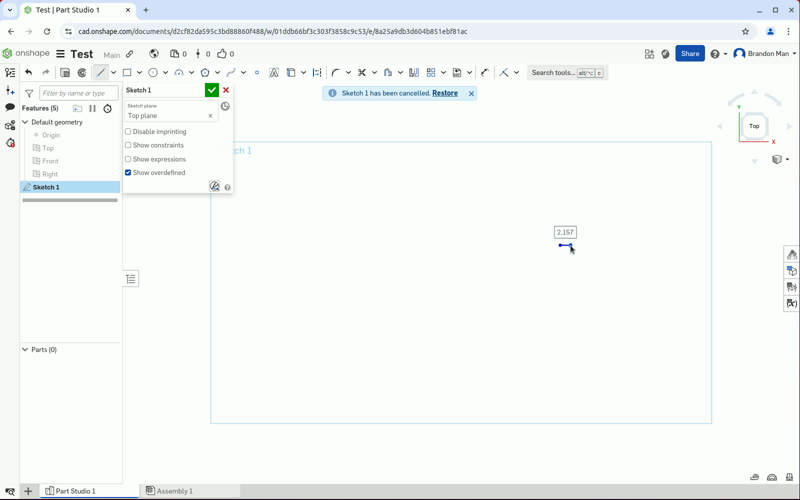
key(a)
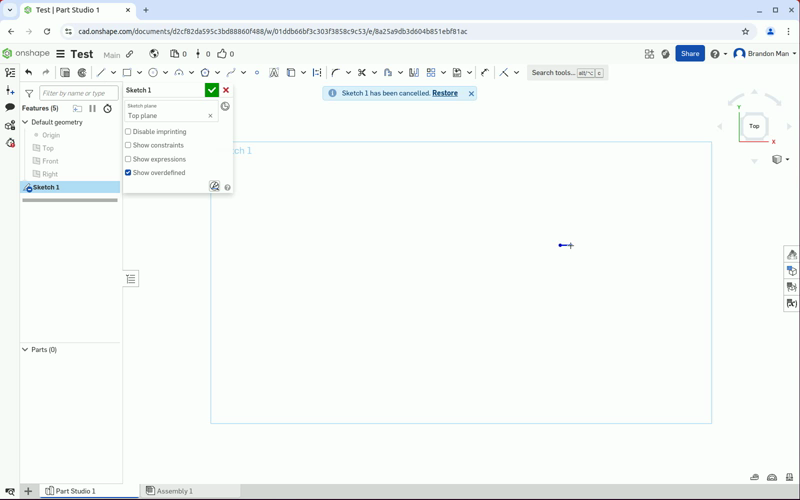
mouse_move(570, 245)
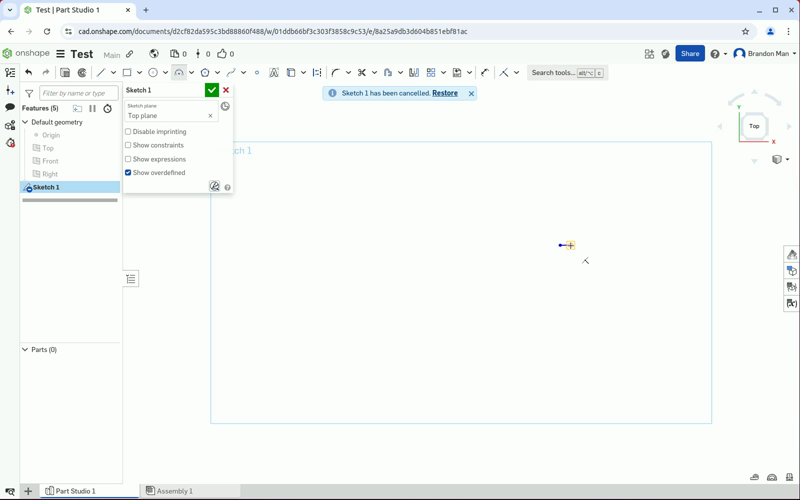
click(570, 245)
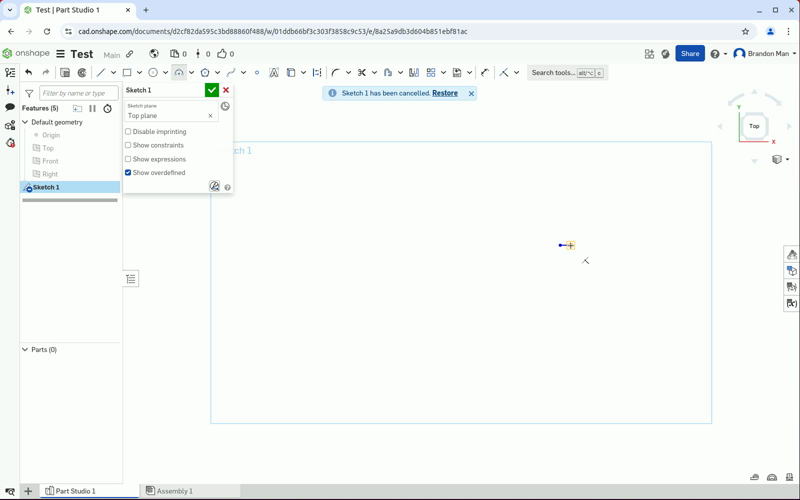
key_down(shift)
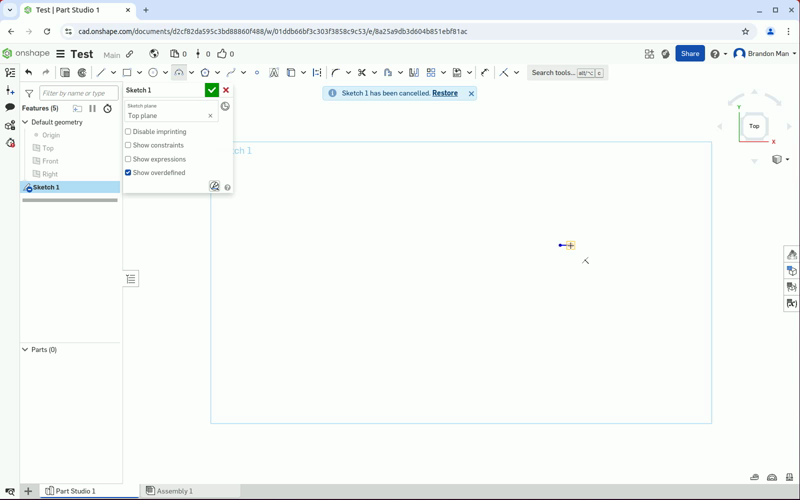
mouse_move(570, 207)
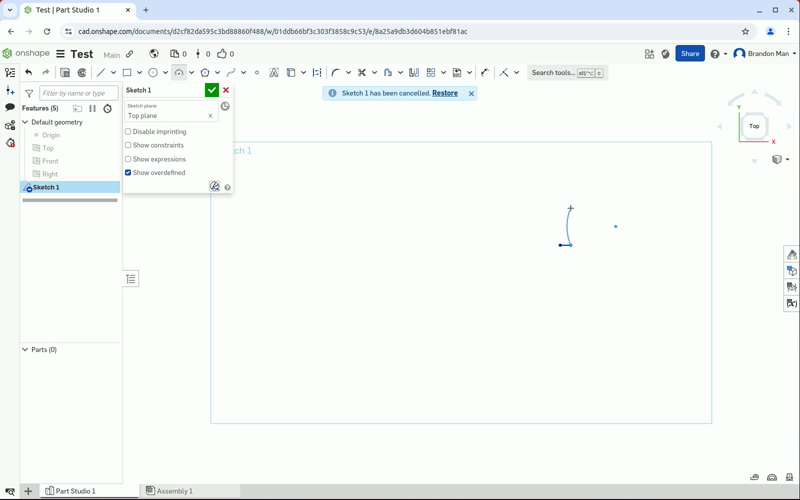
click(570, 207)
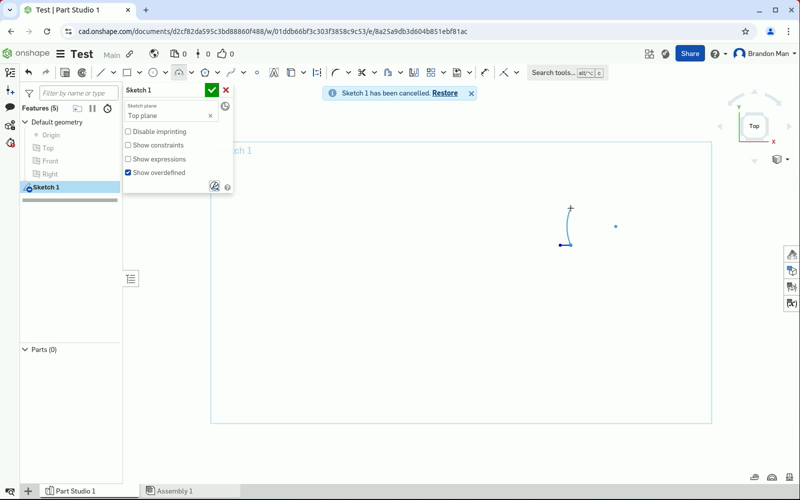
mouse_move(461, 226)
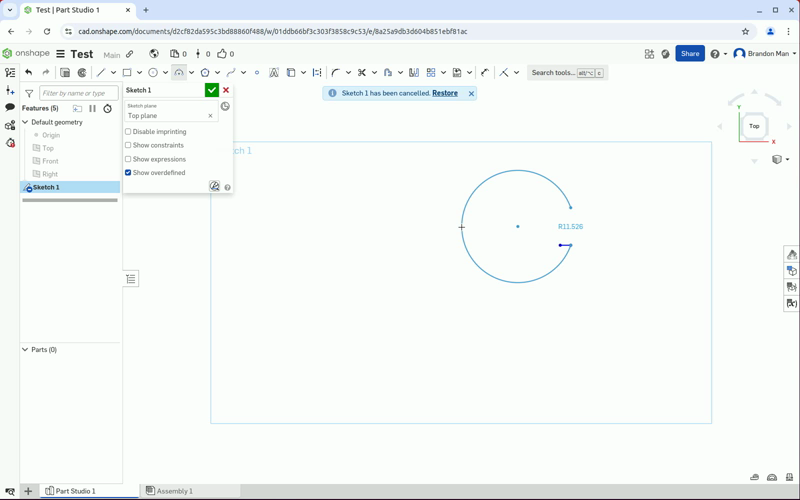
click(461, 226)
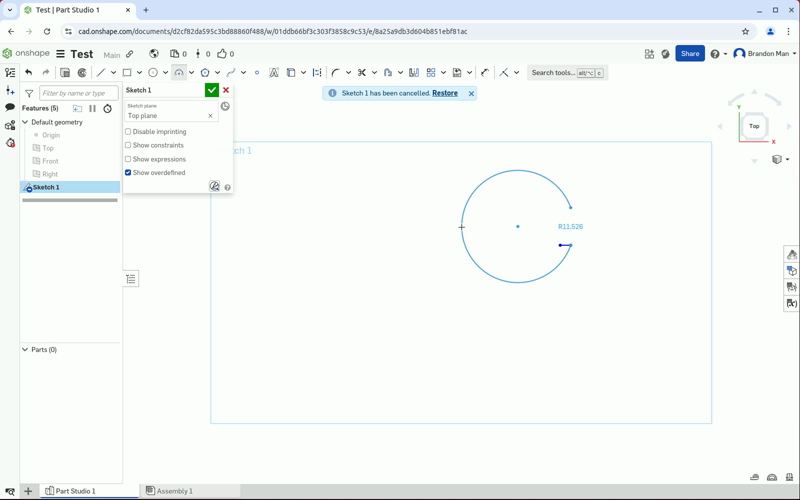
key_up(shift)
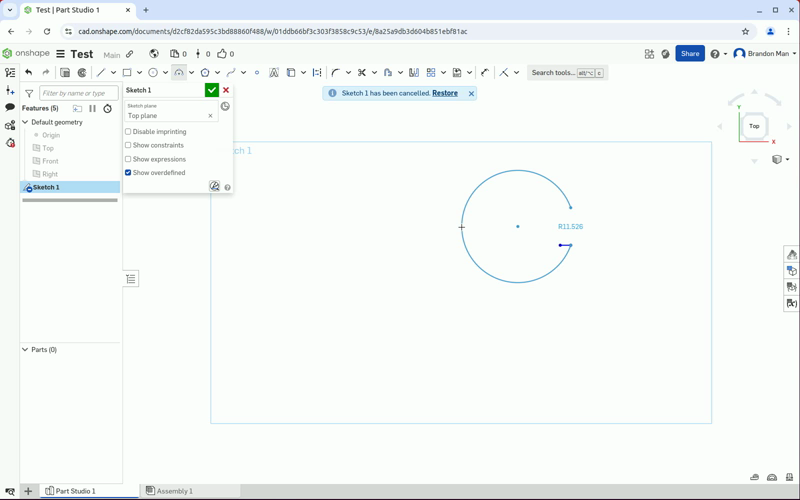
key(esc)
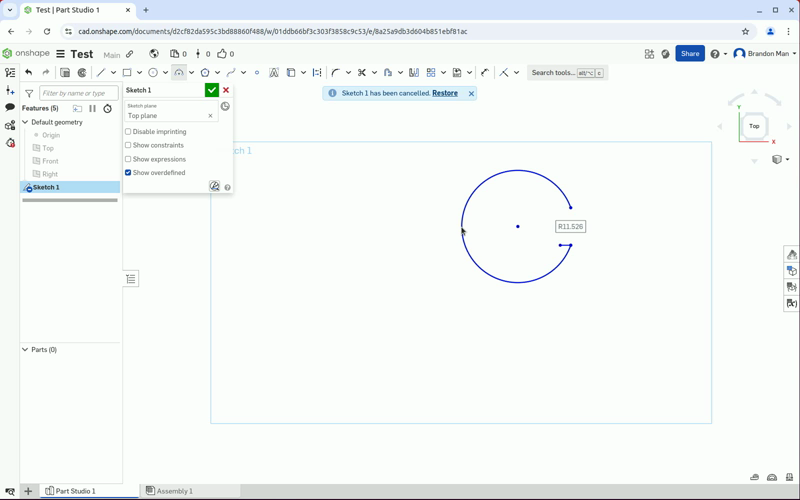
key(l)
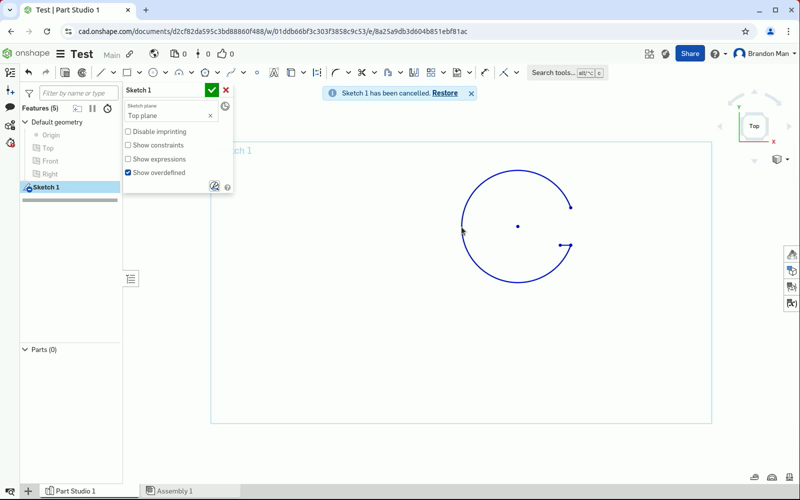
mouse_move(570, 207)
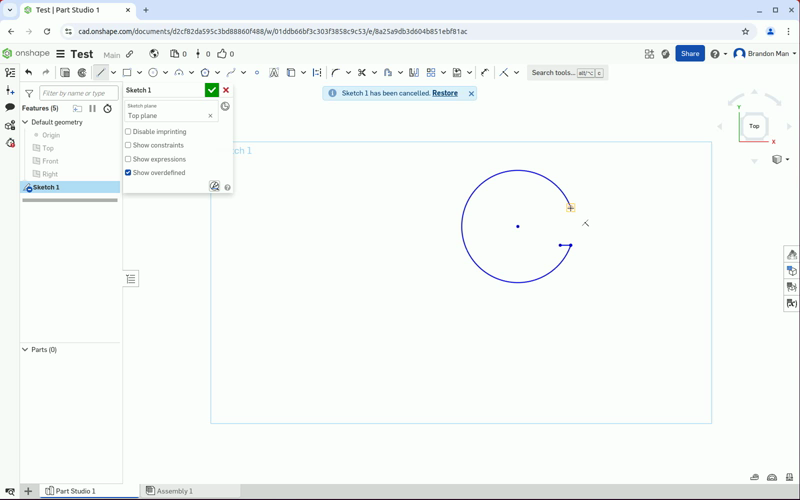
click(570, 207)
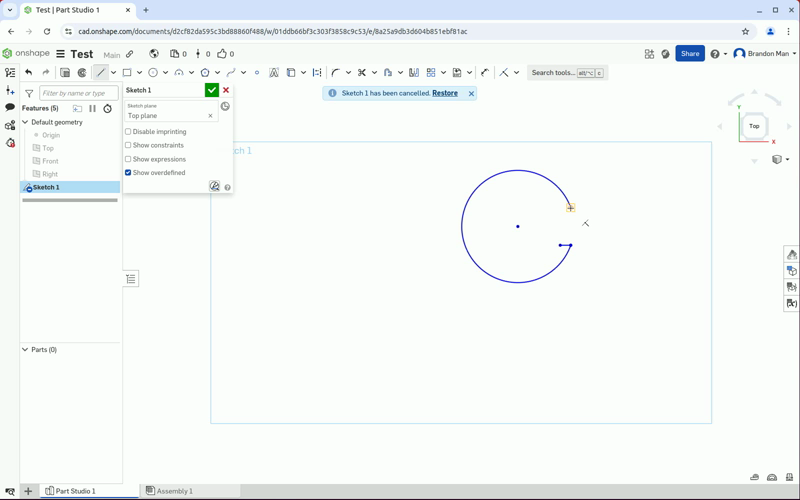
key_down(shift)
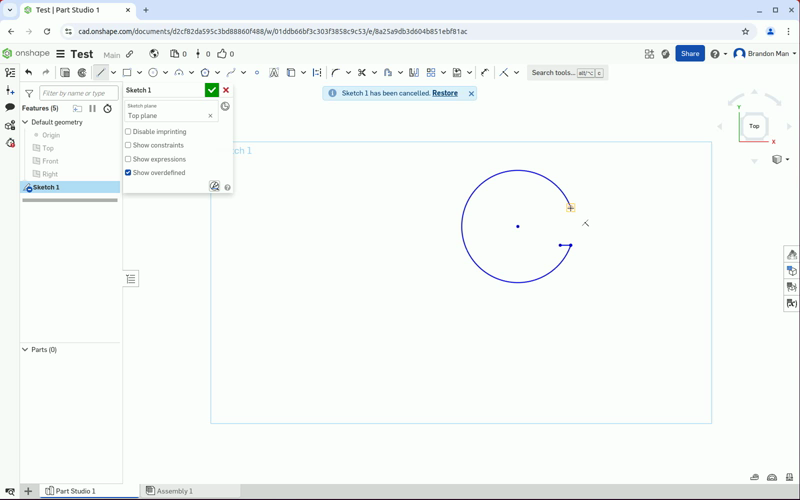
mouse_move(589, 207)
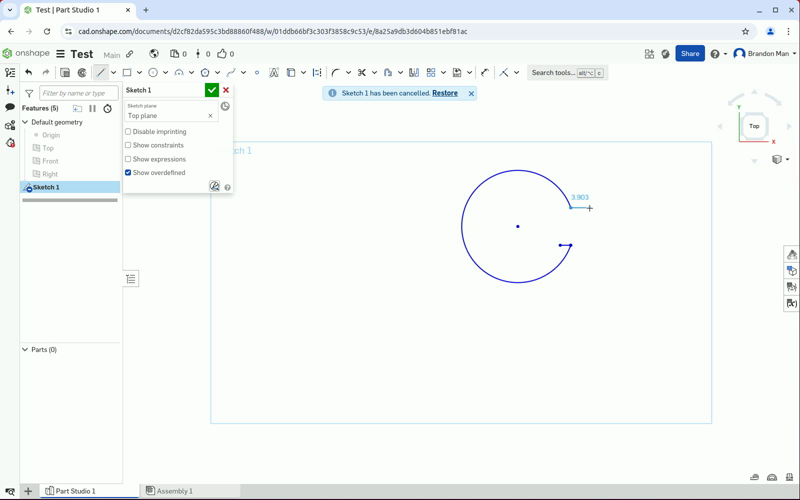
mouse_move(560, 207)
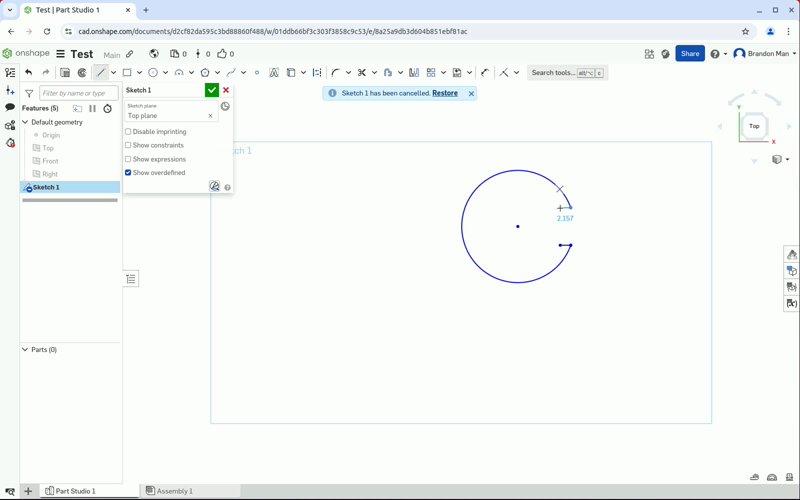
click(560, 207)
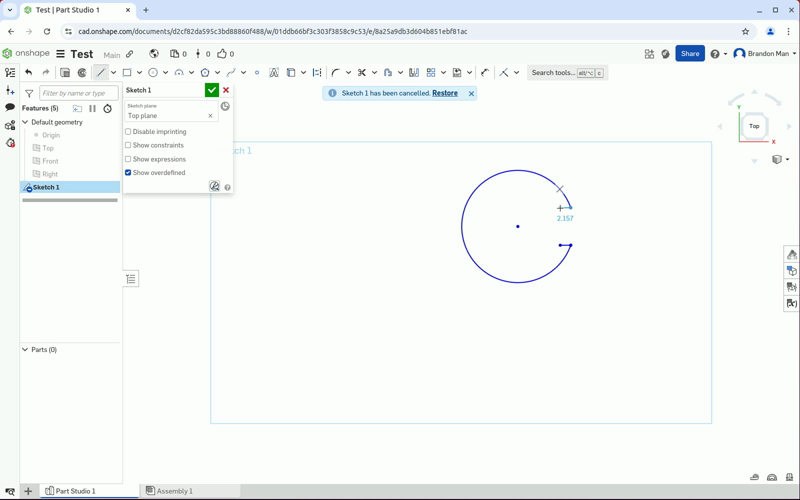
key_up(shift)
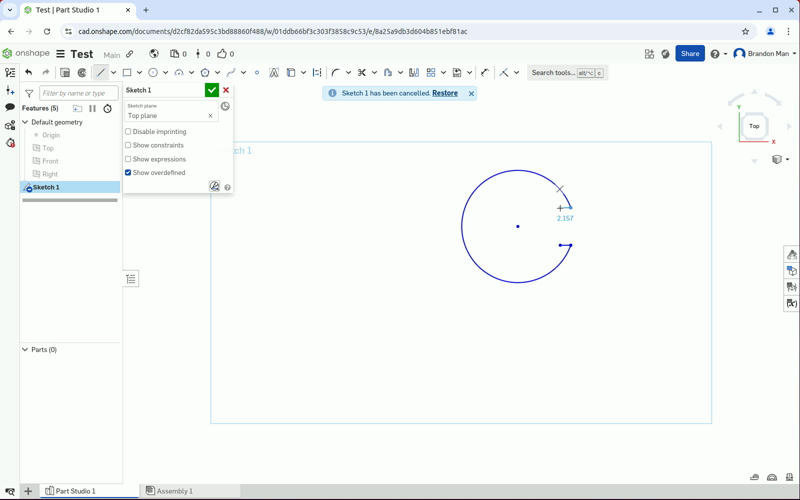
key(esc)
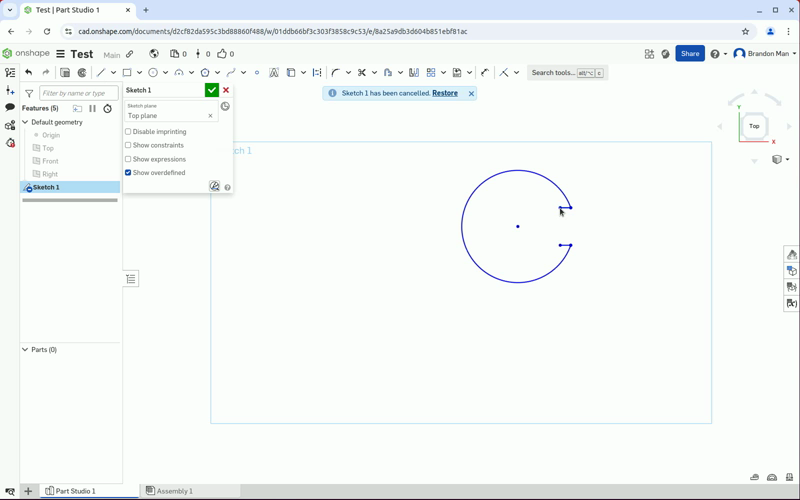
key(a)
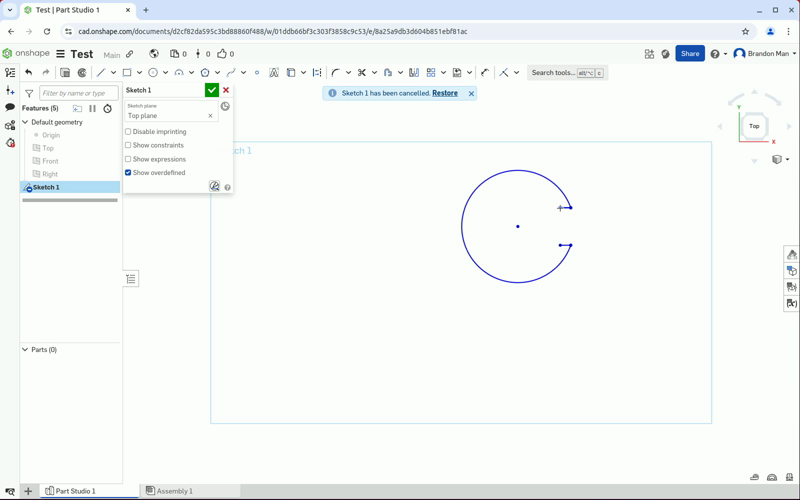
mouse_move(560, 207)
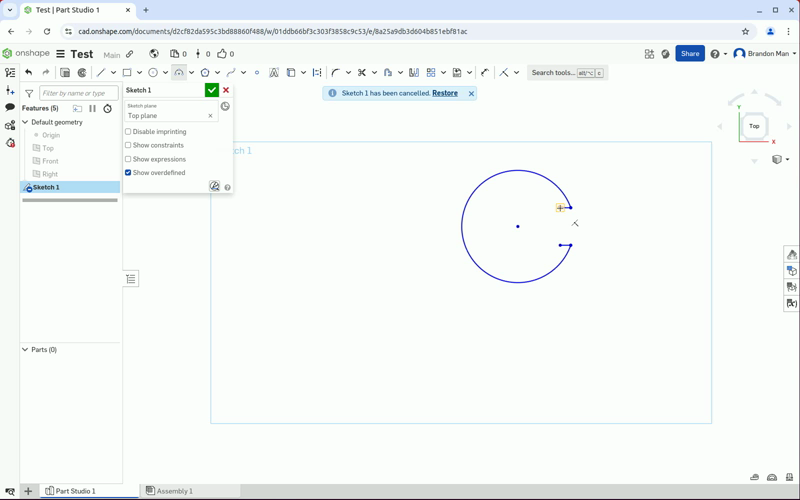
click(560, 207)
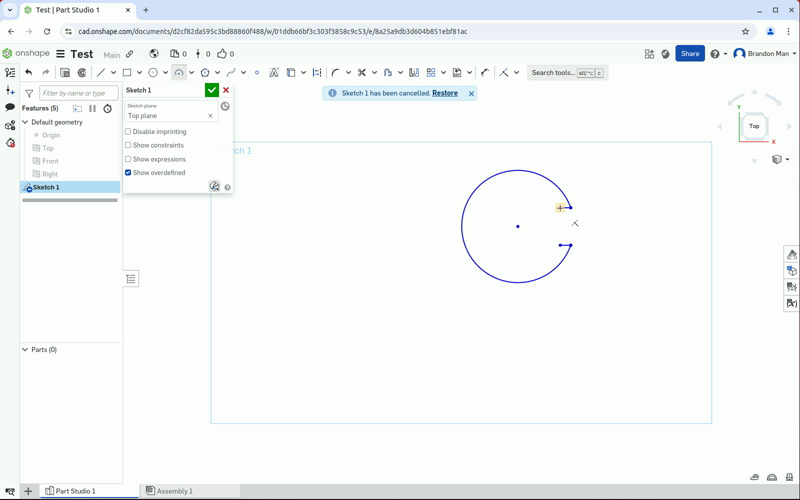
mouse_move(560, 245)
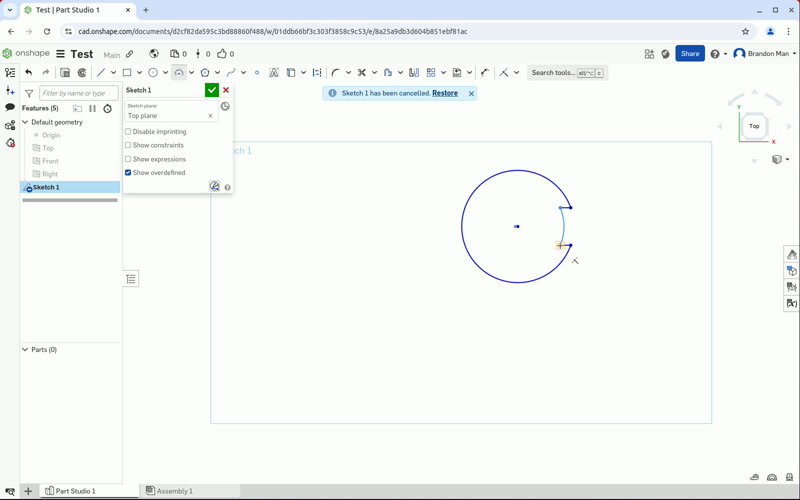
click(560, 245)
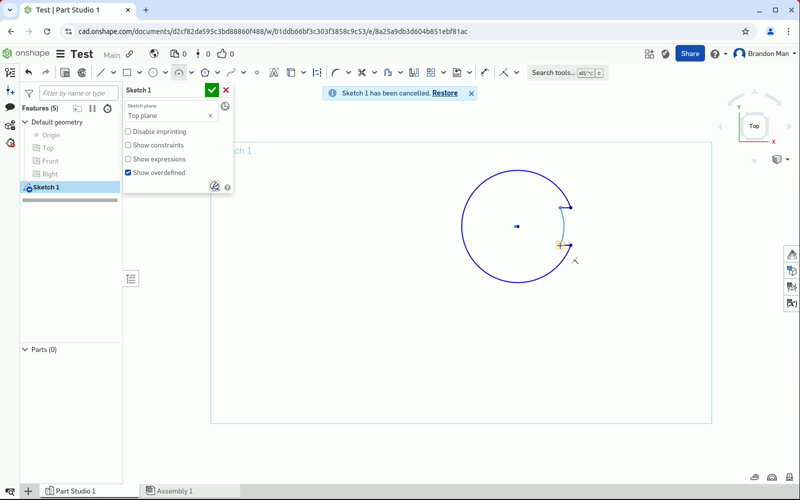
key_down(shift)
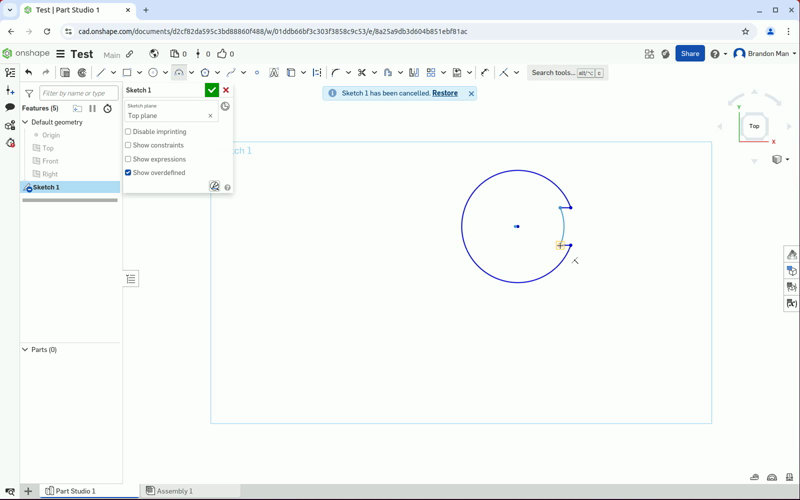
mouse_move(470, 226)
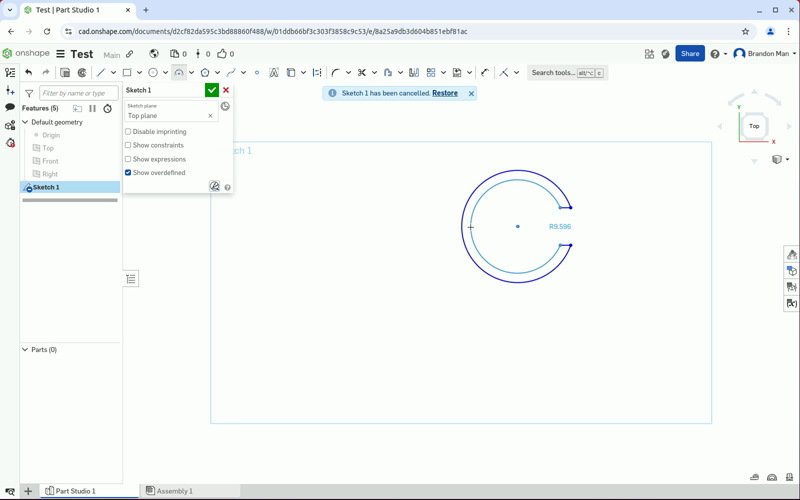
click(470, 226)
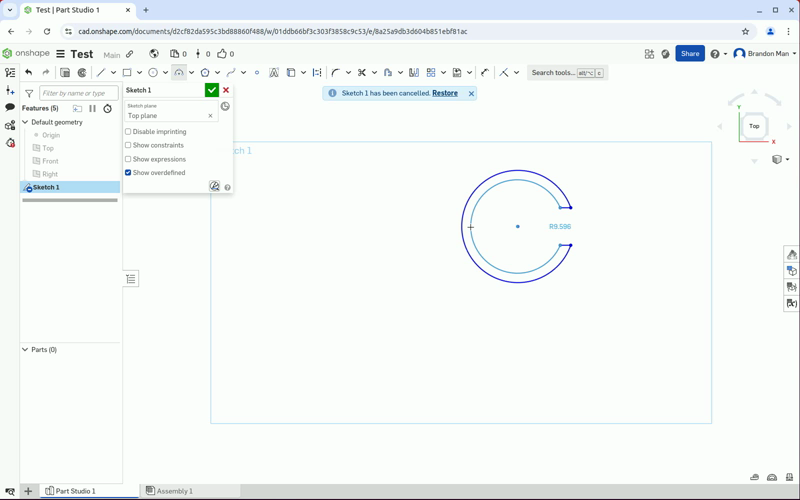
key_up(shift)
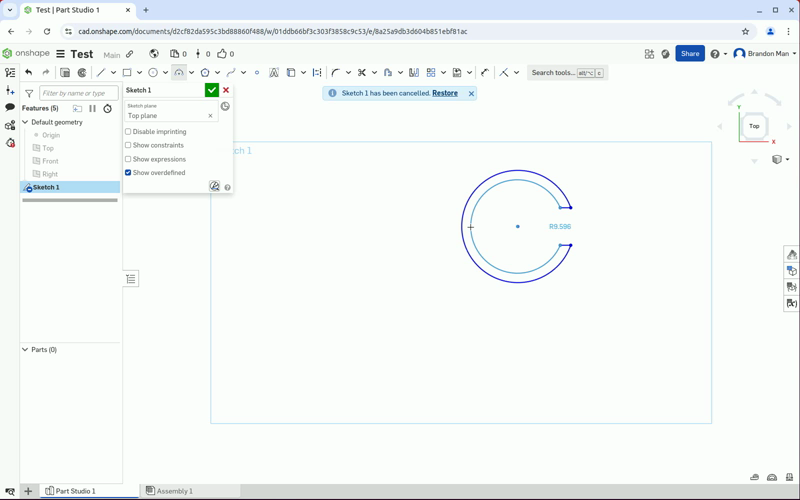
key(esc)
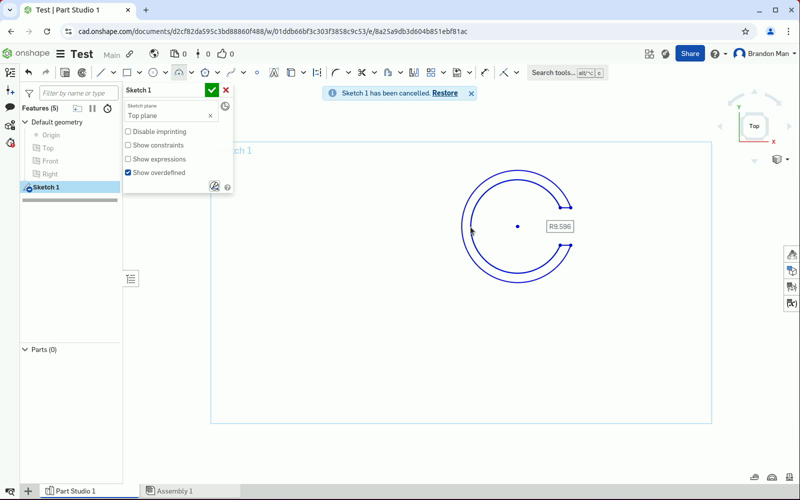
mouse_move(549, 182)
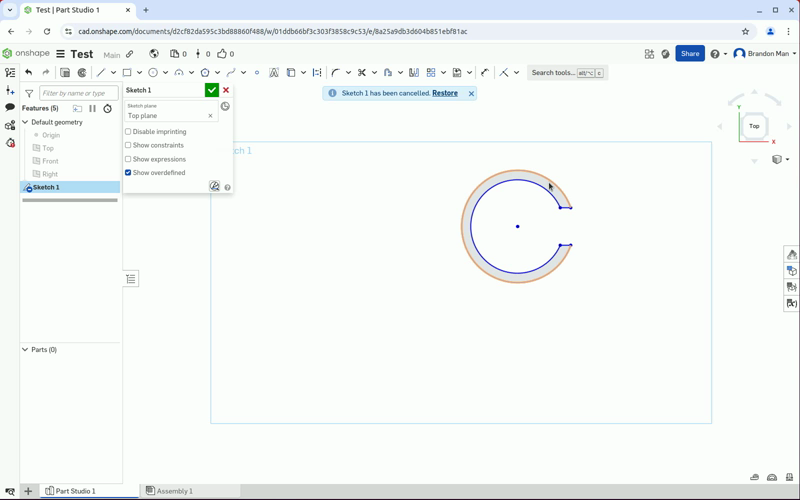
click(549, 182)
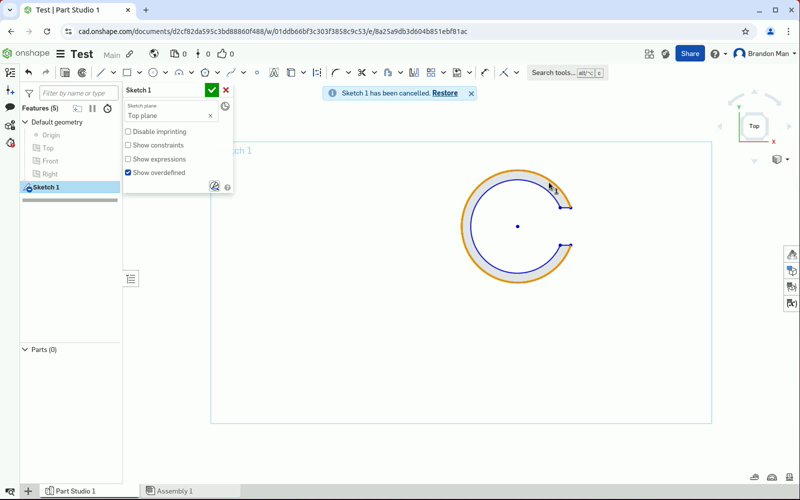
mouse_move(73, 352)
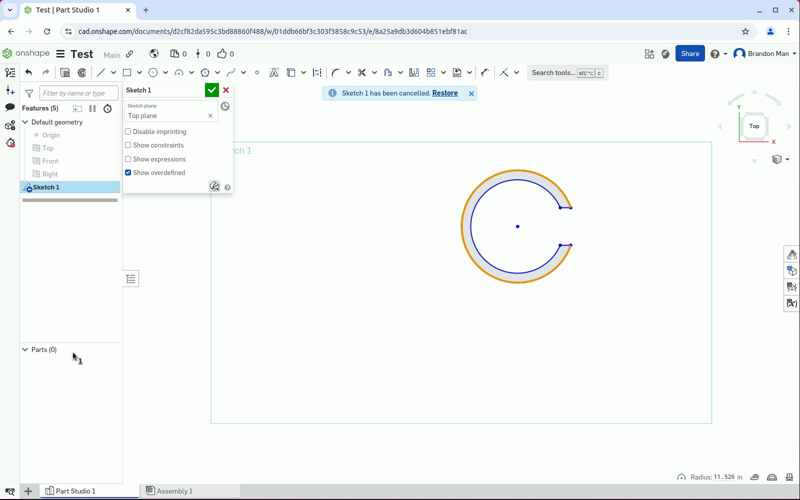
key(shift+y)
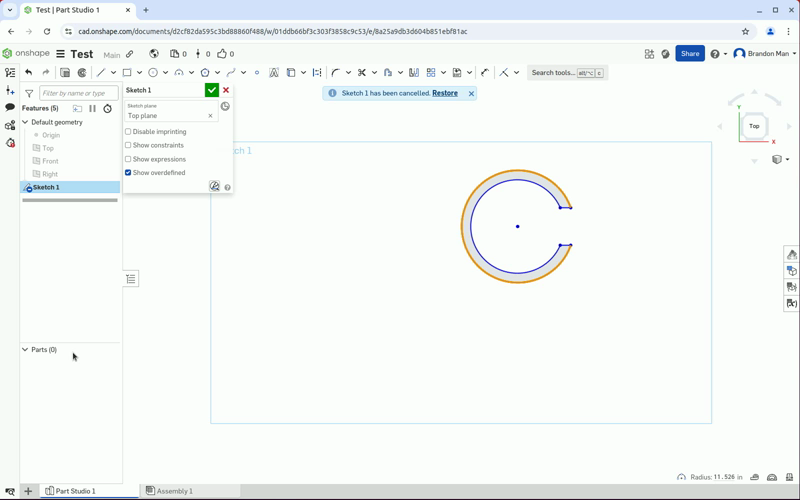
key(shift+e)
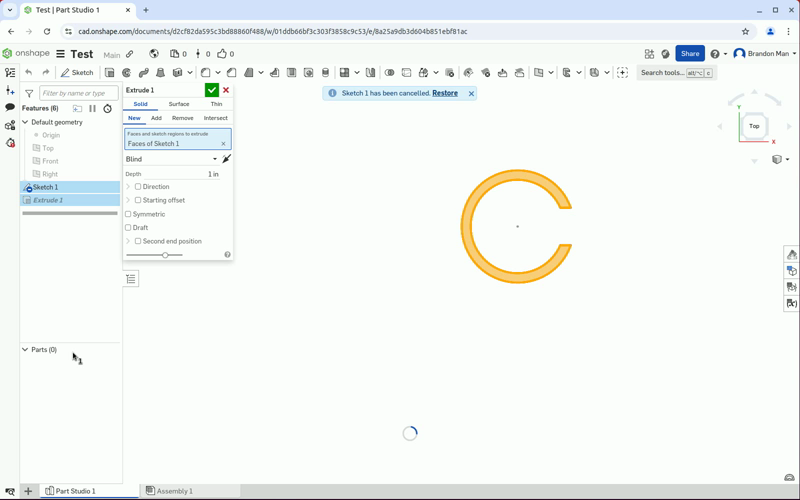
mouse_move(143, 106)
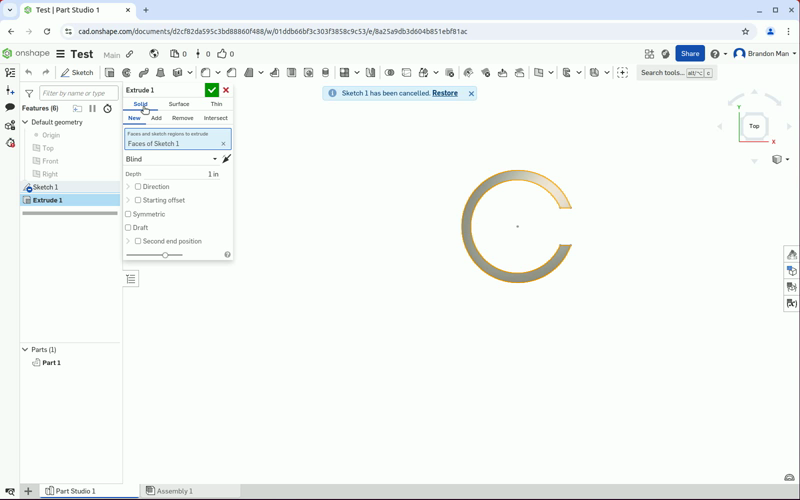
click(143, 106)
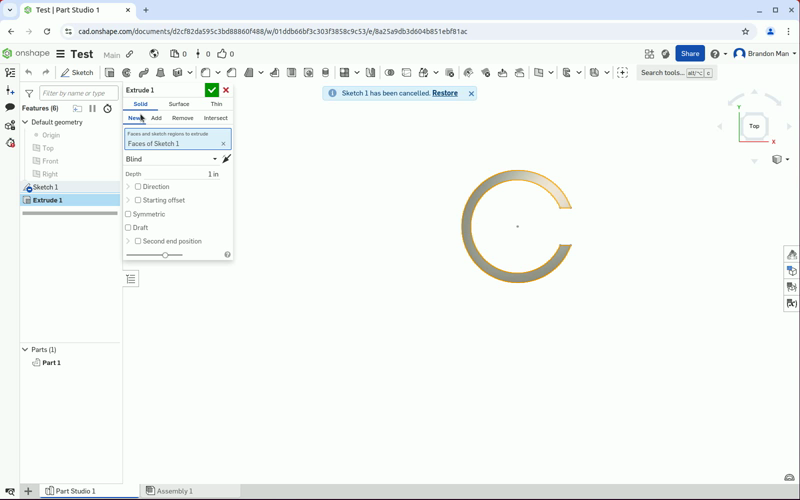
mouse_move(137, 120)
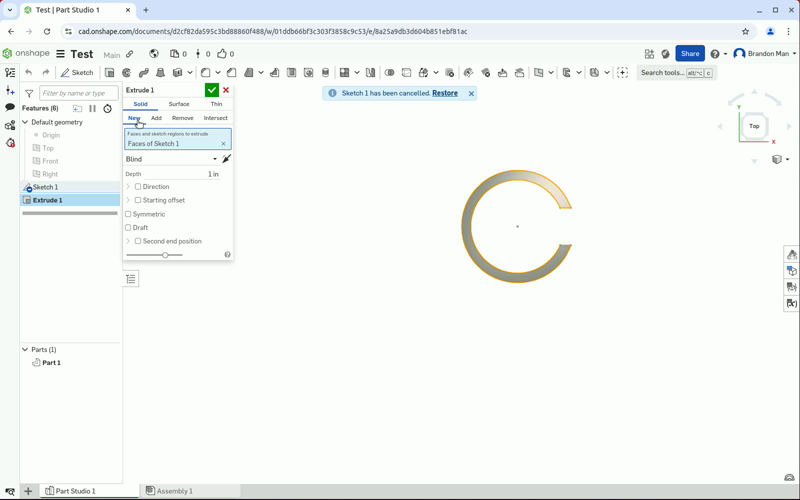
click(137, 120)
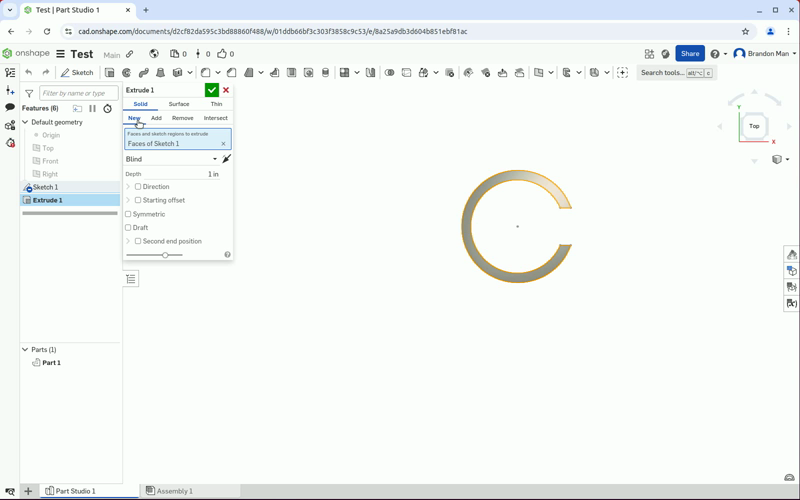
key(tab, 4)
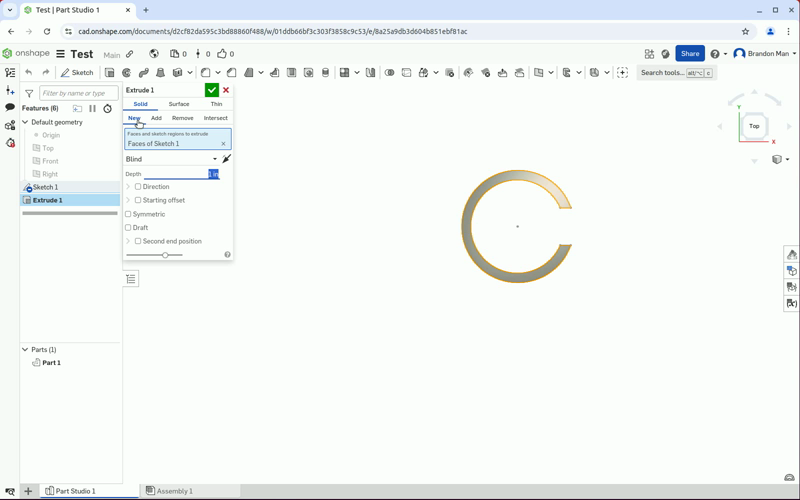
text(15.405)
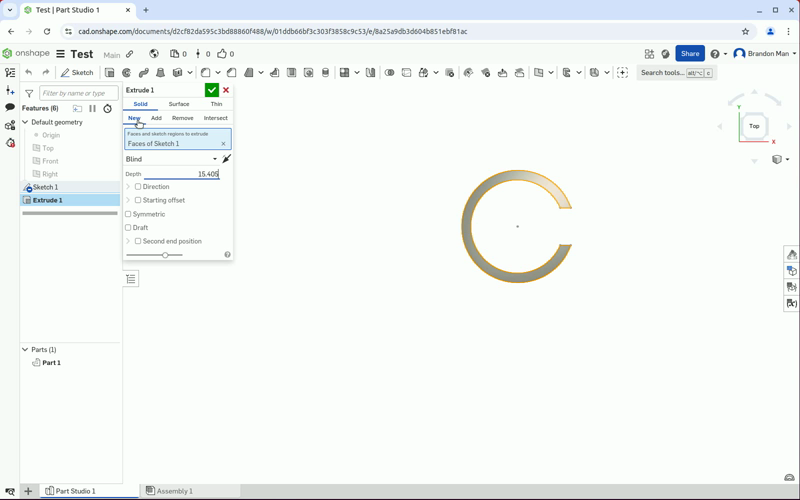
key(enter)
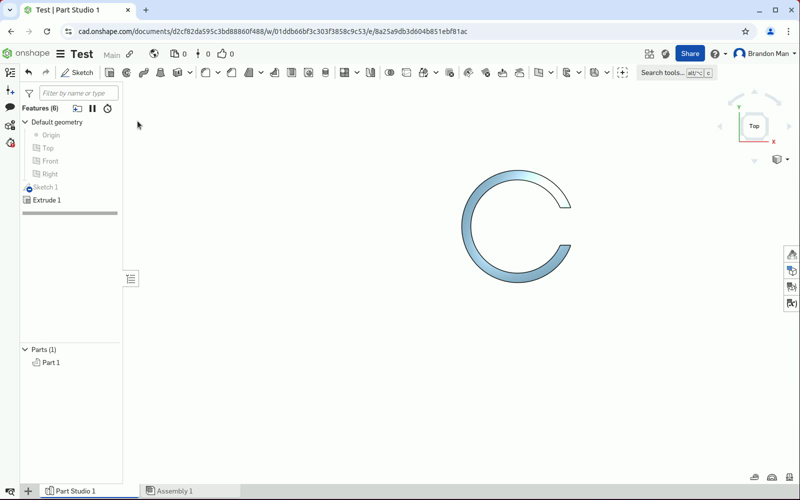
key(shift+h)
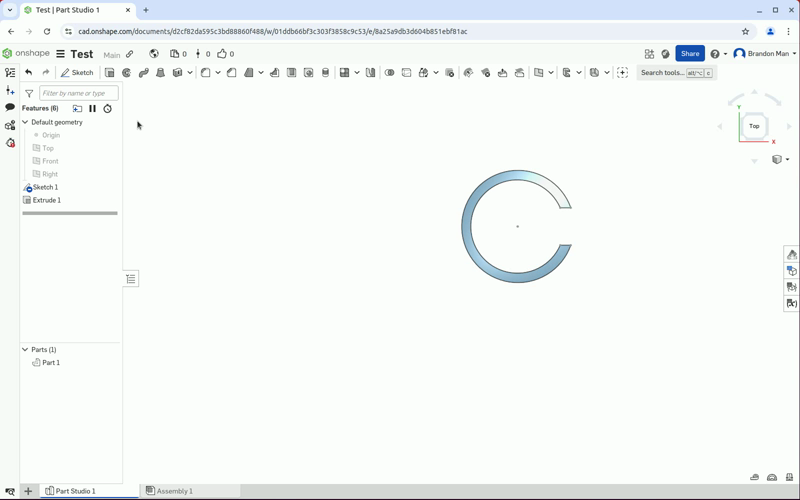
key(shift+h)
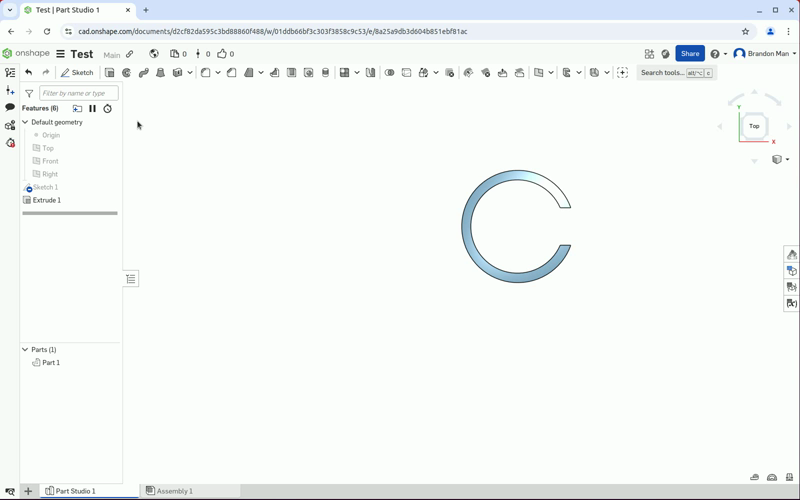
mouse_move(73, 189)
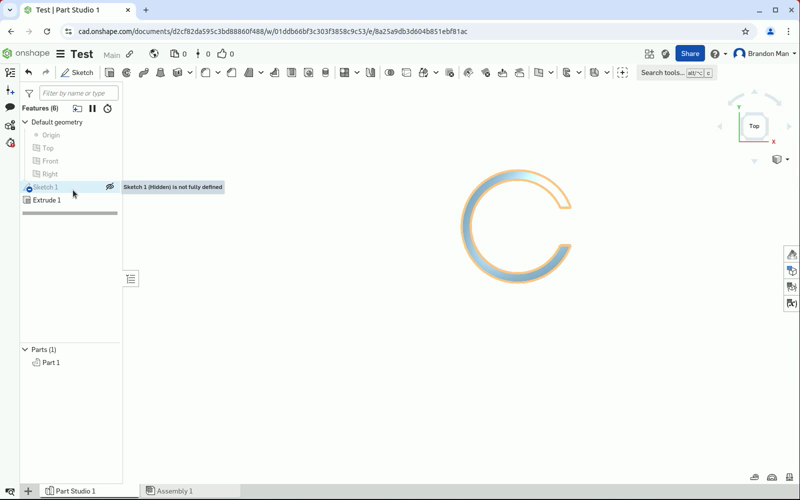
click(73, 189)
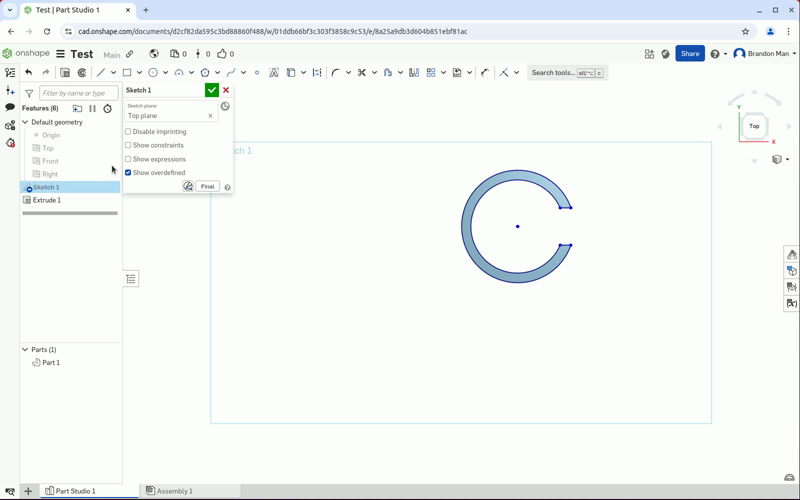
mouse_move(229, 92)
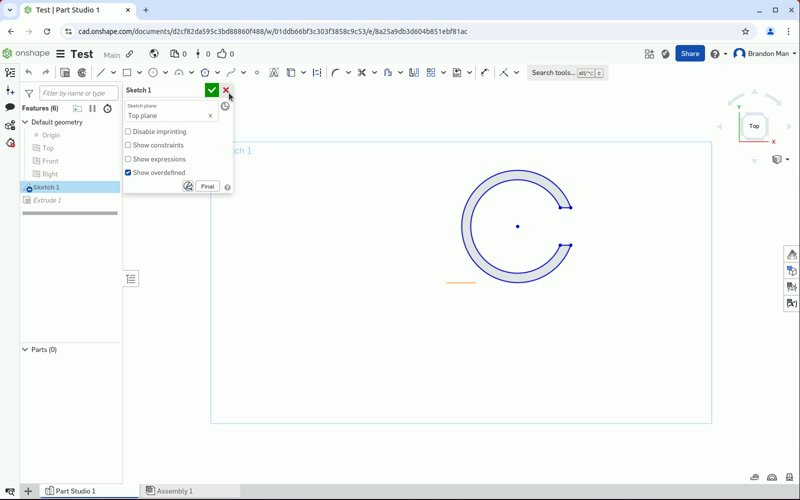
click(229, 92)
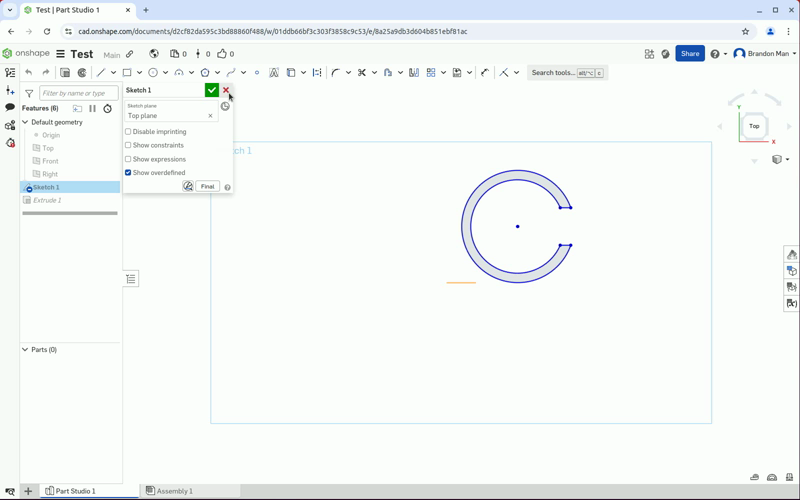
key(shift+s)
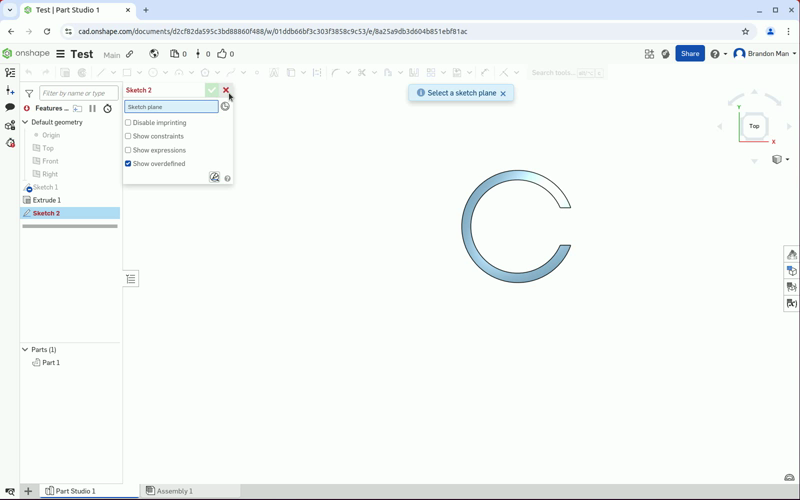
mouse_move(73, 150)
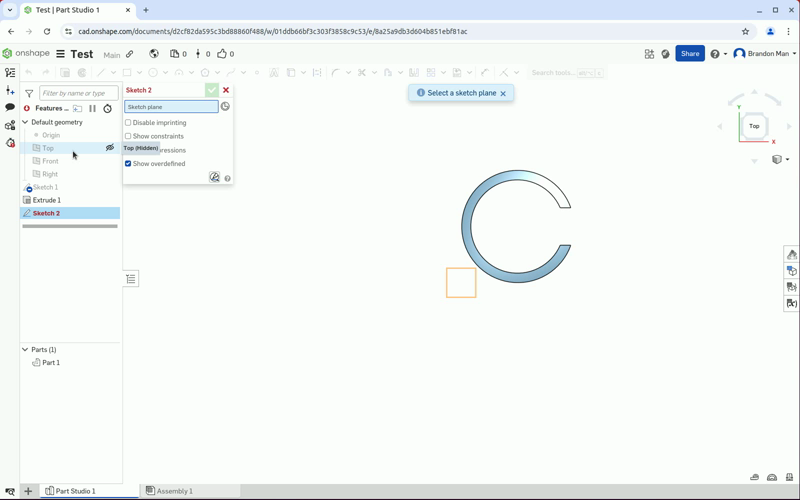
click(73, 150)
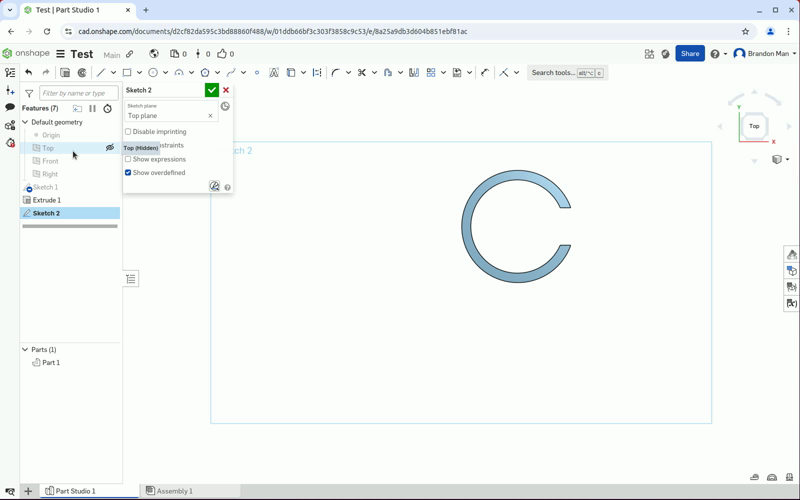
mouse_move(73, 352)
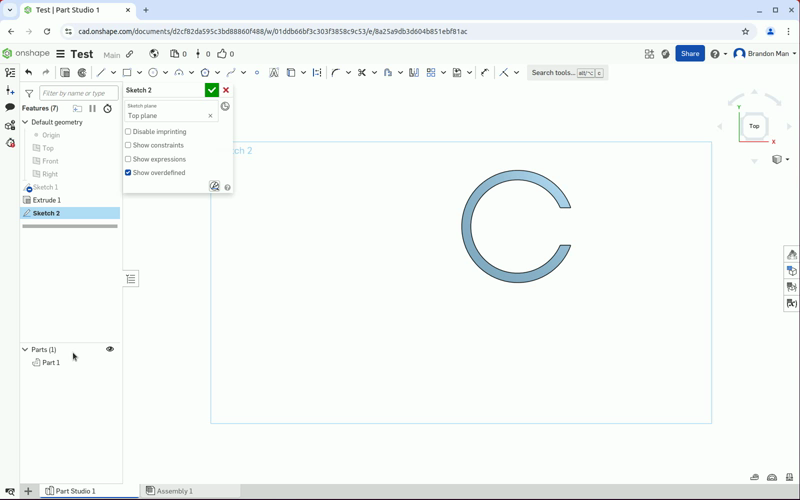
key(y)
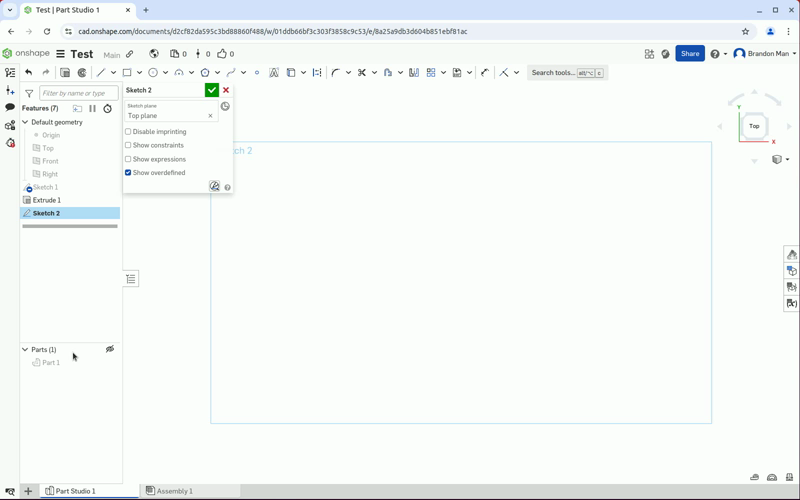
key(l)
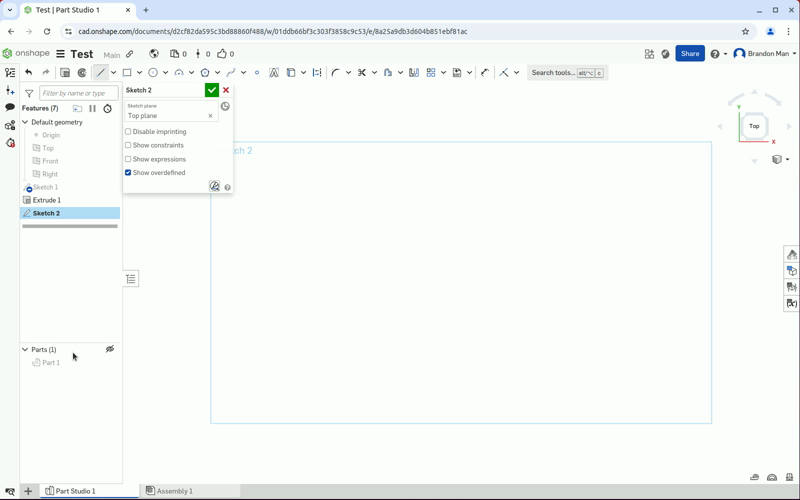
key_down(shift)
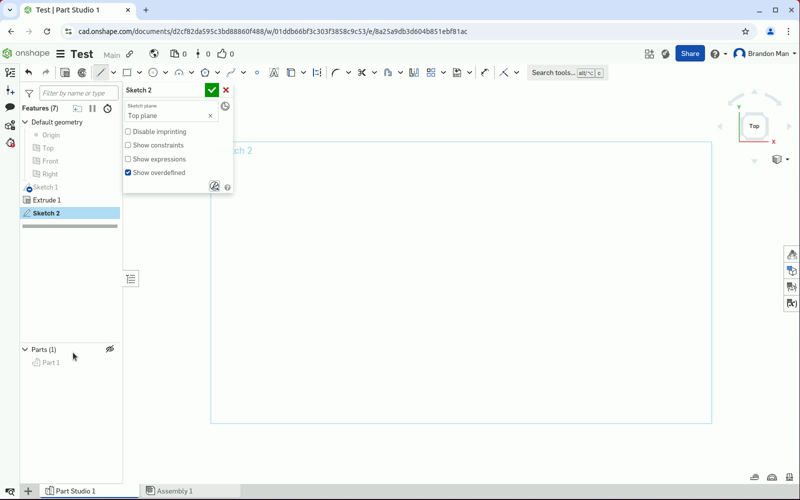
mouse_move(560, 245)
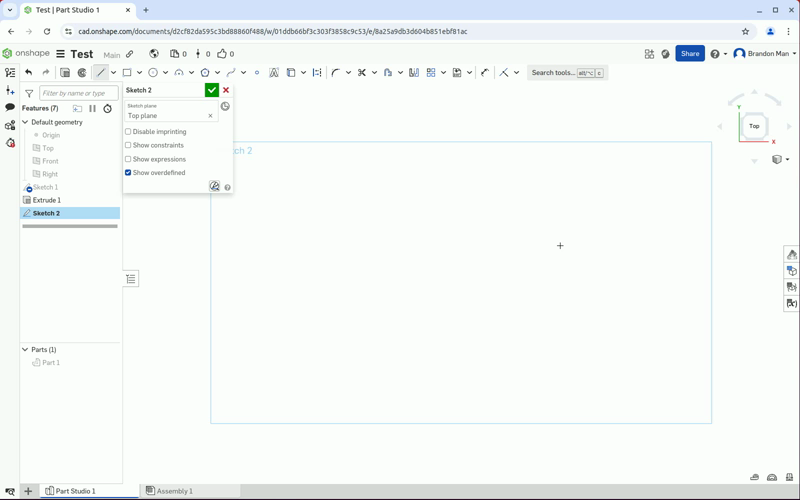
click(560, 245)
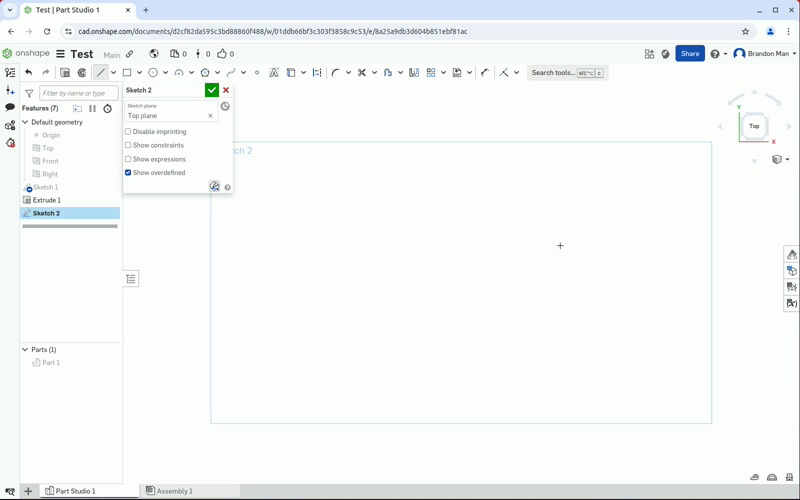
key_up(shift)
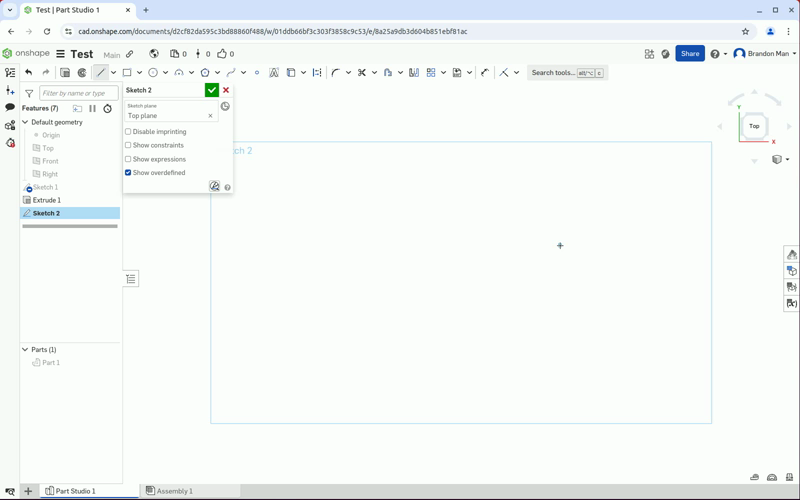
key_down(shift)
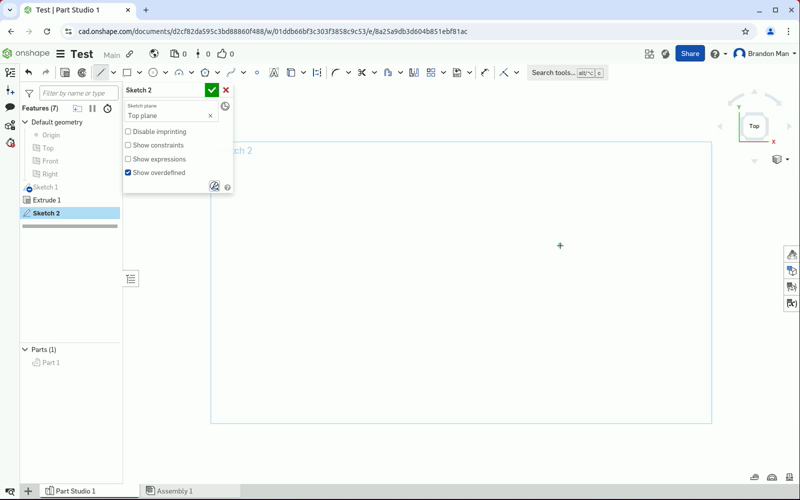
mouse_move(589, 245)
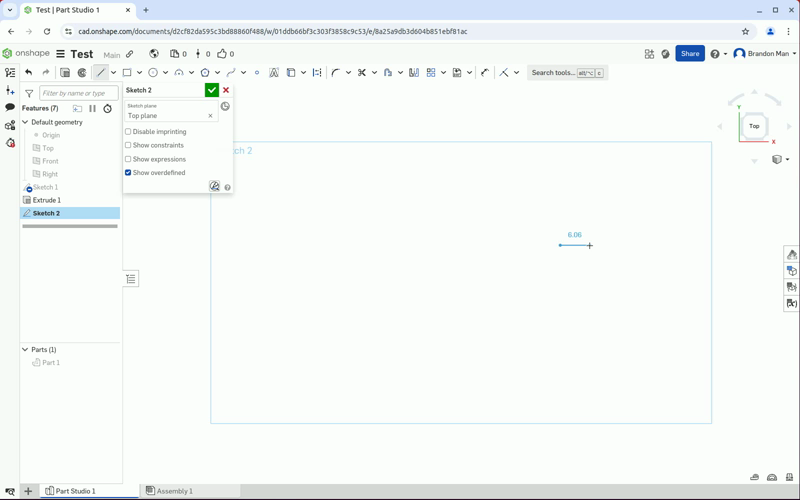
mouse_move(570, 245)
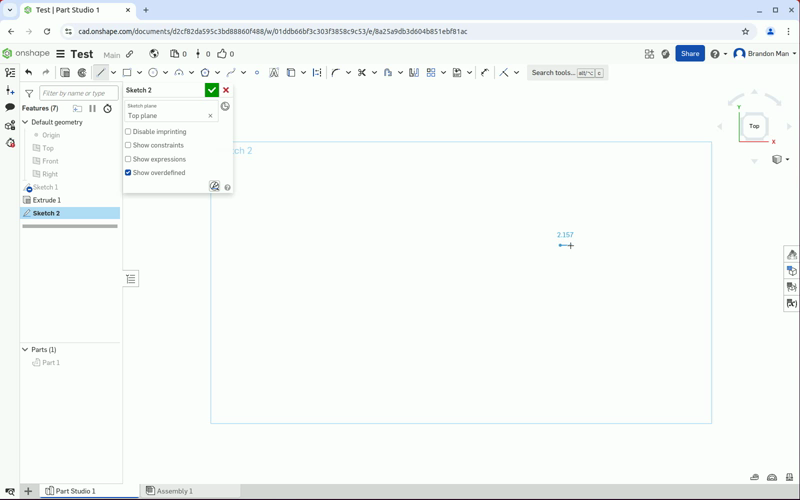
click(570, 245)
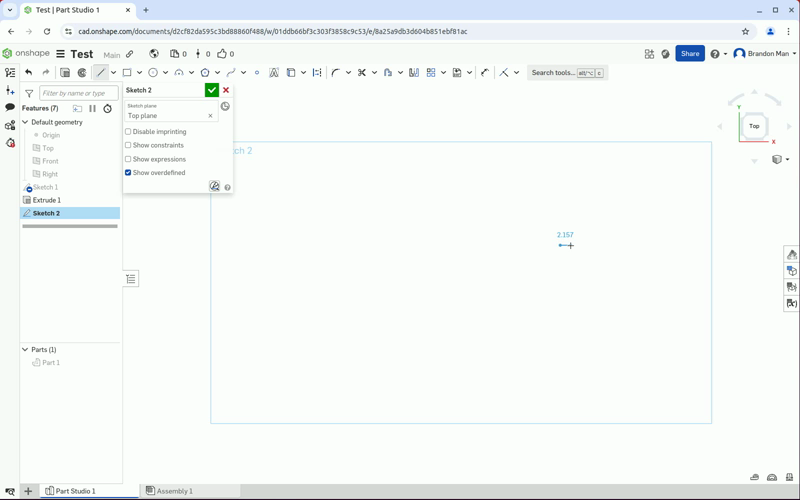
key_up(shift)
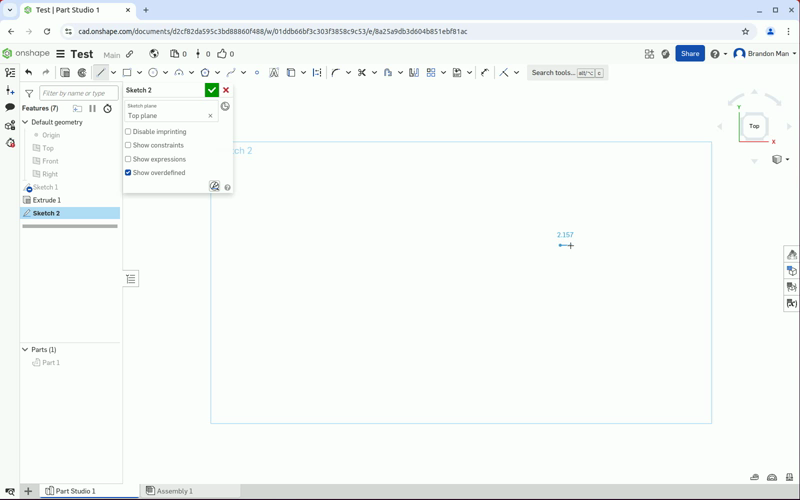
key(esc)
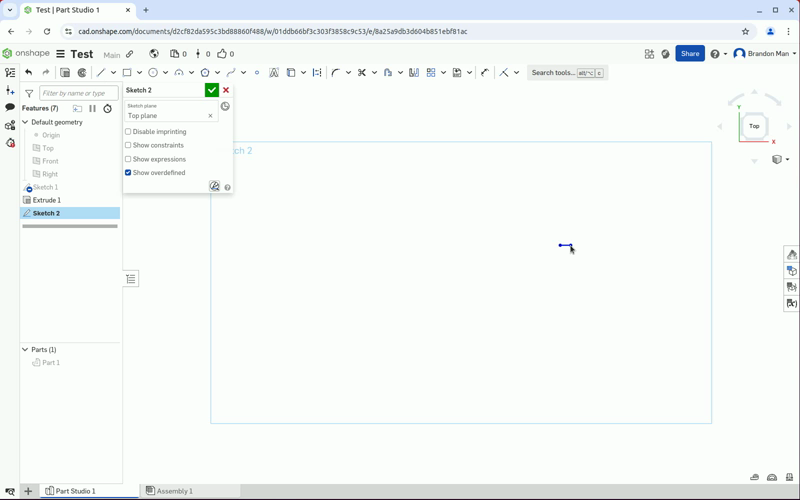
key(a)
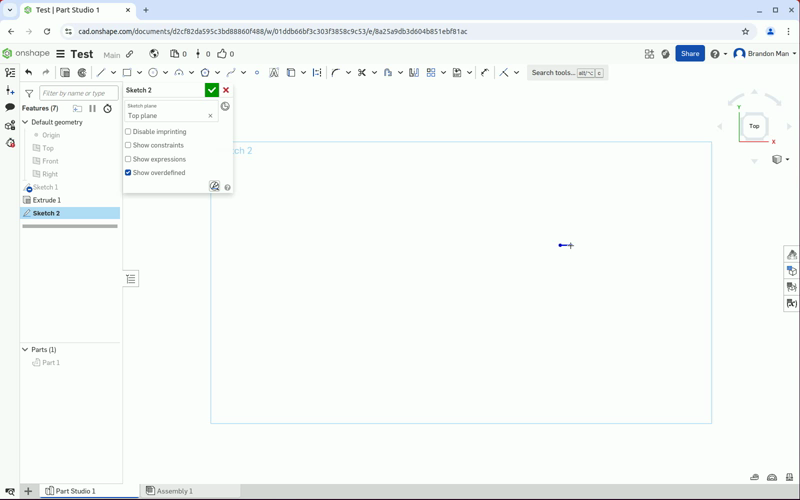
mouse_move(570, 245)
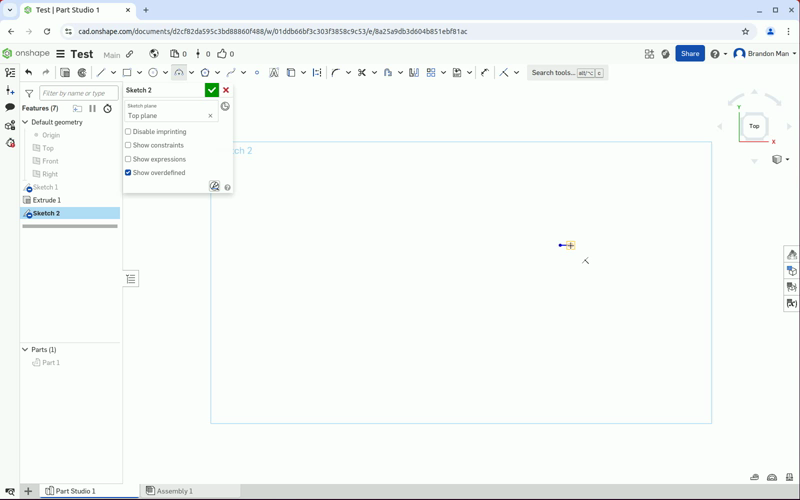
click(570, 245)
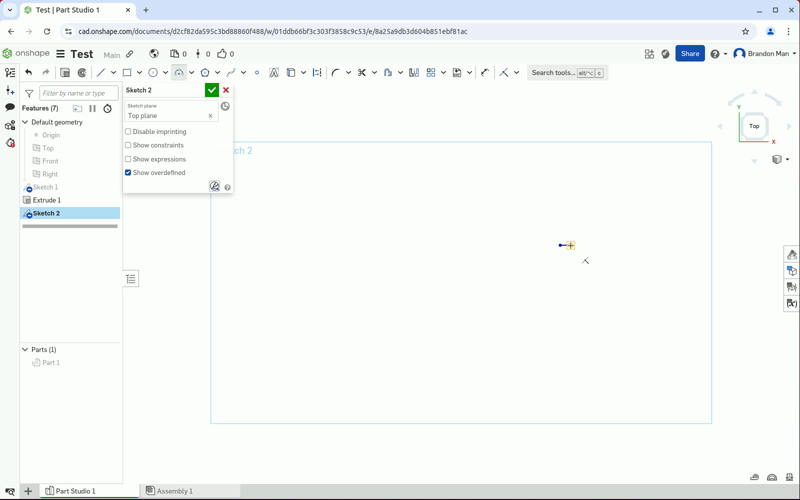
key_down(shift)
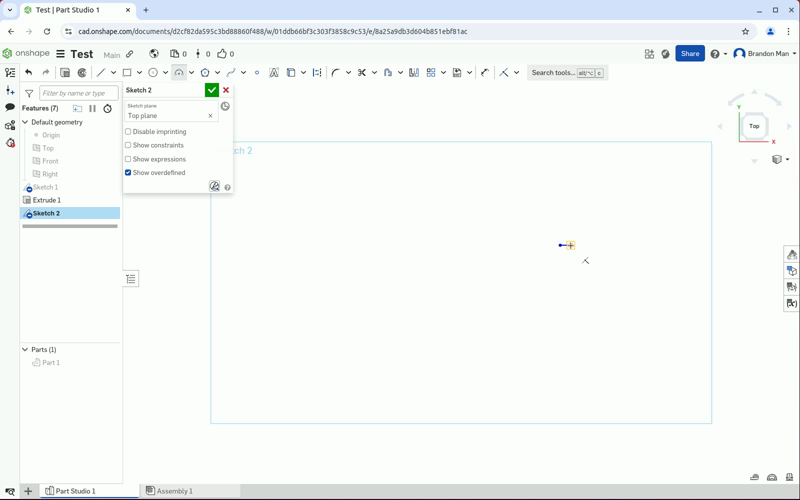
mouse_move(570, 207)
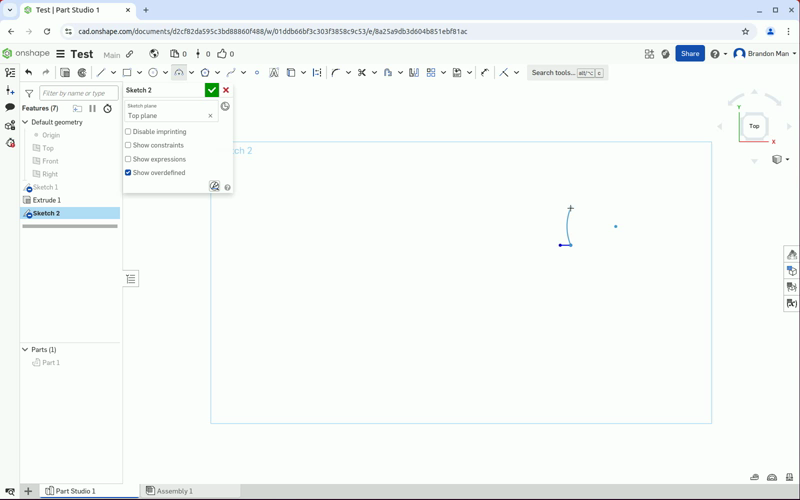
click(570, 207)
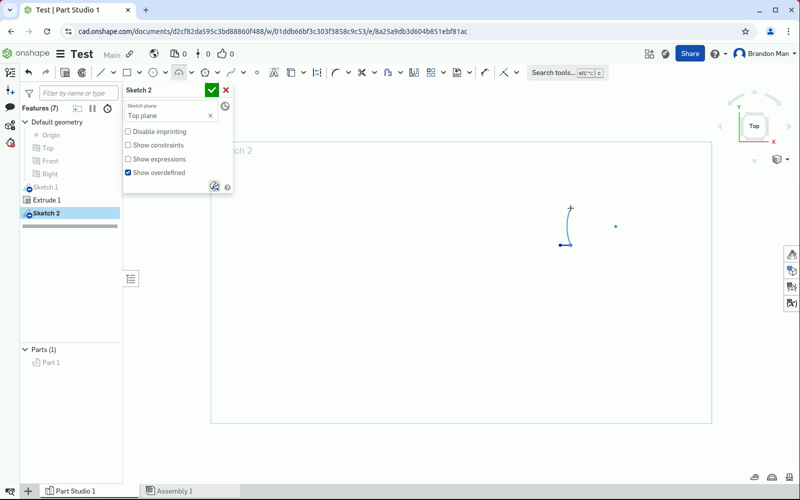
mouse_move(461, 226)
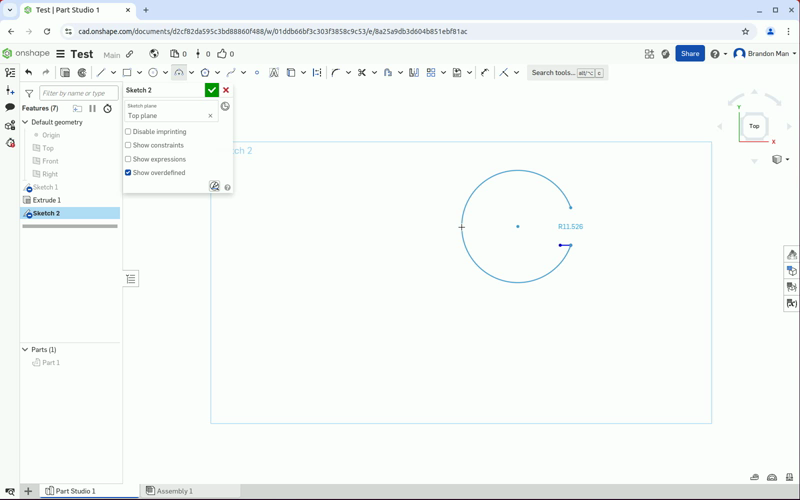
click(461, 226)
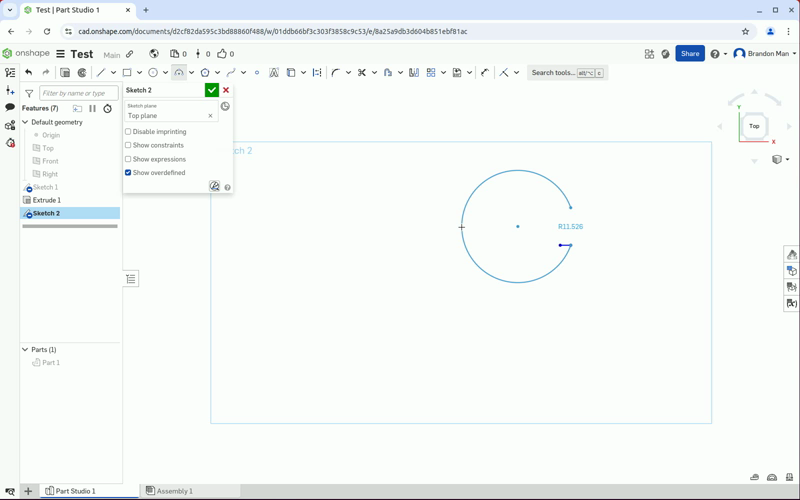
key_up(shift)
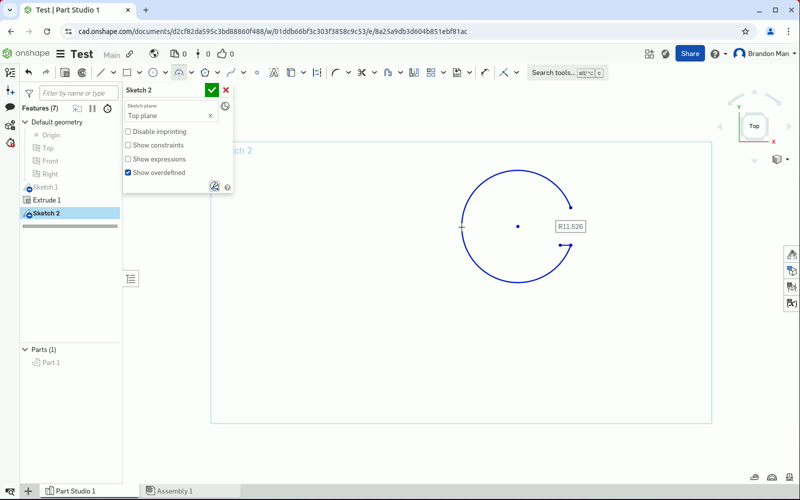
key(esc)
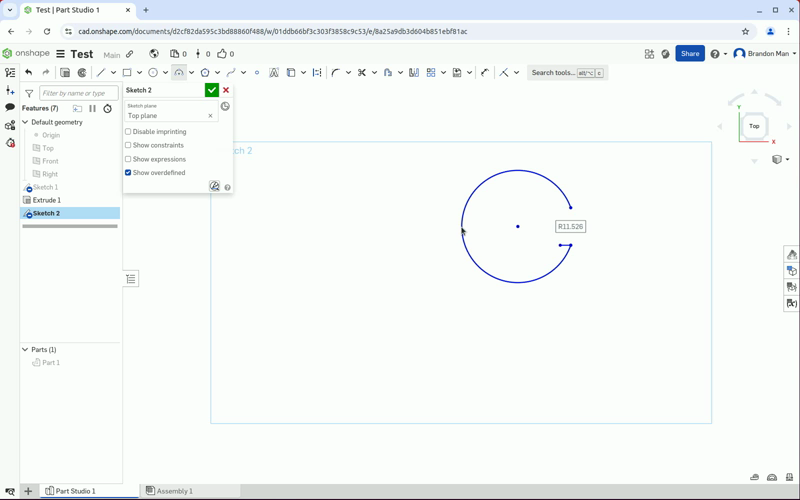
key(l)
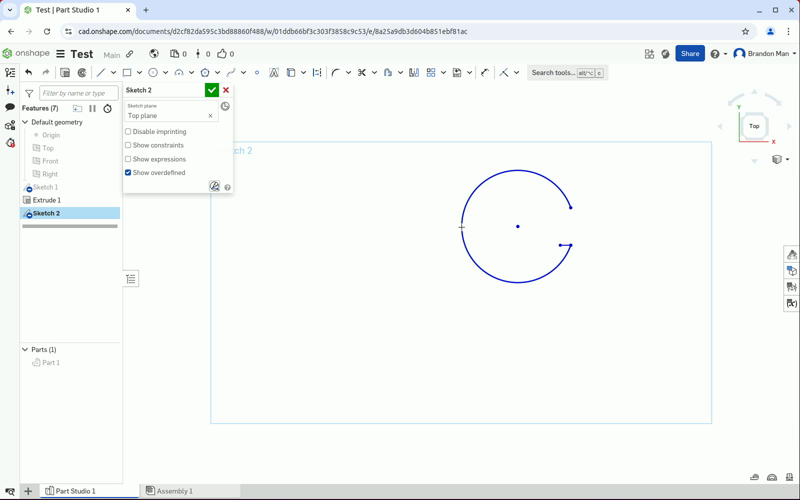
mouse_move(570, 207)
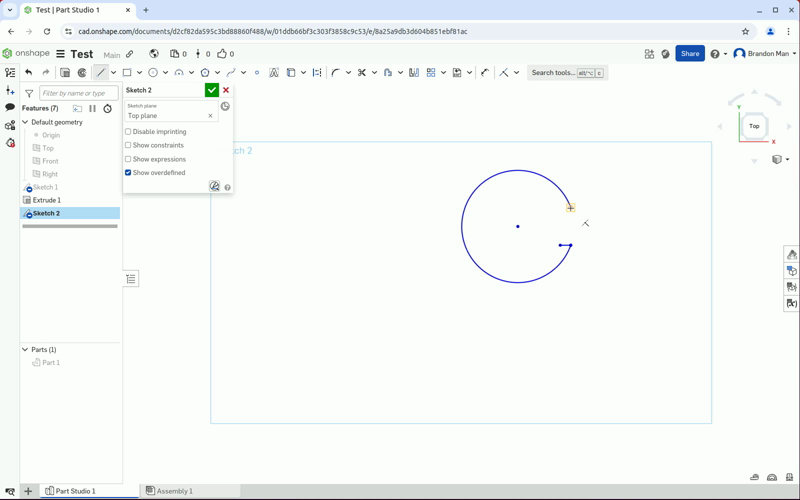
click(570, 207)
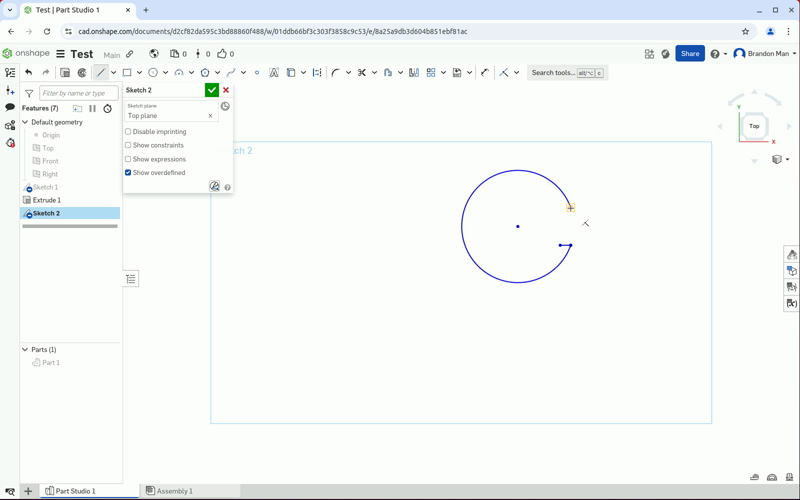
key_down(shift)
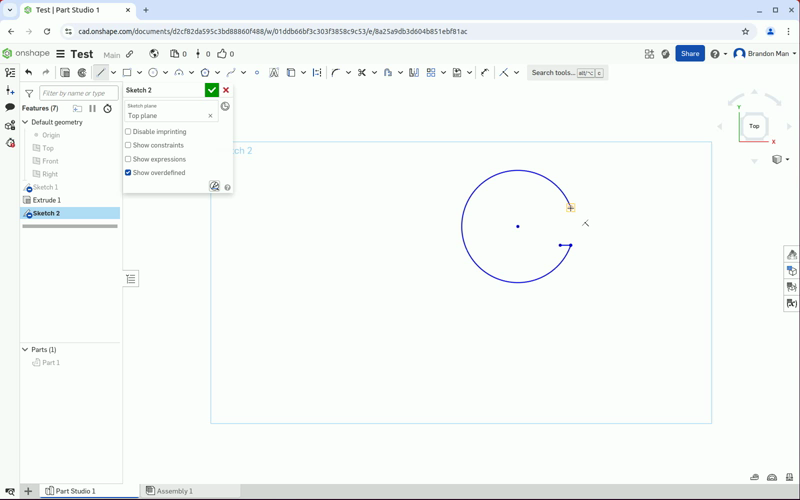
mouse_move(589, 207)
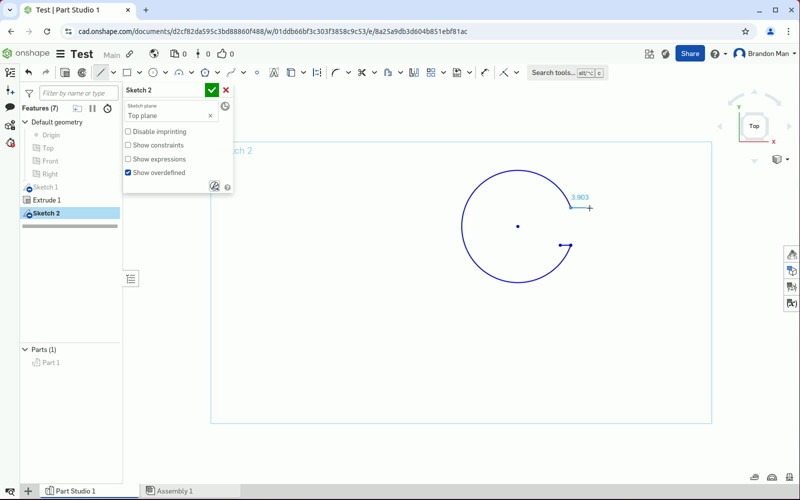
mouse_move(560, 207)
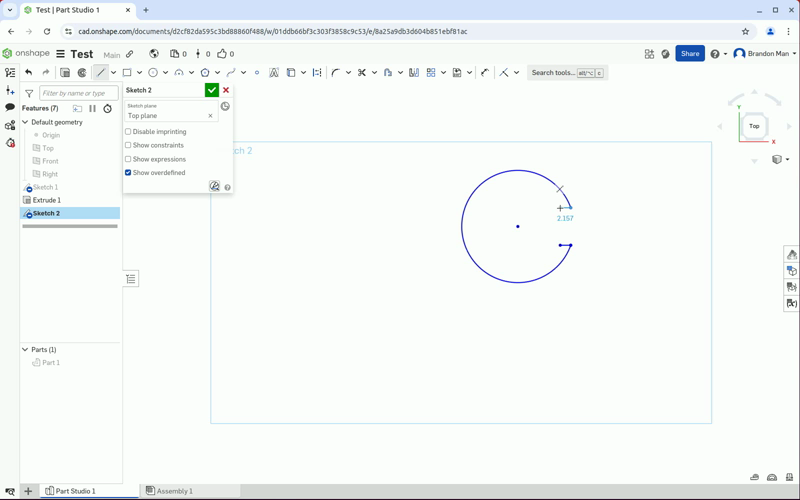
click(560, 207)
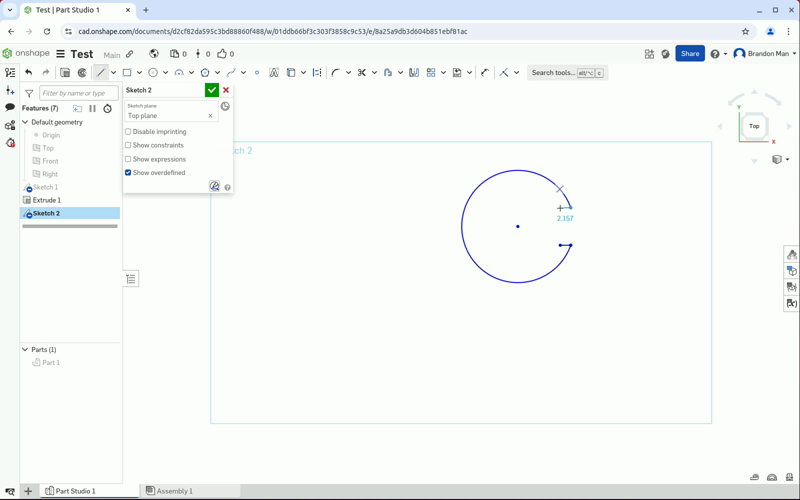
key_up(shift)
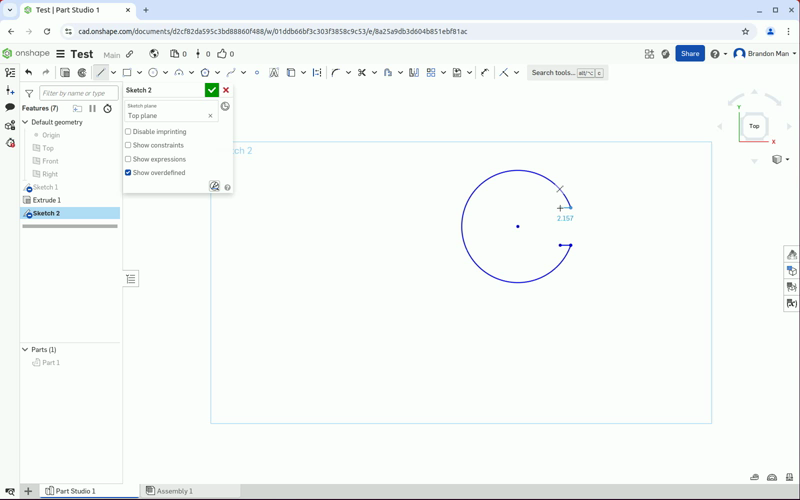
key(esc)
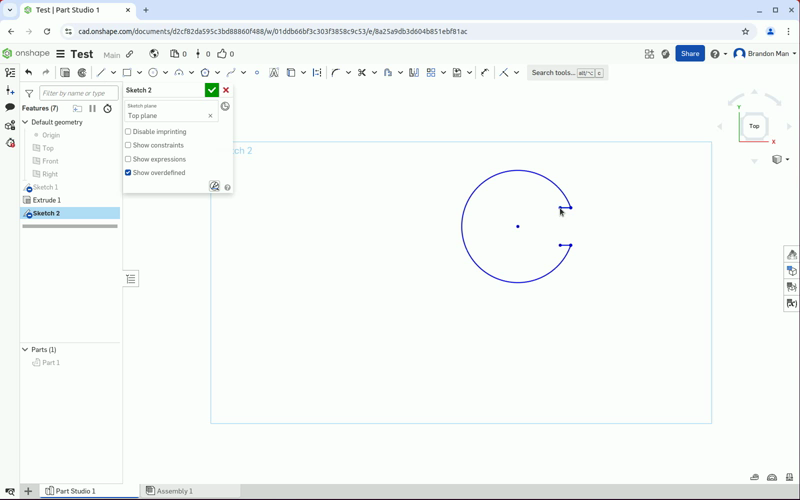
key(a)
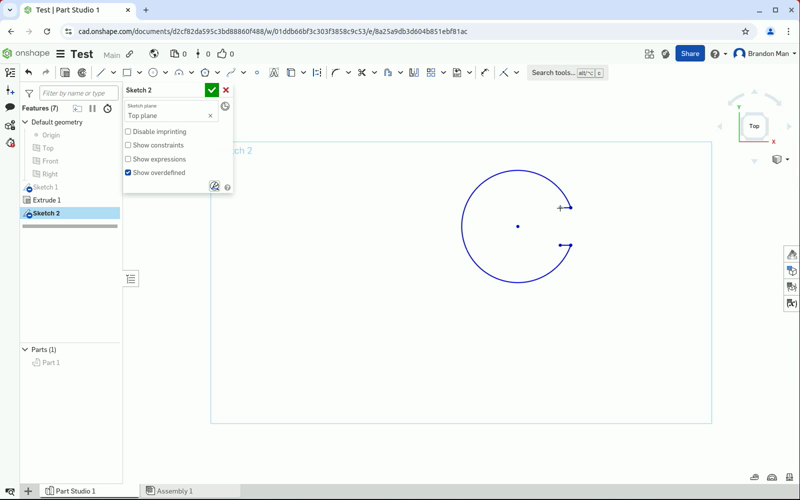
mouse_move(560, 207)
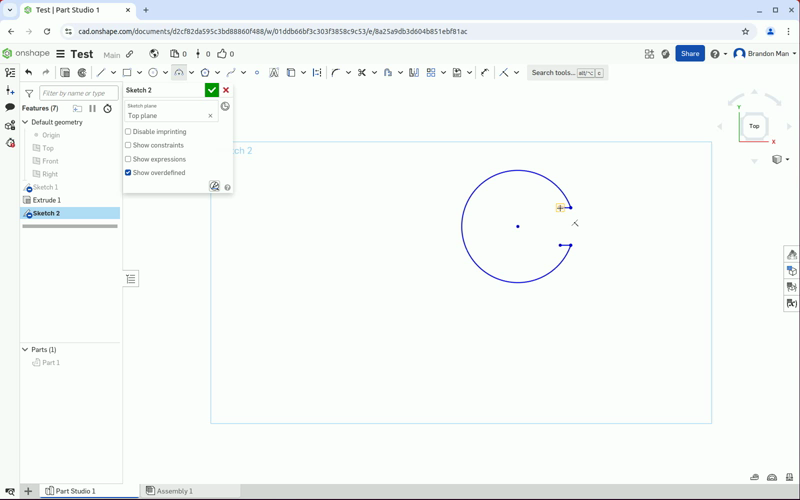
click(560, 207)
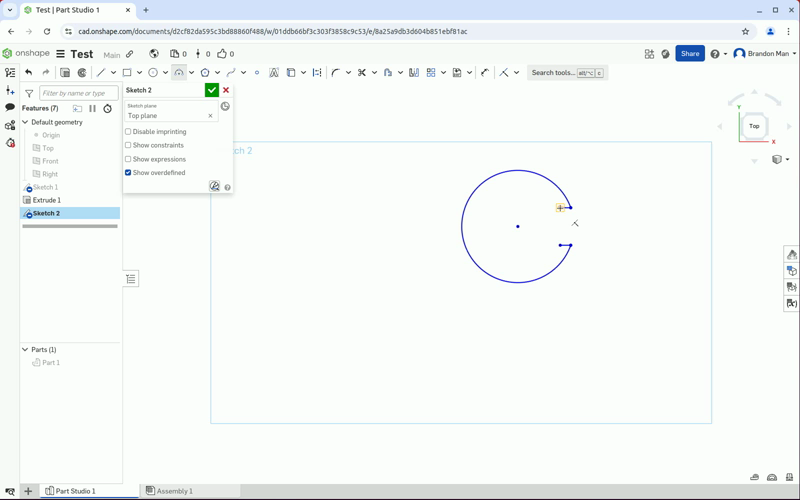
mouse_move(560, 245)
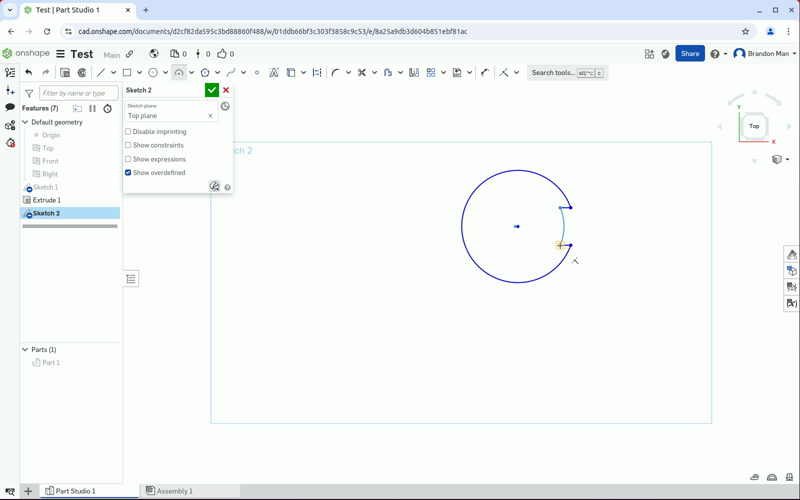
click(560, 245)
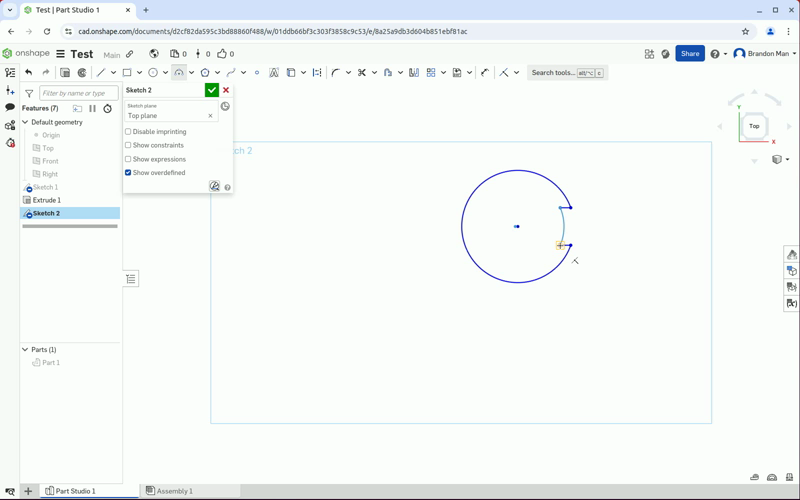
key_down(shift)
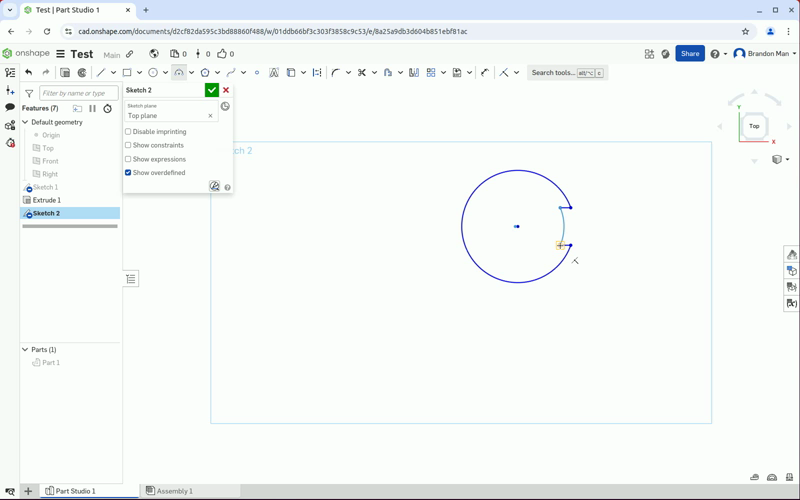
mouse_move(470, 226)
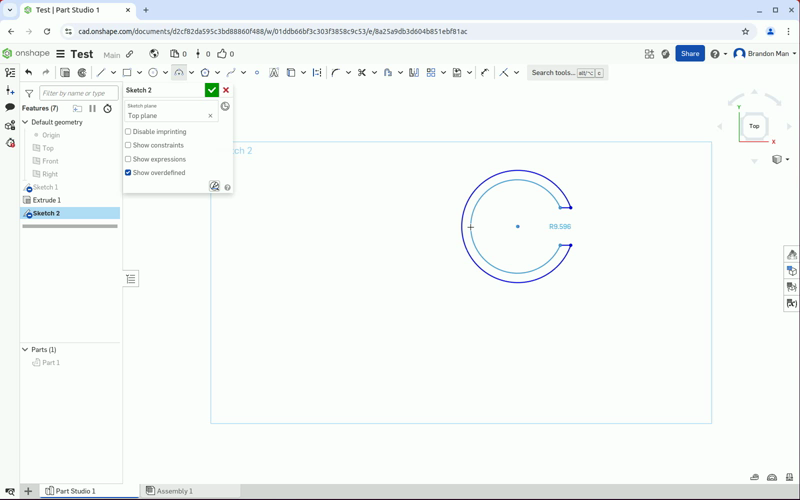
click(470, 226)
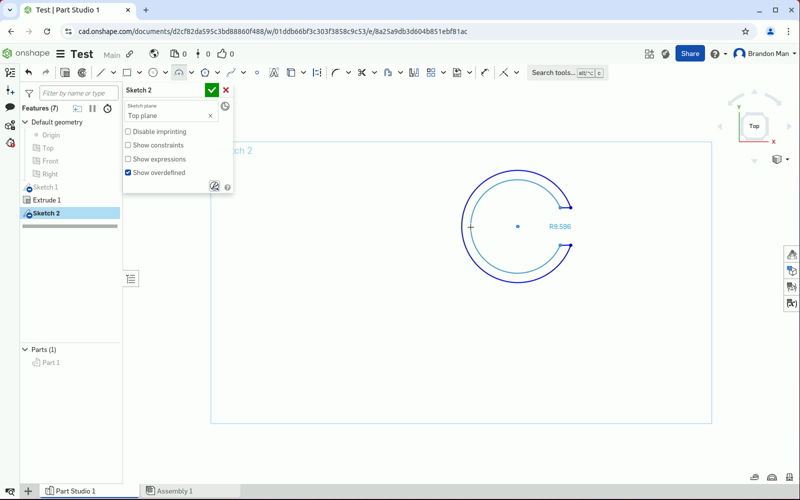
key_up(shift)
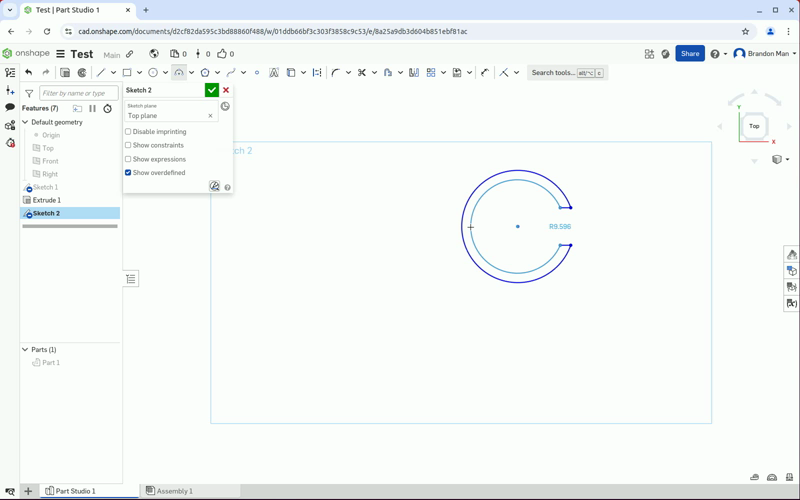
key(esc)
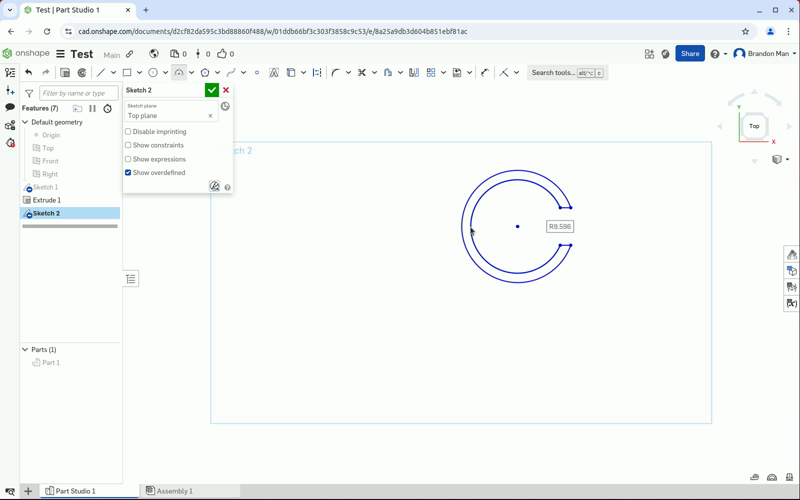
mouse_move(469, 209)
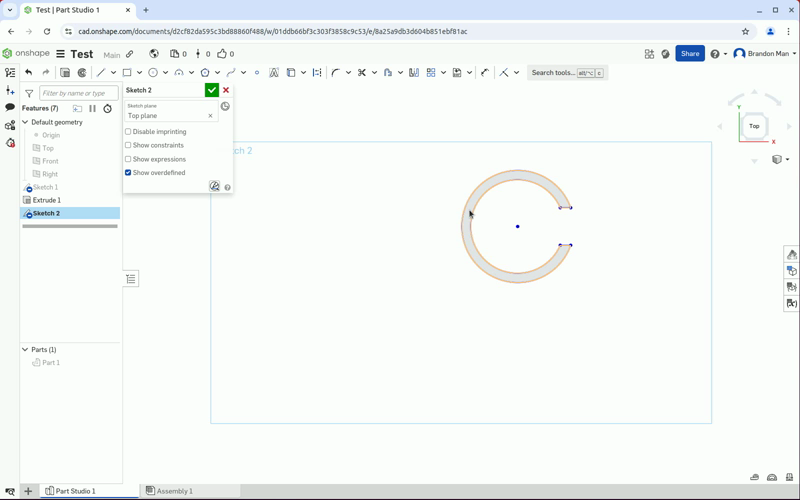
click(469, 209)
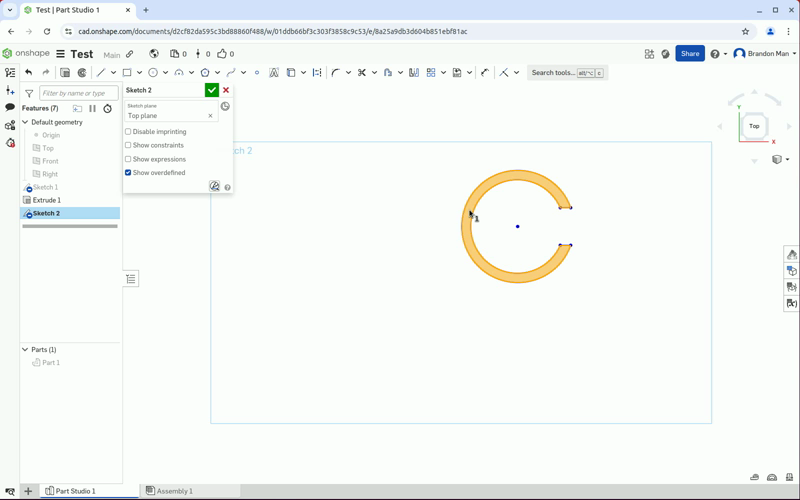
mouse_move(73, 352)
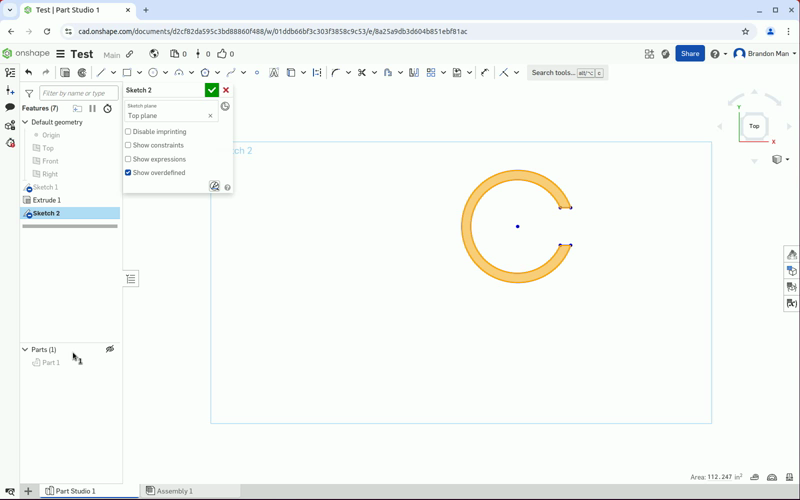
key(shift+y)
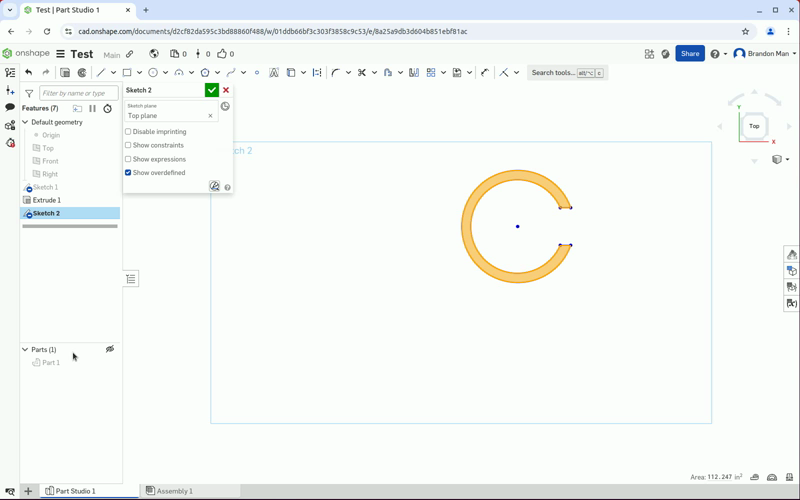
key(shift+e)
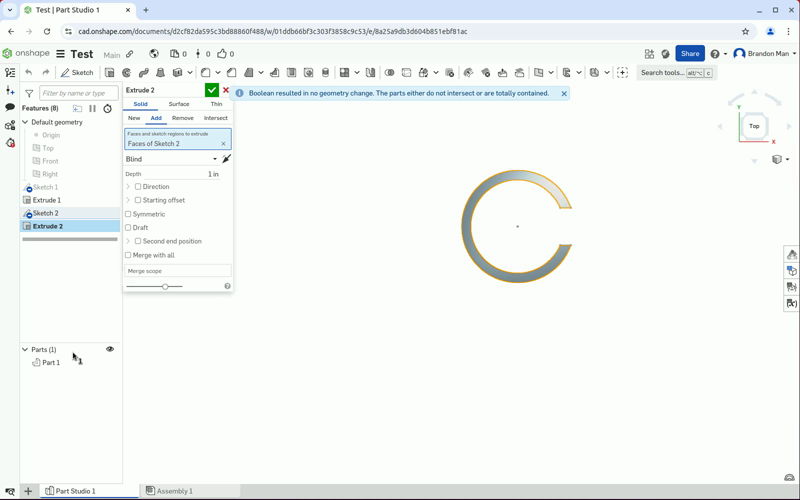
mouse_move(143, 106)
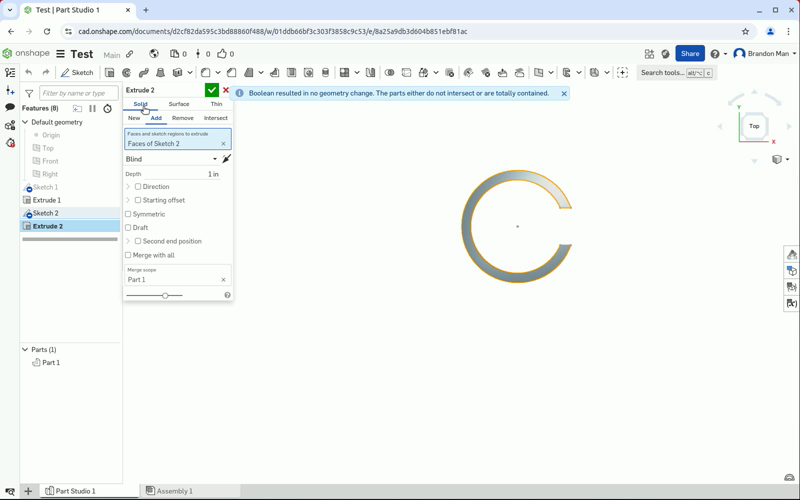
click(143, 106)
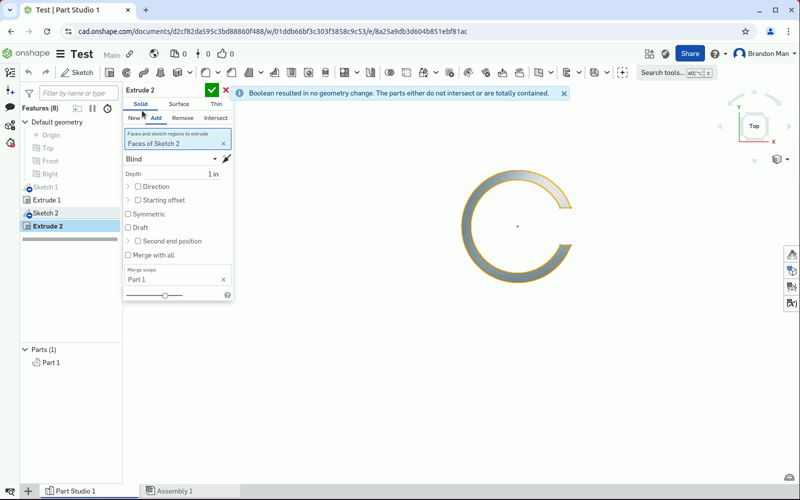
mouse_move(137, 120)
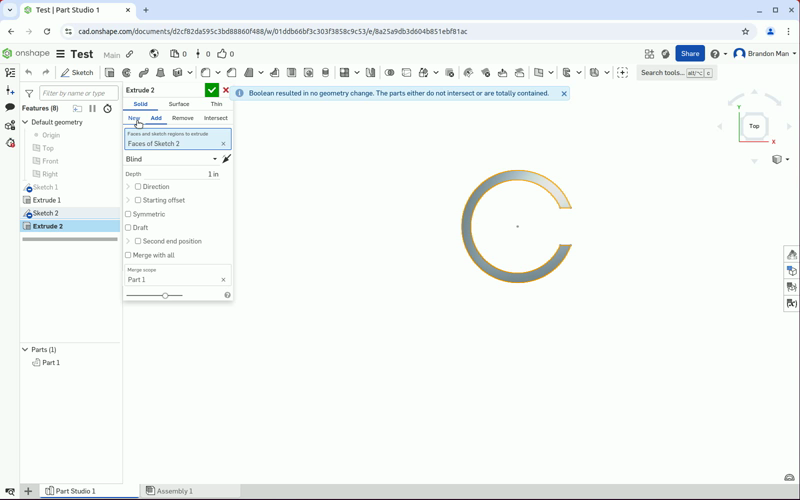
click(137, 120)
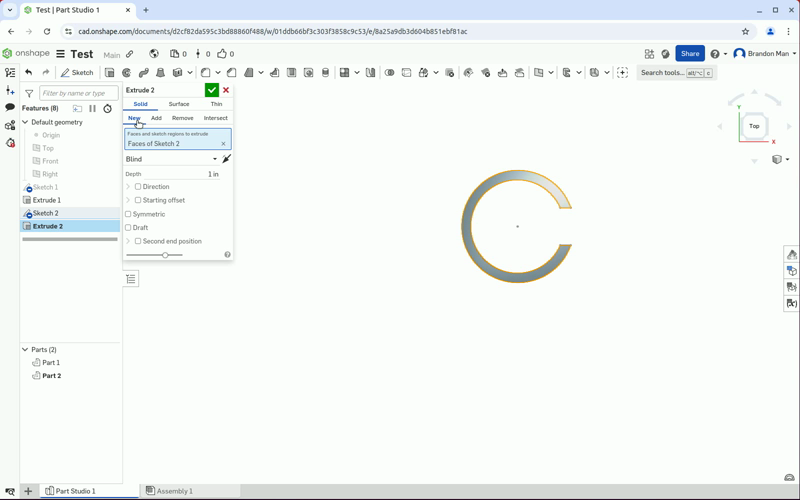
key(tab, 4)
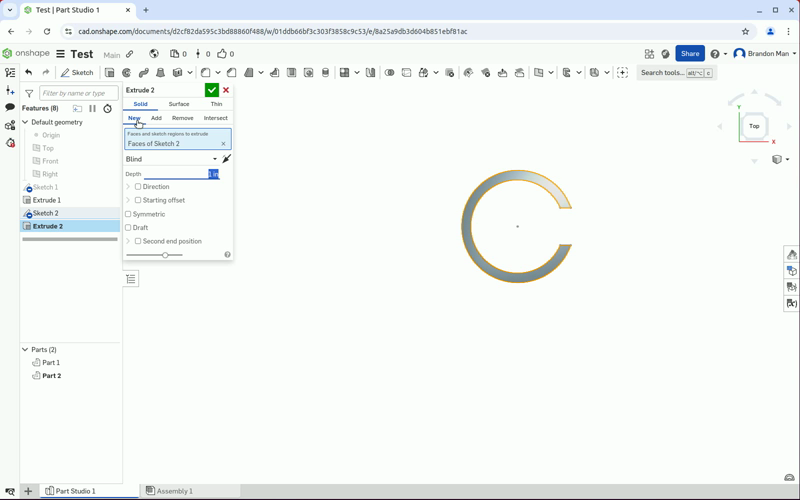
text(9.628)
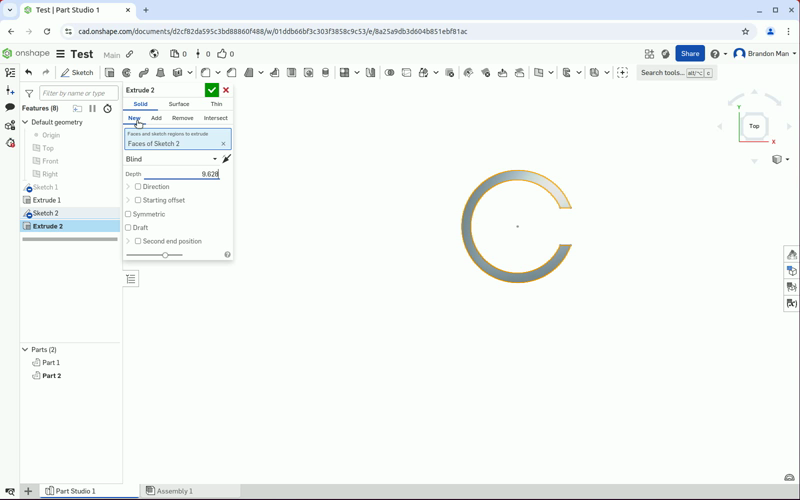
key(enter)
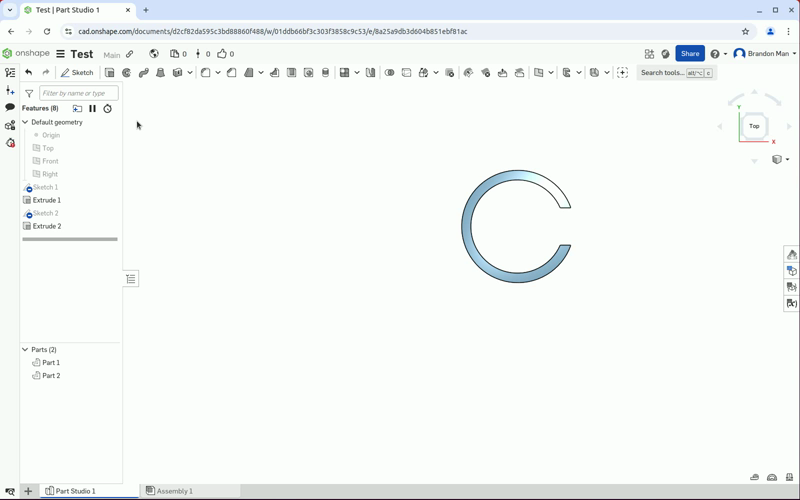
key(shift+h)
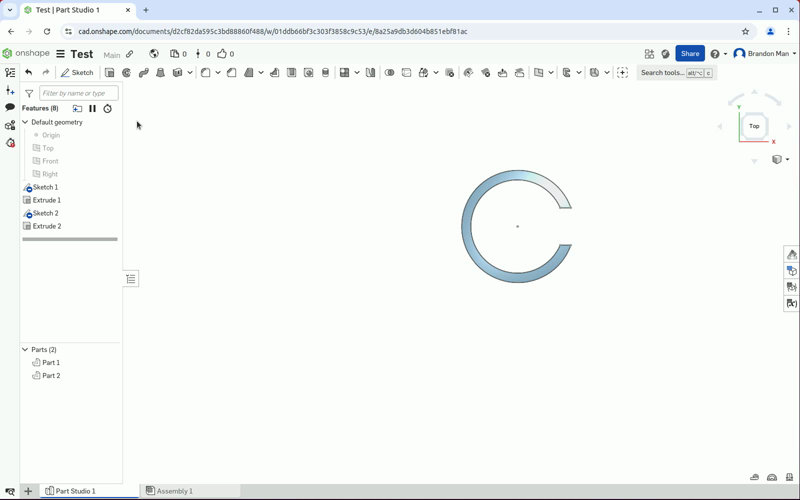
key(shift+h)
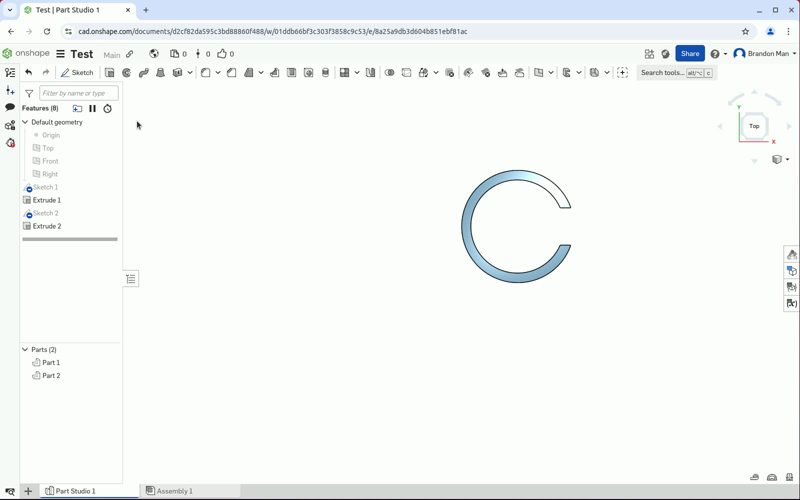
mouse_move(73, 189)
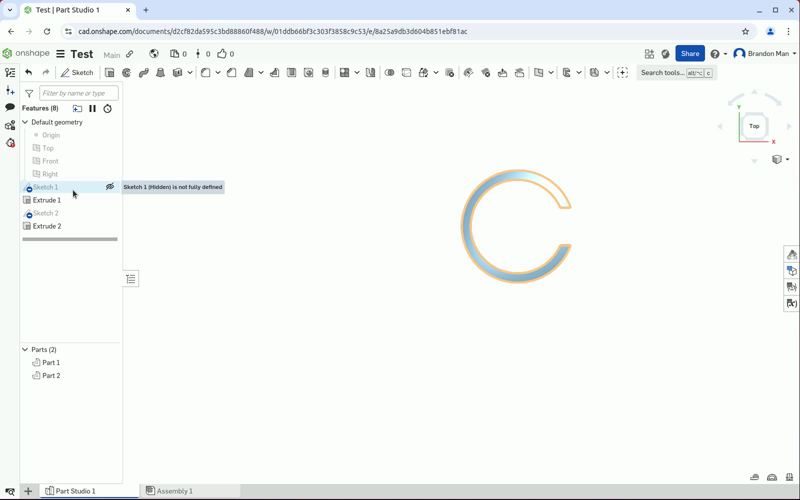
click(73, 189)
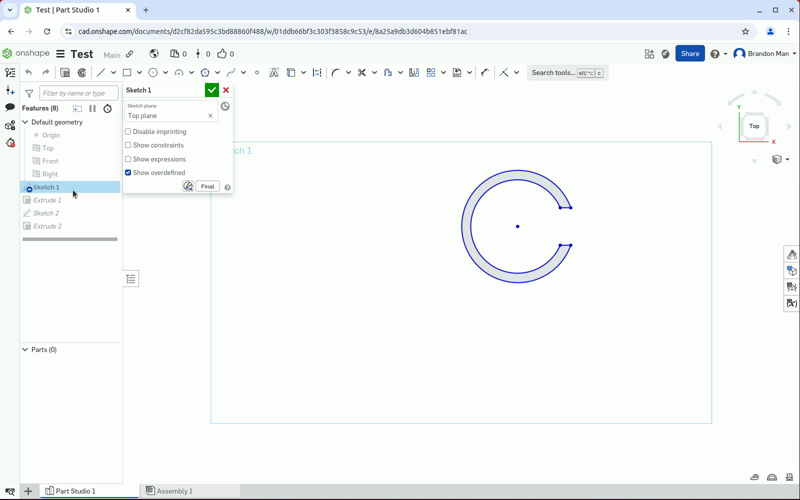
mouse_move(229, 92)
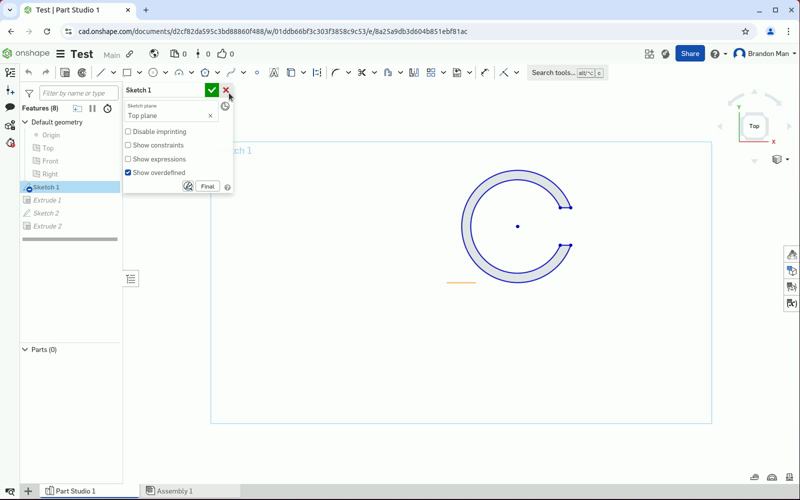
click(229, 92)
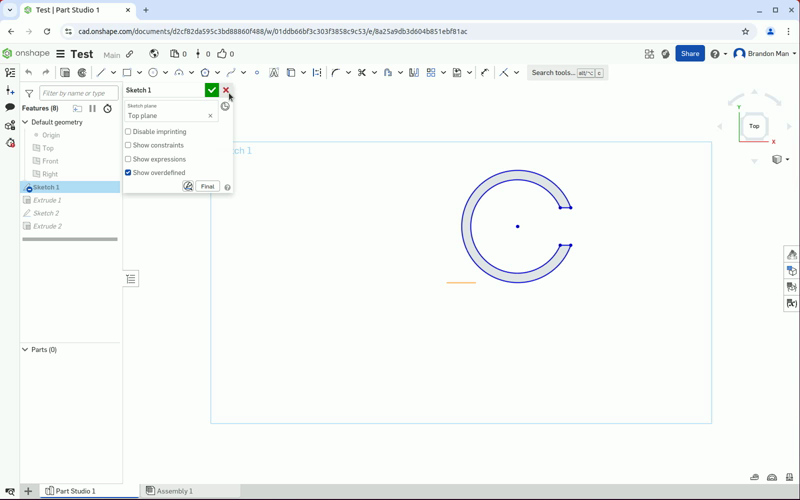
key(shift+s)
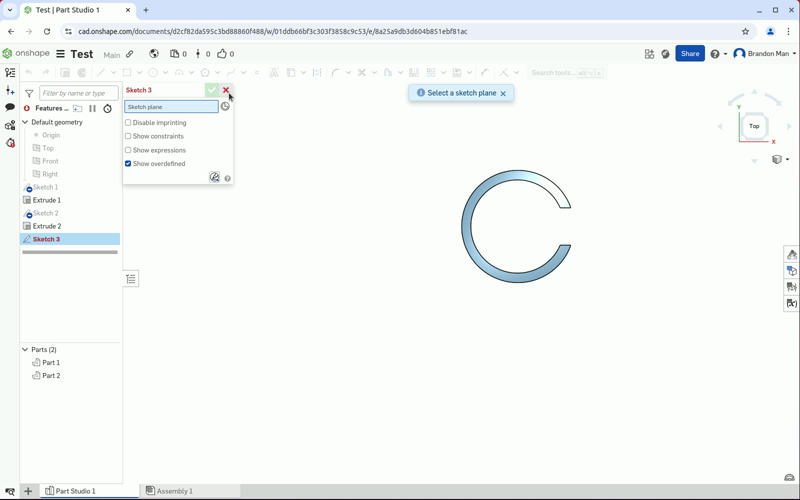
mouse_move(73, 150)
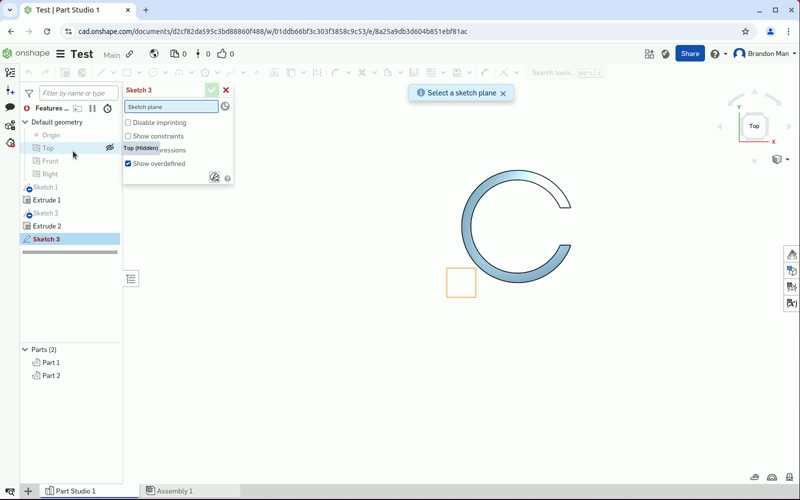
click(73, 150)
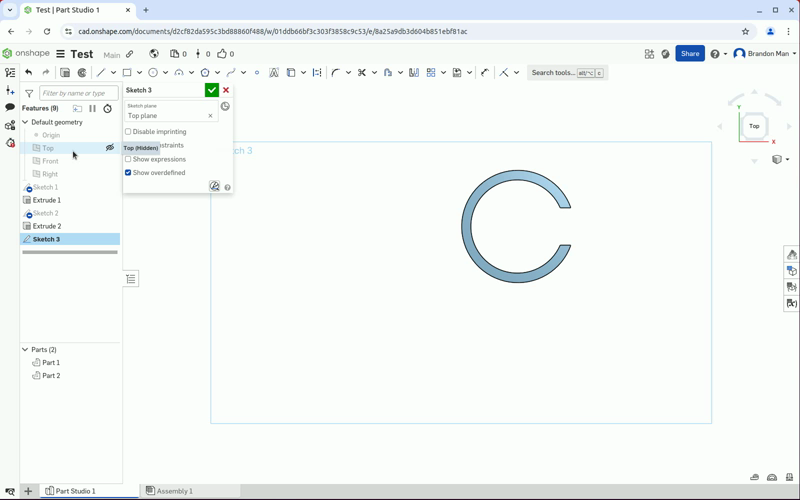
mouse_move(73, 352)
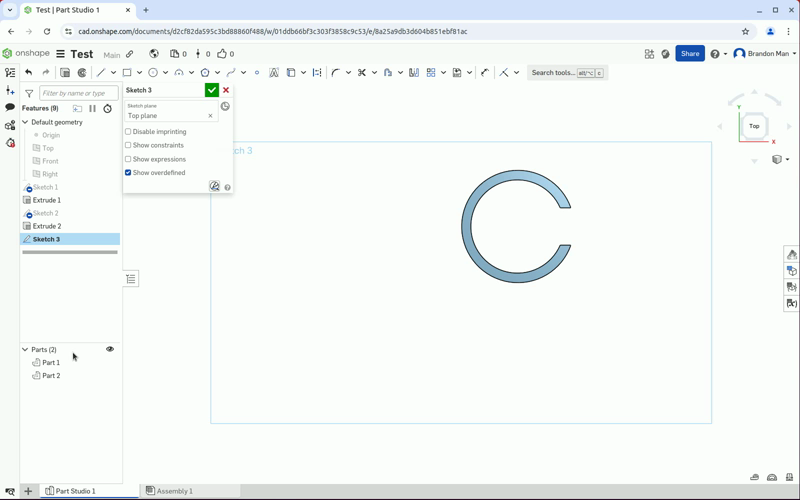
key(y)
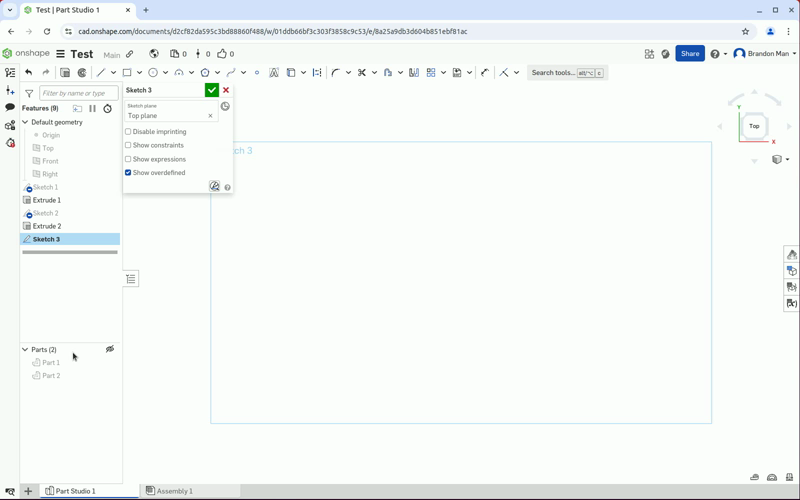
key(l)
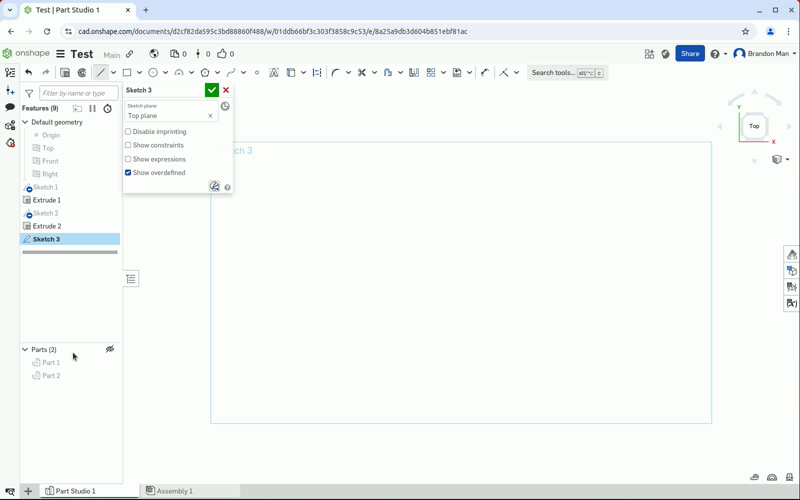
key_down(shift)
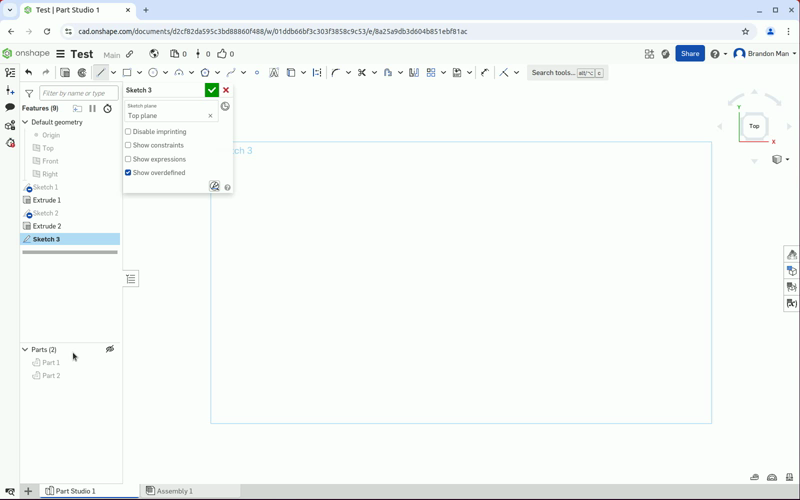
mouse_move(560, 245)
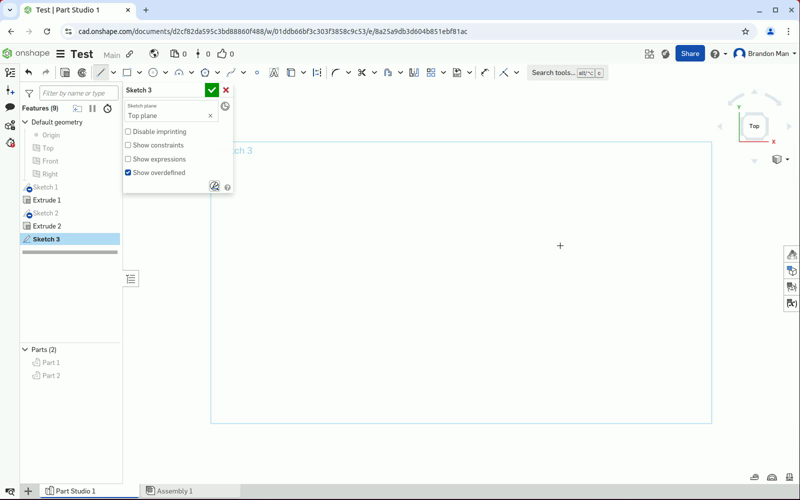
click(560, 245)
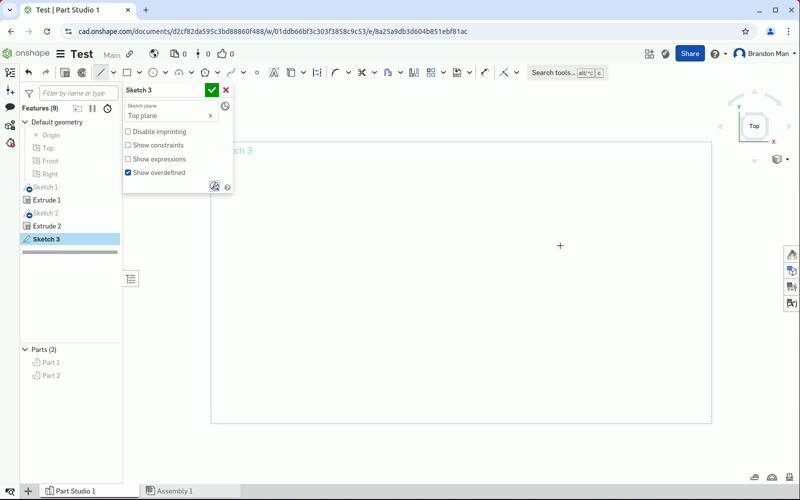
key_up(shift)
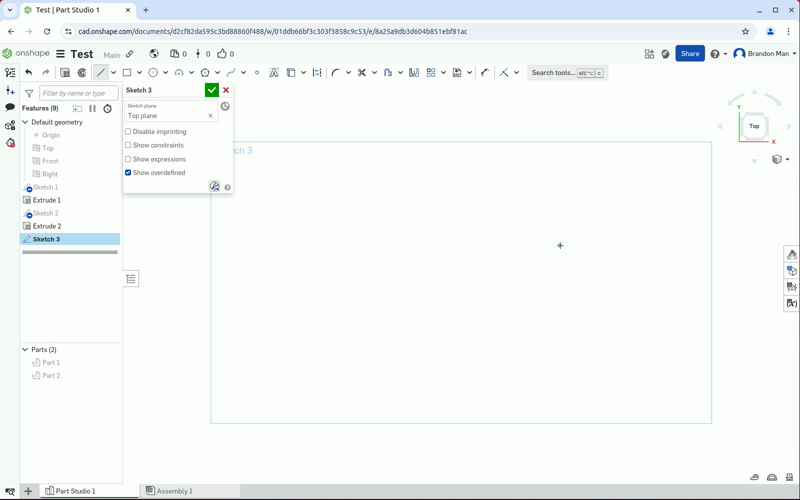
key_down(shift)
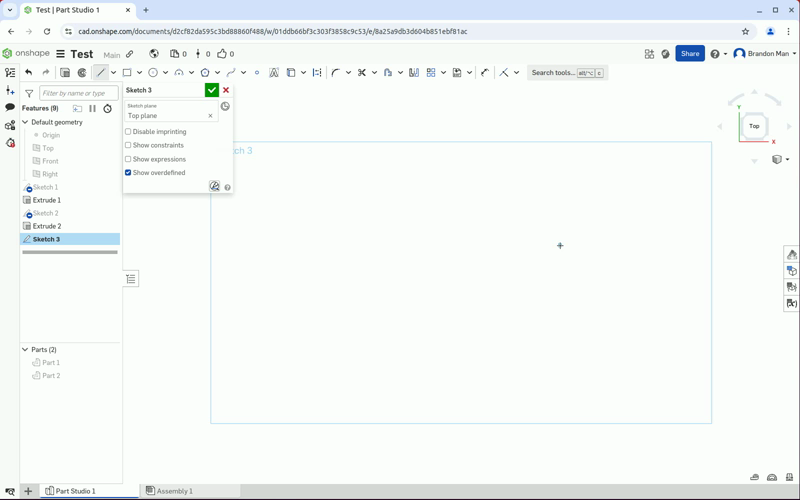
mouse_move(589, 245)
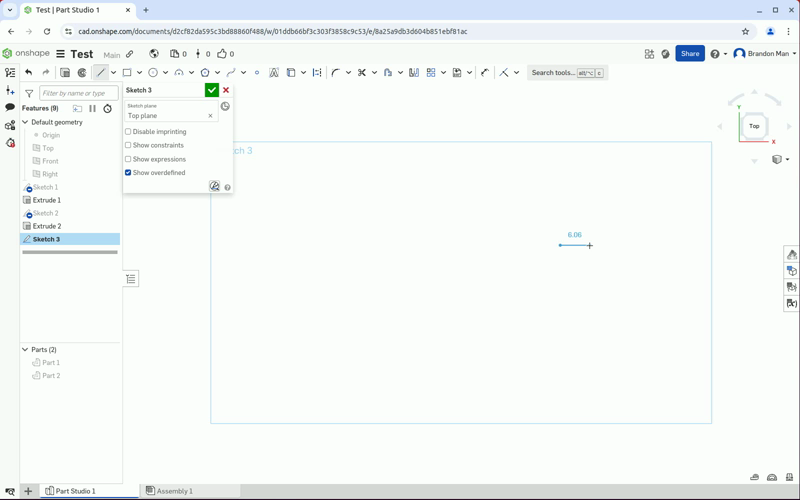
mouse_move(570, 245)
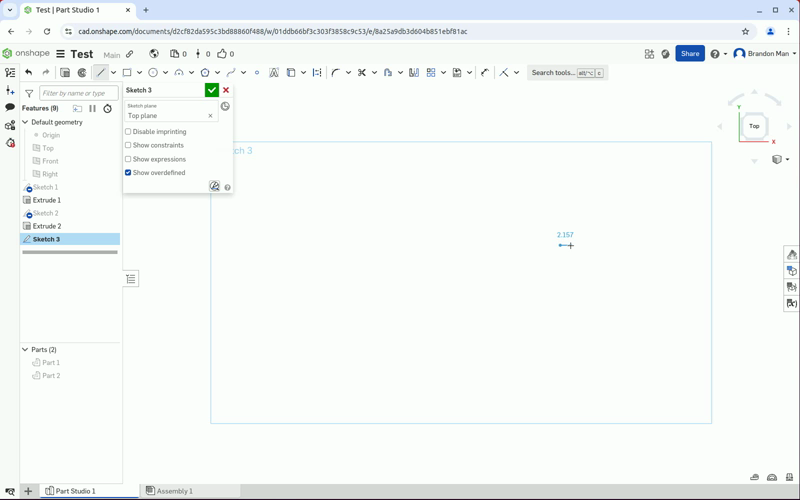
click(570, 245)
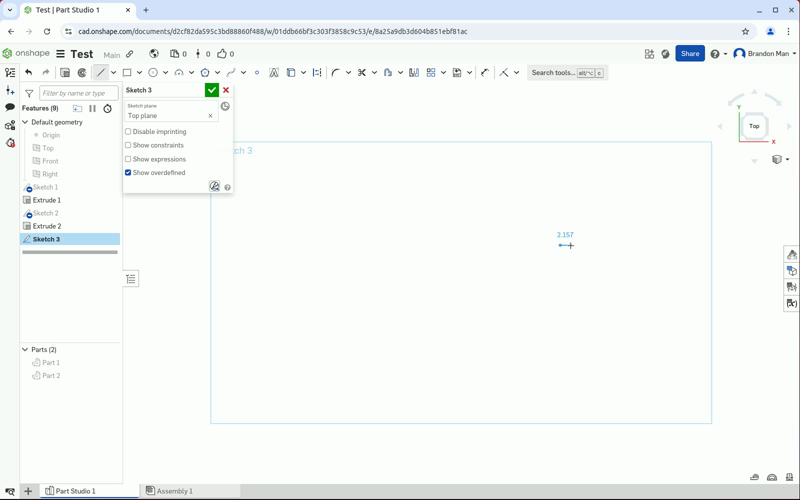
key_up(shift)
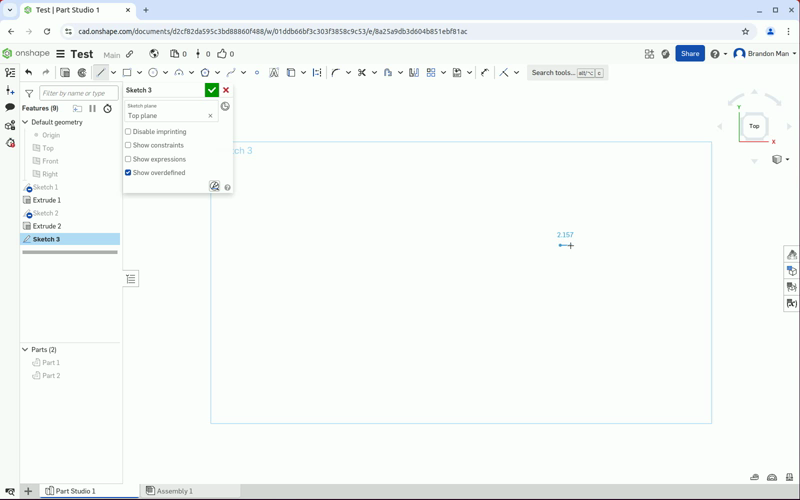
key(esc)
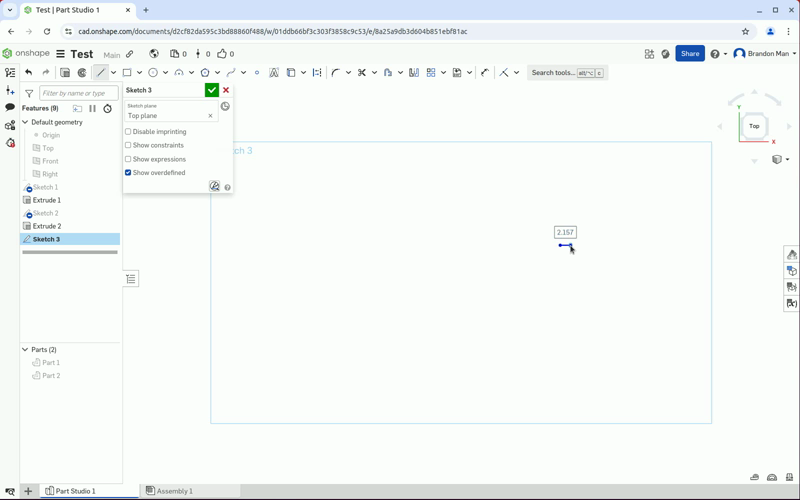
key(a)
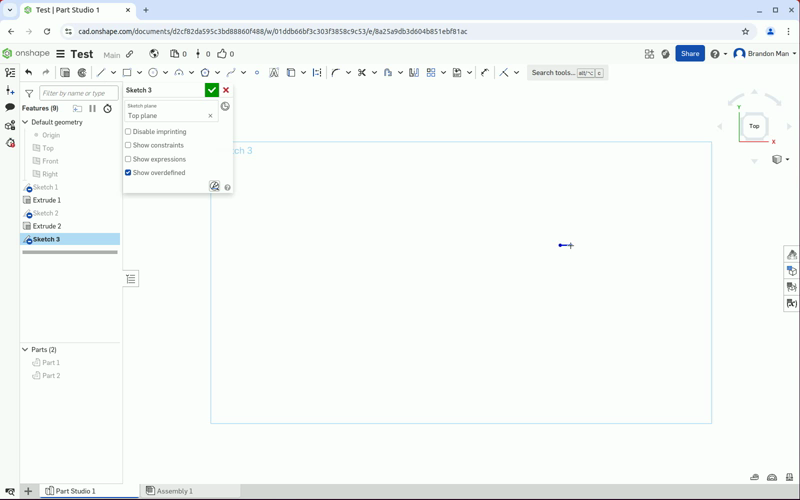
mouse_move(570, 245)
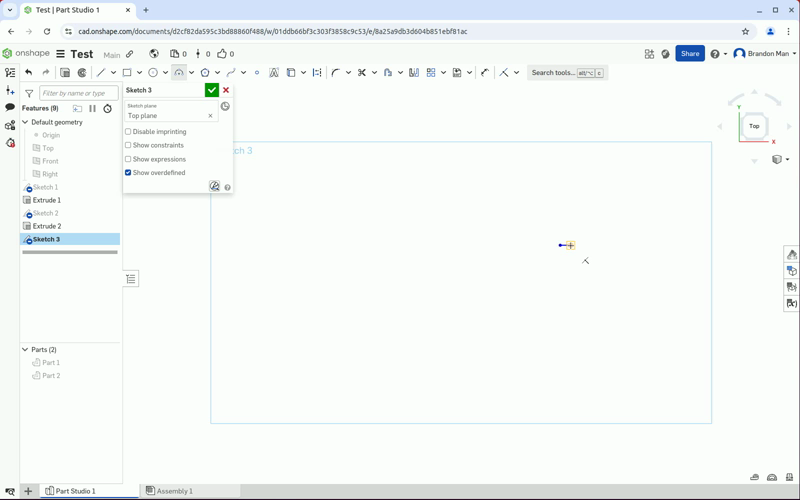
click(570, 245)
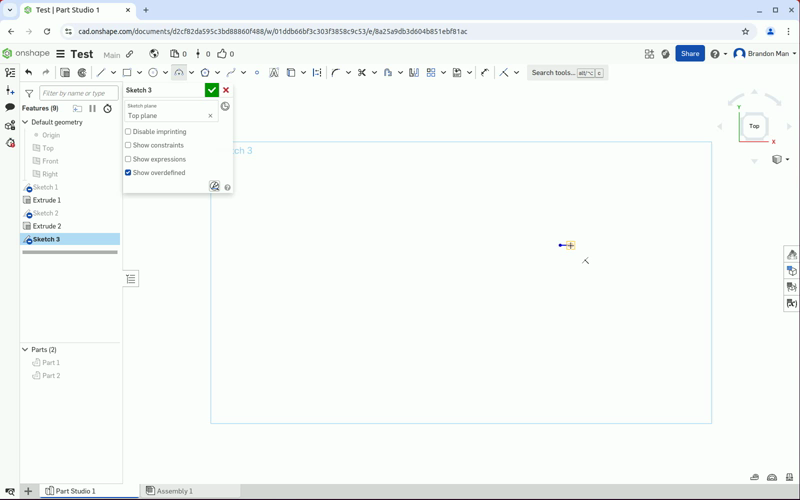
key_down(shift)
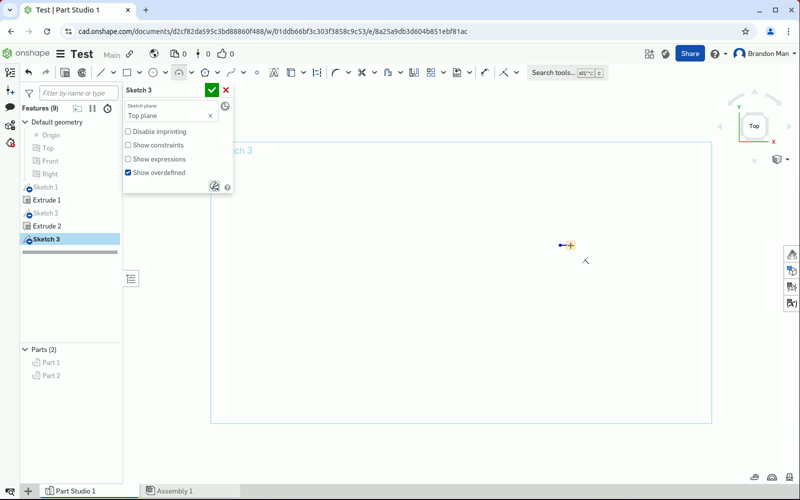
mouse_move(570, 207)
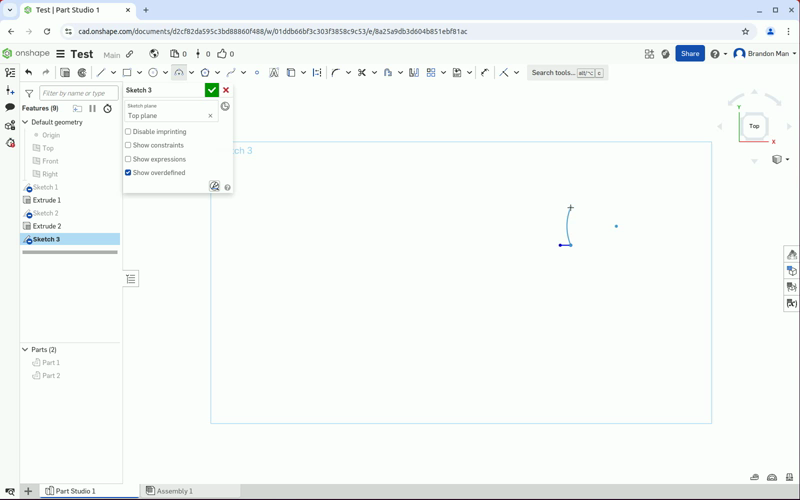
click(570, 207)
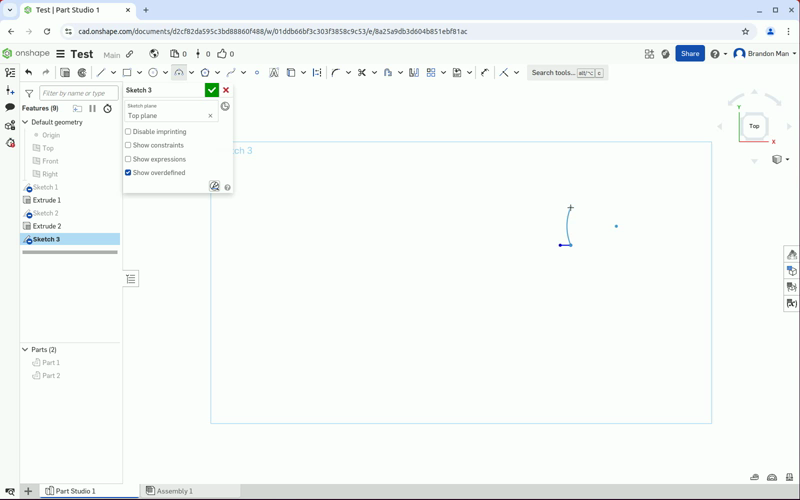
mouse_move(574, 226)
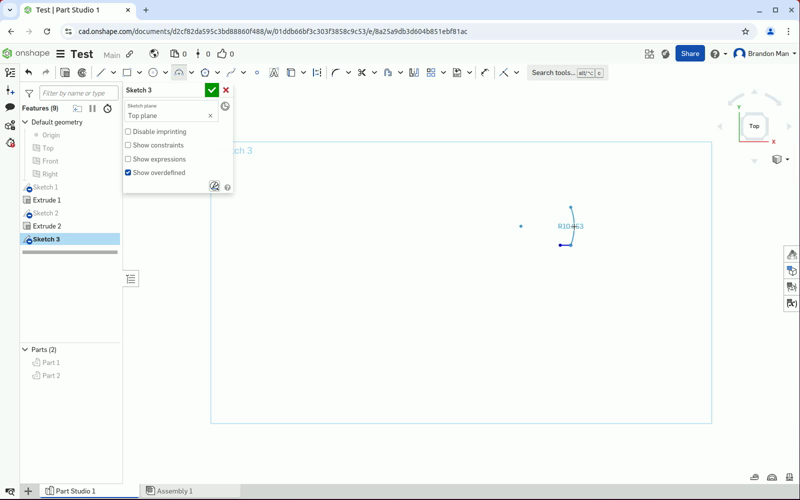
click(574, 226)
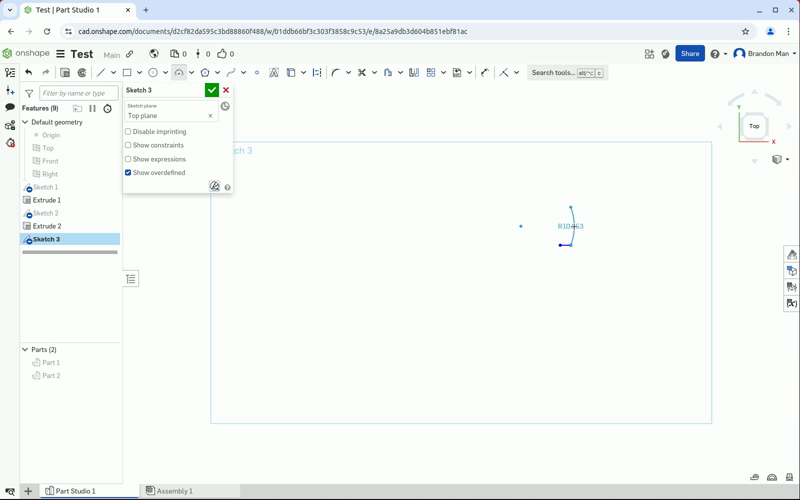
key_up(shift)
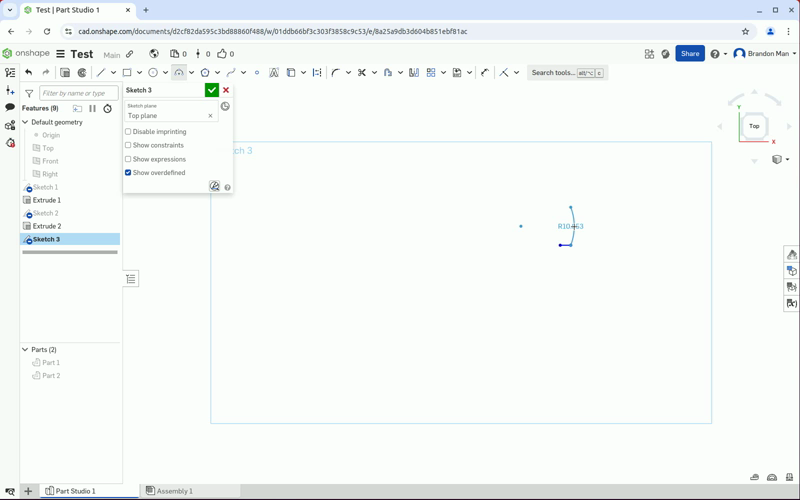
key(esc)
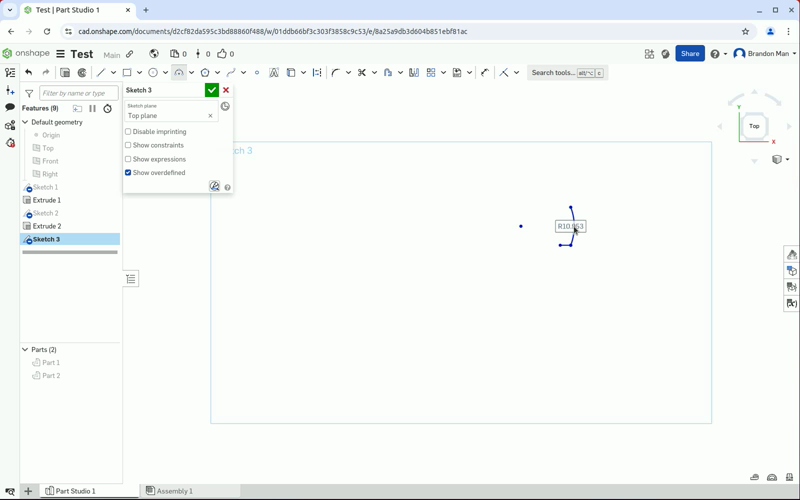
key(l)
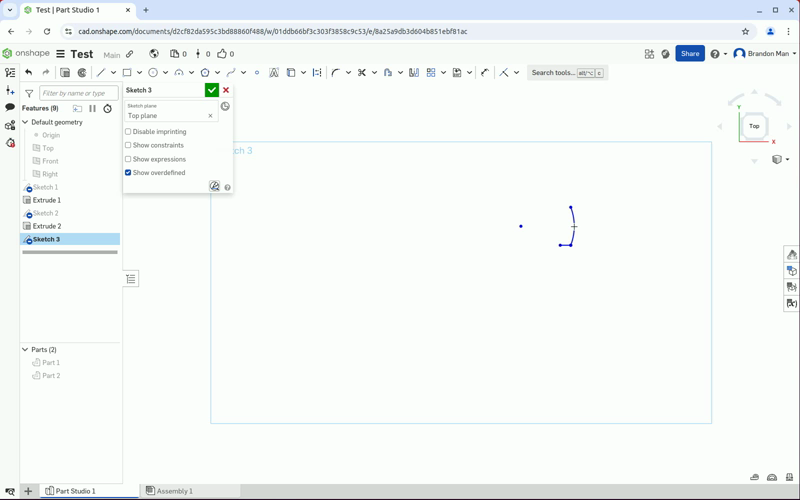
mouse_move(570, 207)
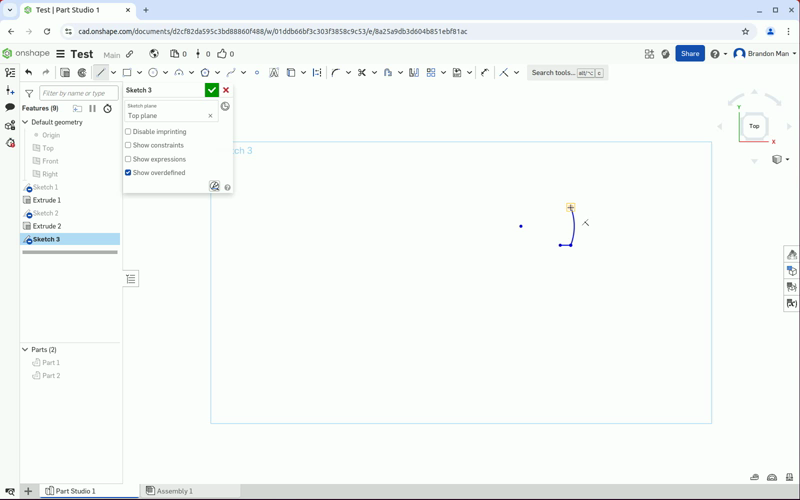
click(570, 207)
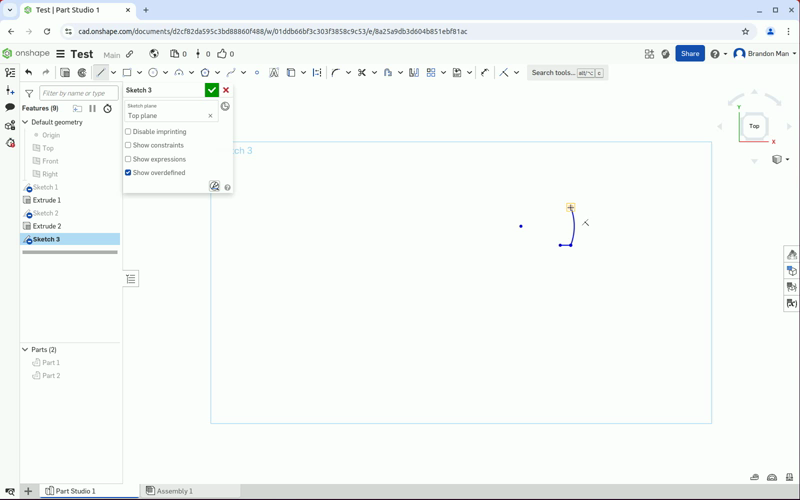
key_down(shift)
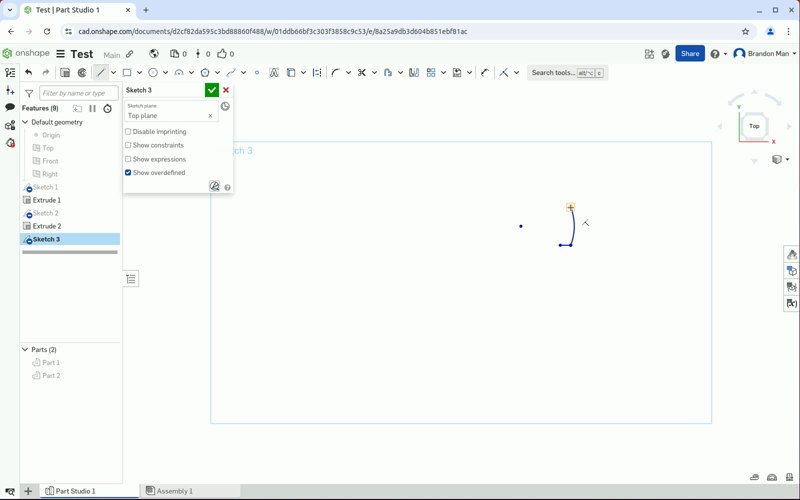
mouse_move(589, 207)
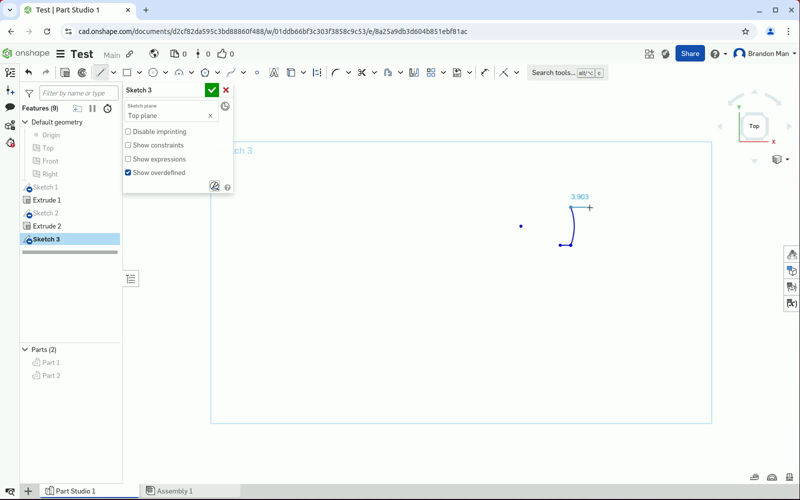
mouse_move(560, 207)
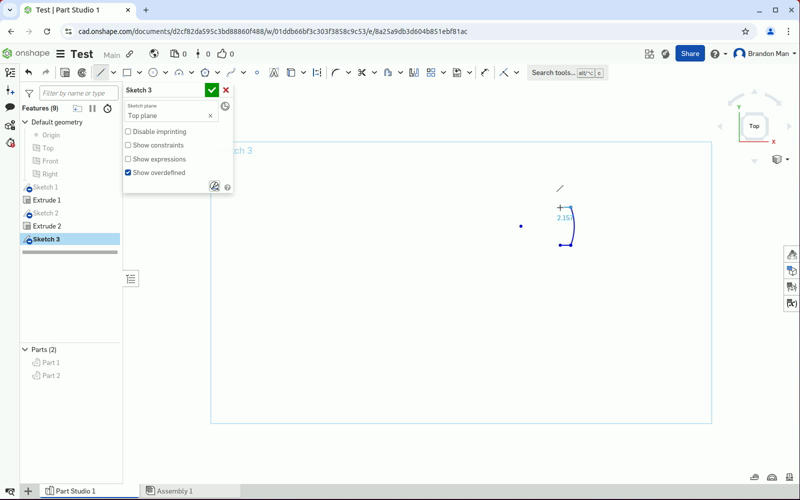
click(560, 207)
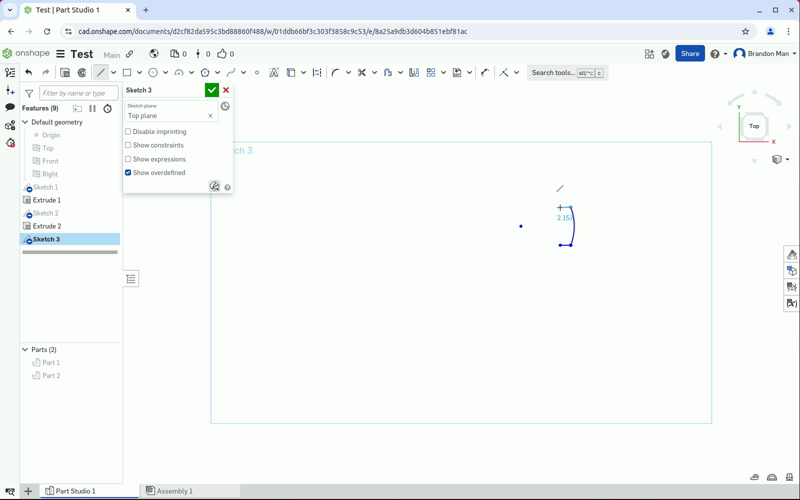
key_up(shift)
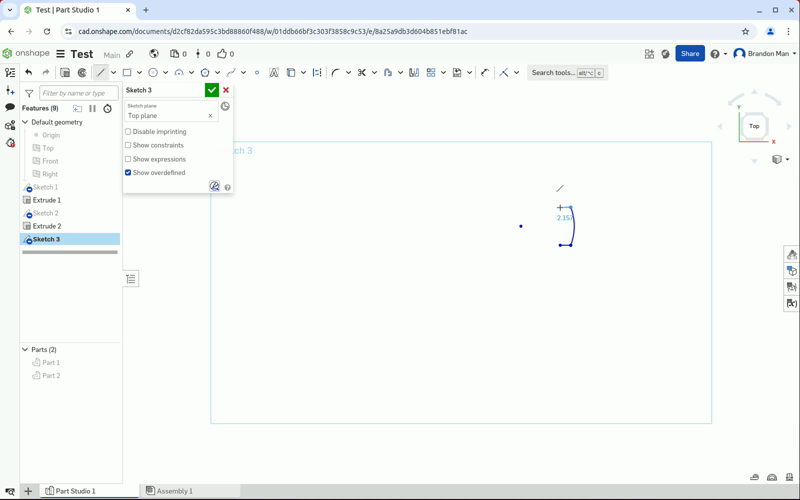
key(esc)
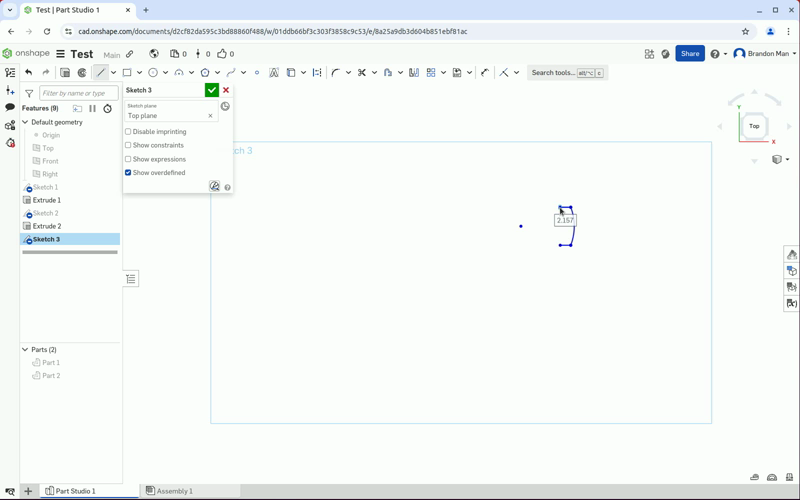
key(a)
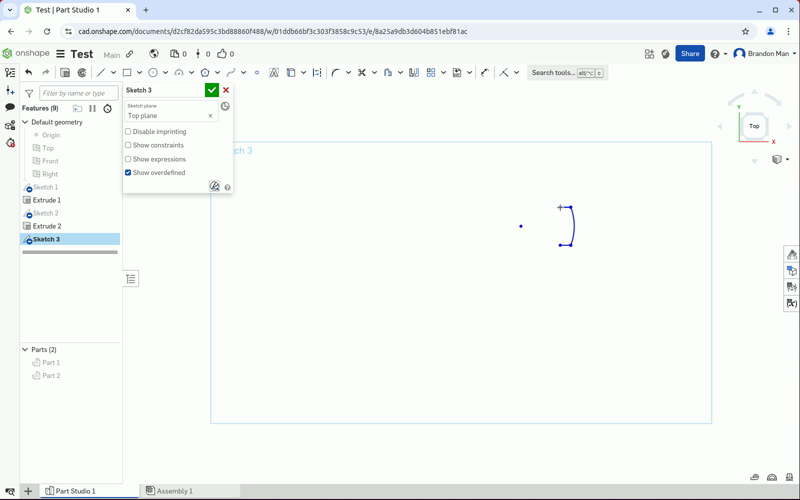
mouse_move(560, 207)
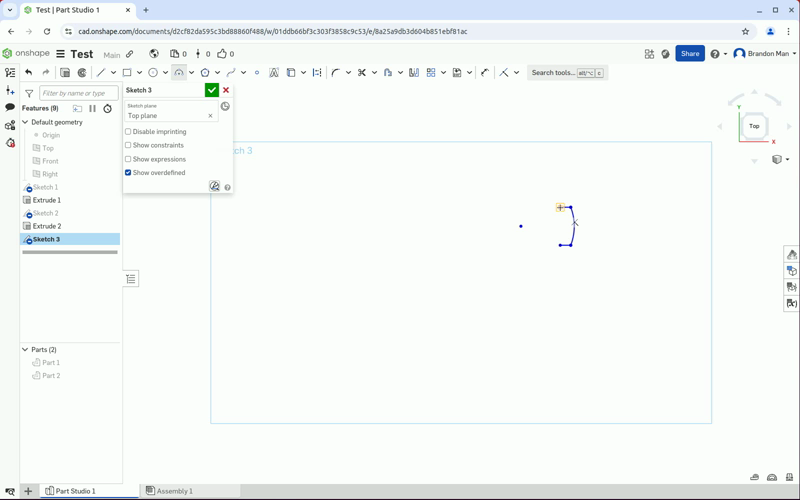
click(560, 207)
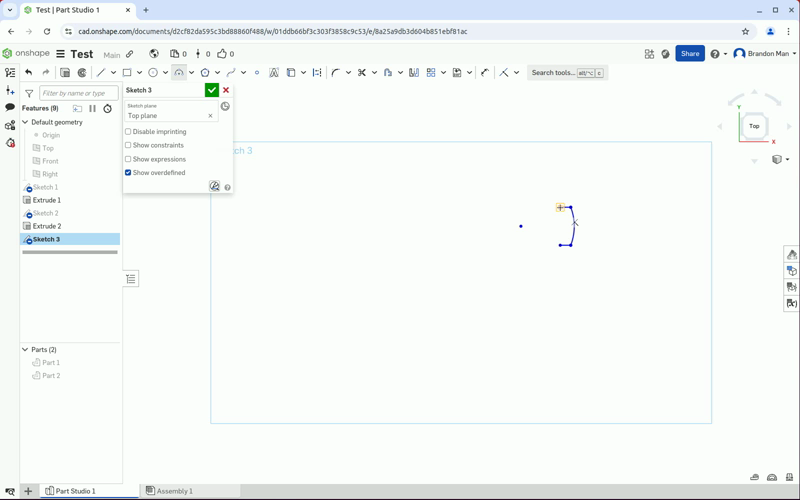
mouse_move(560, 245)
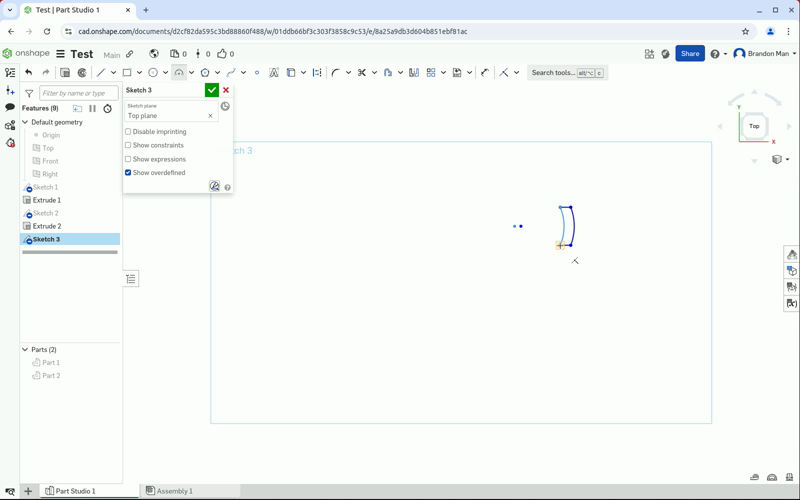
click(560, 245)
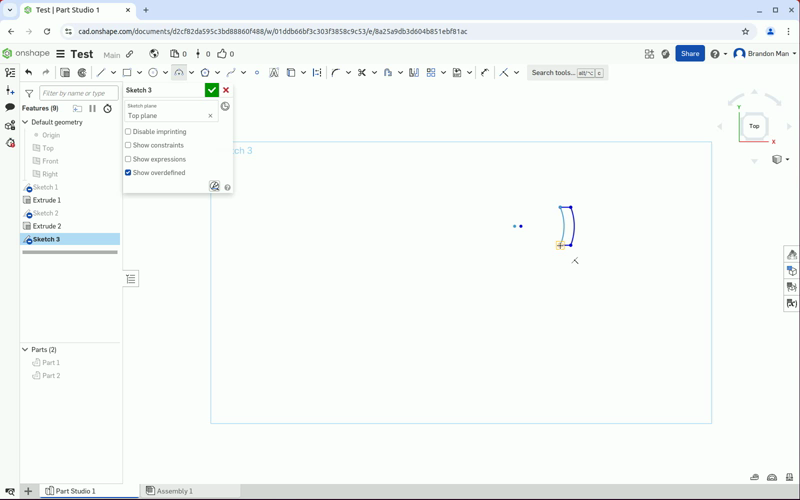
key_down(shift)
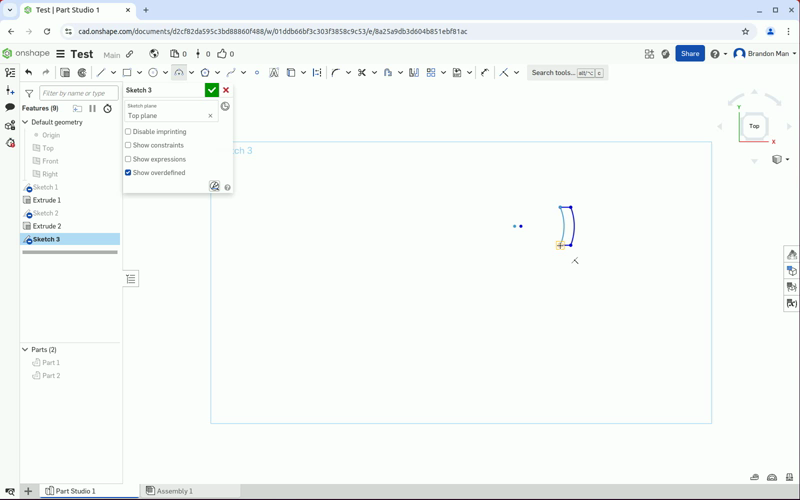
mouse_move(564, 226)
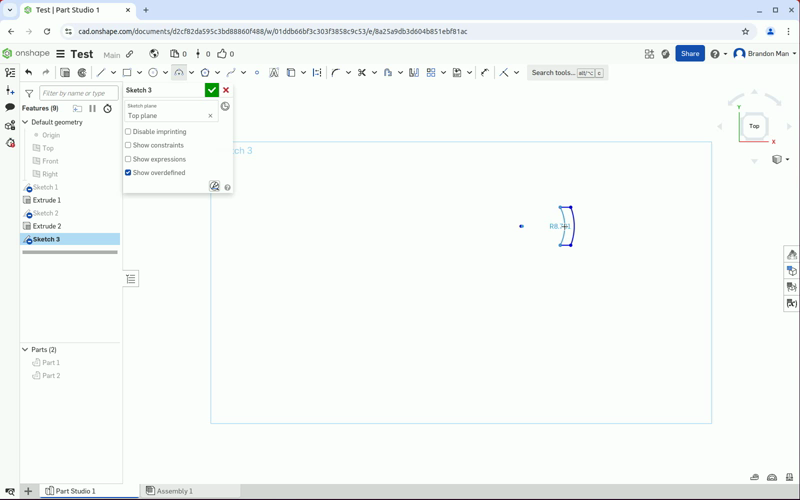
click(564, 226)
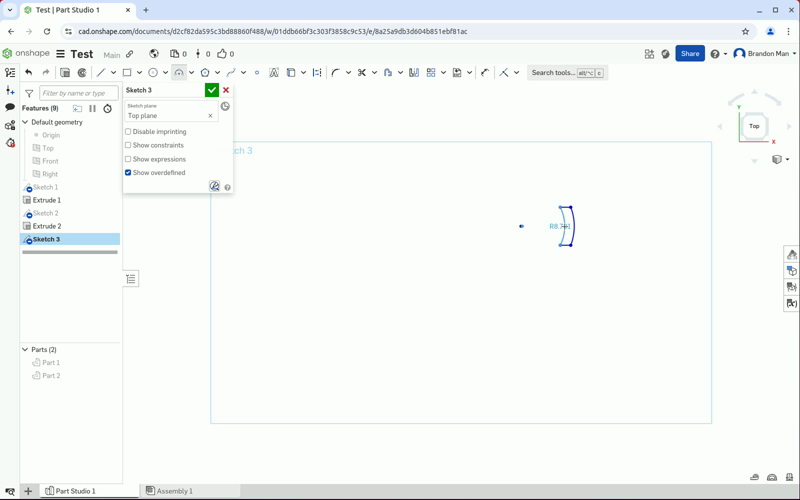
key_up(shift)
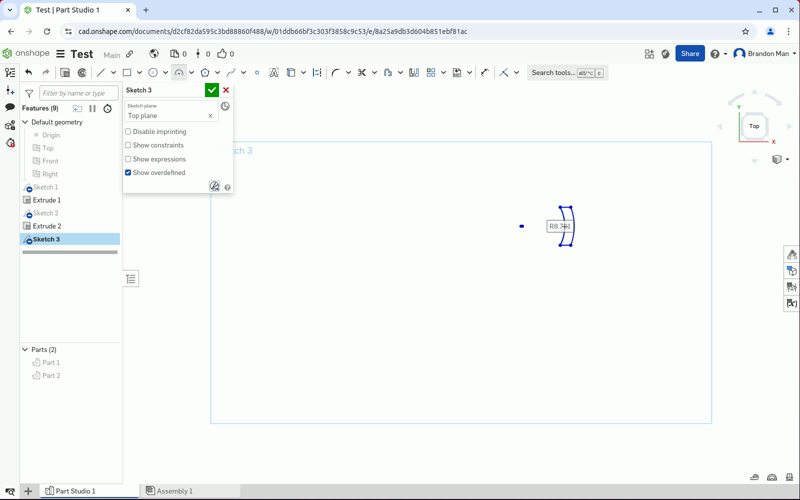
key(esc)
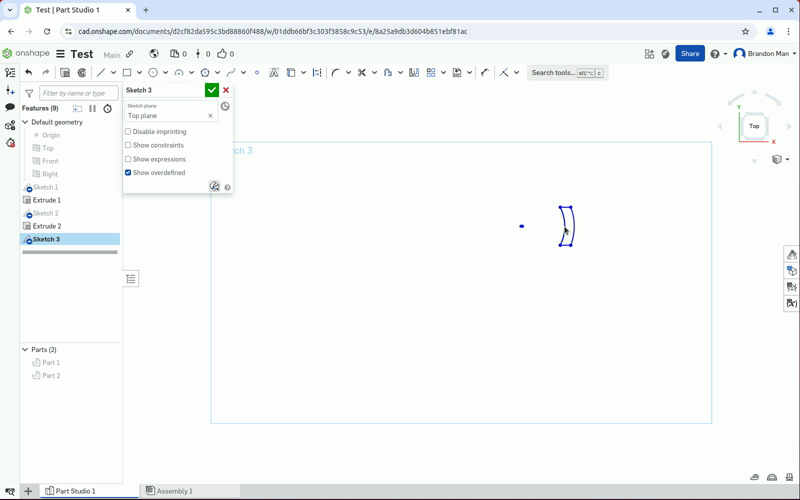
mouse_move(573, 226)
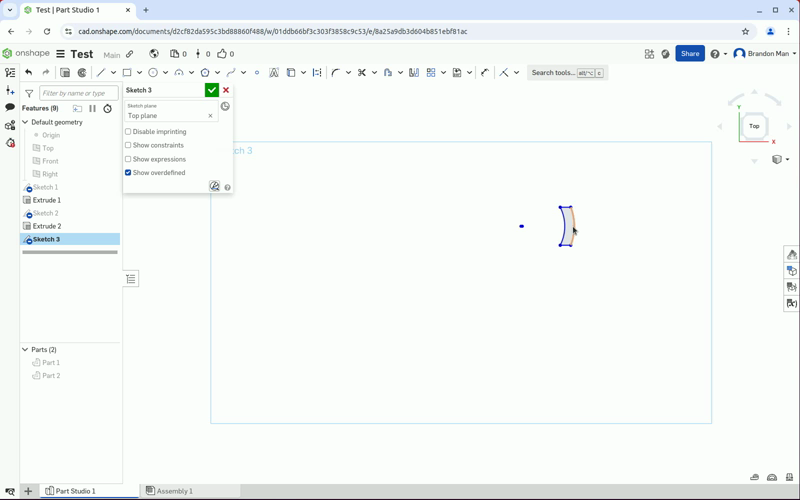
scroll(6)
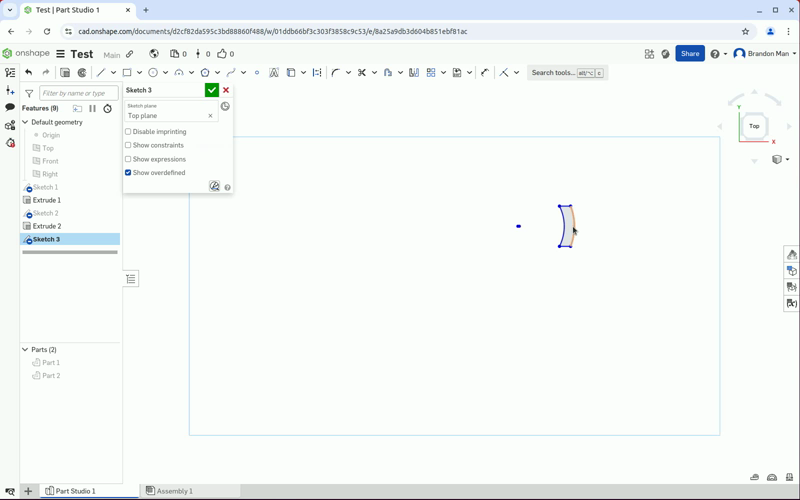
scroll(6)
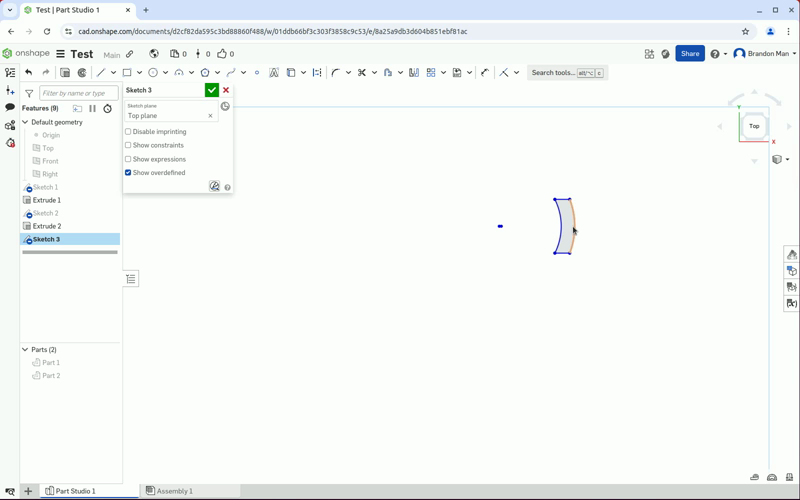
scroll(6)
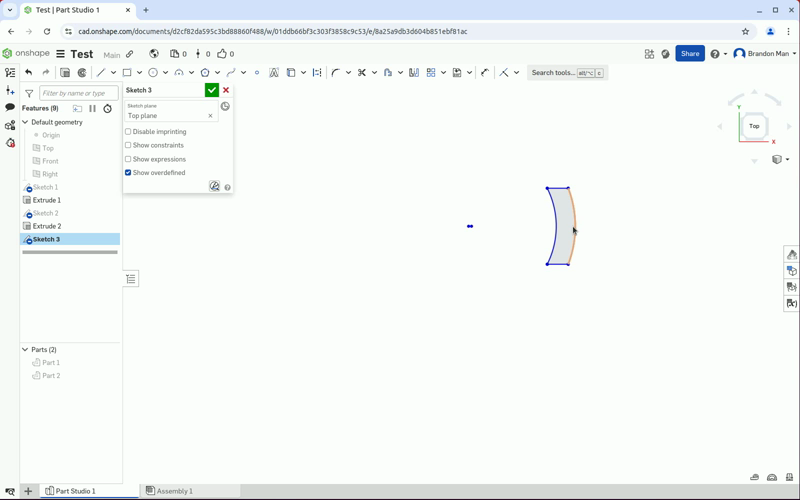
scroll(6)
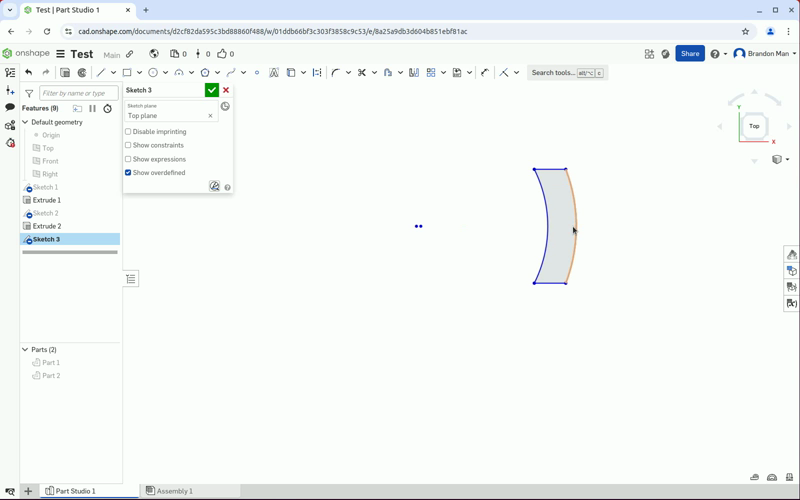
scroll(6)
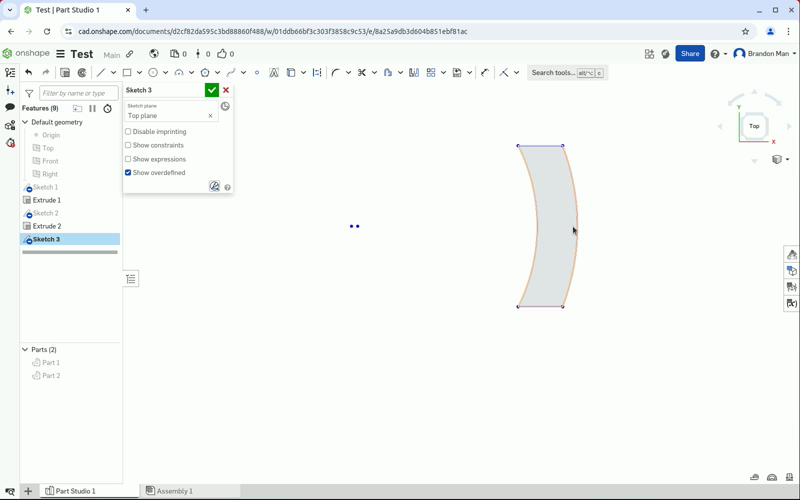
scroll(6)
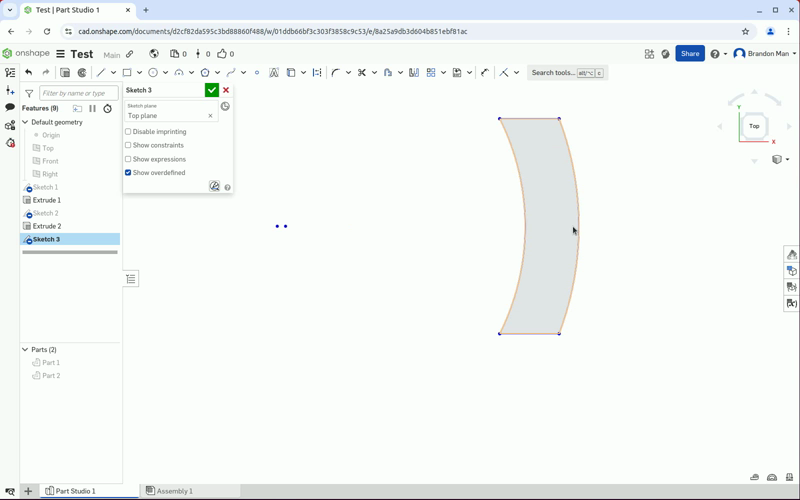
scroll(6)
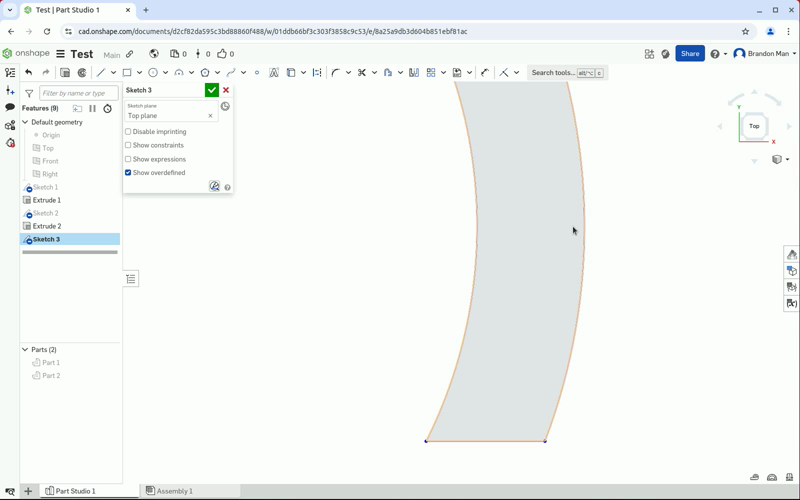
click(573, 226)
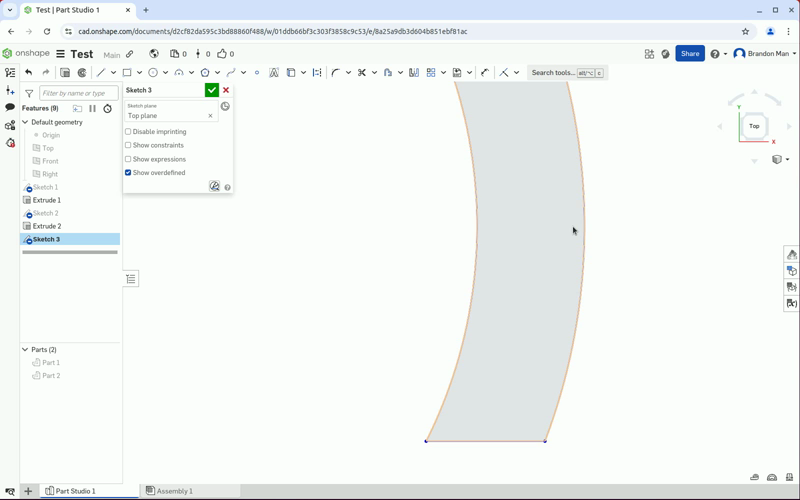
scroll(-6)
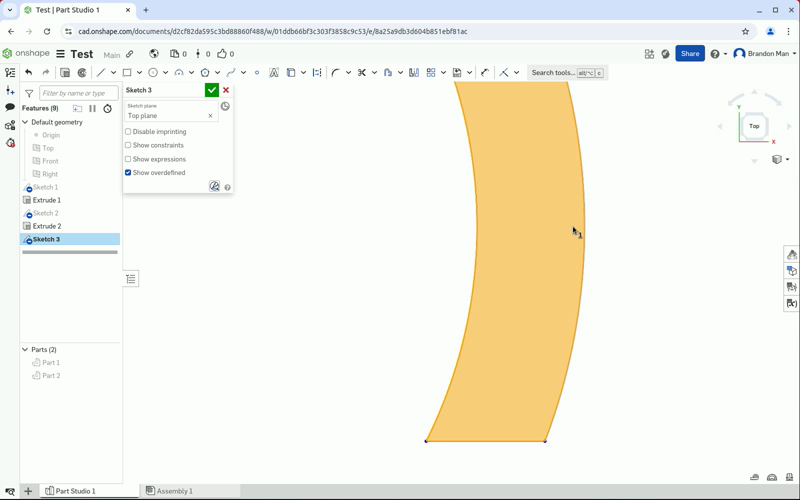
scroll(-6)
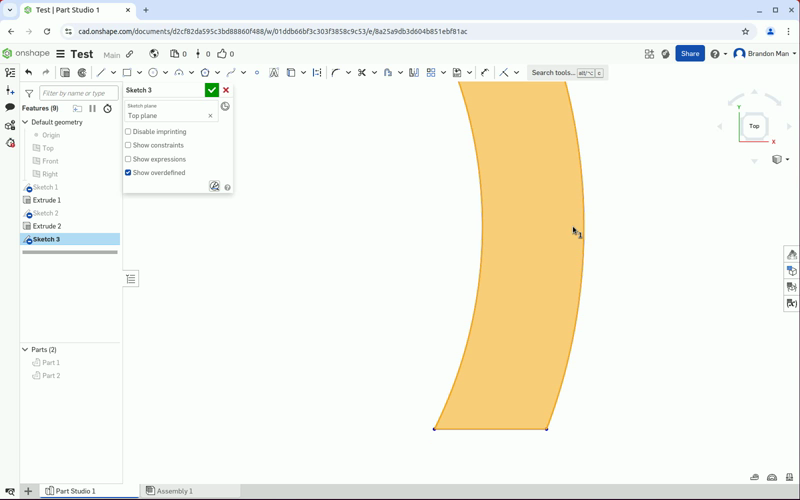
scroll(-6)
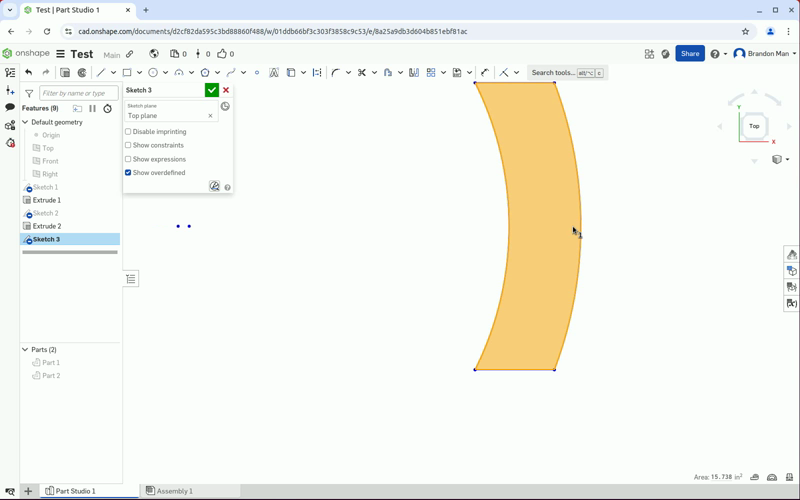
scroll(-6)
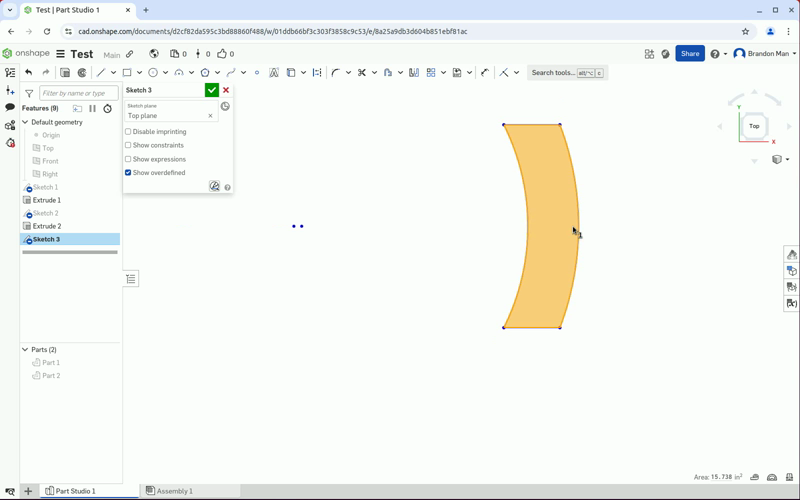
scroll(-6)
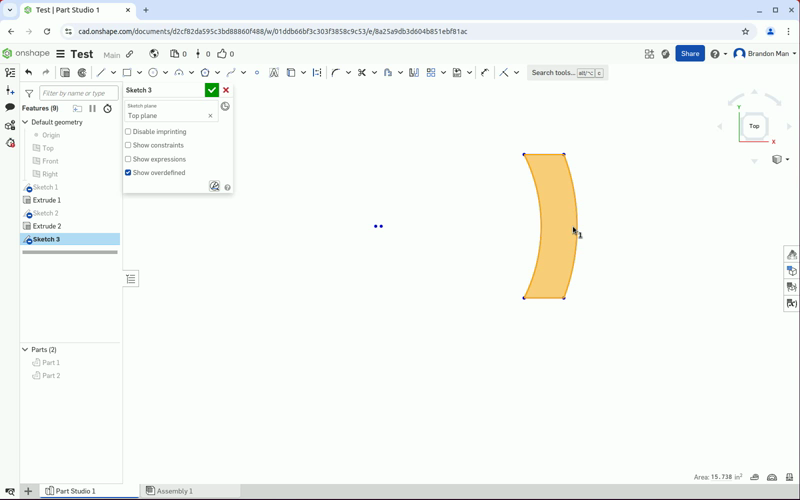
scroll(-6)
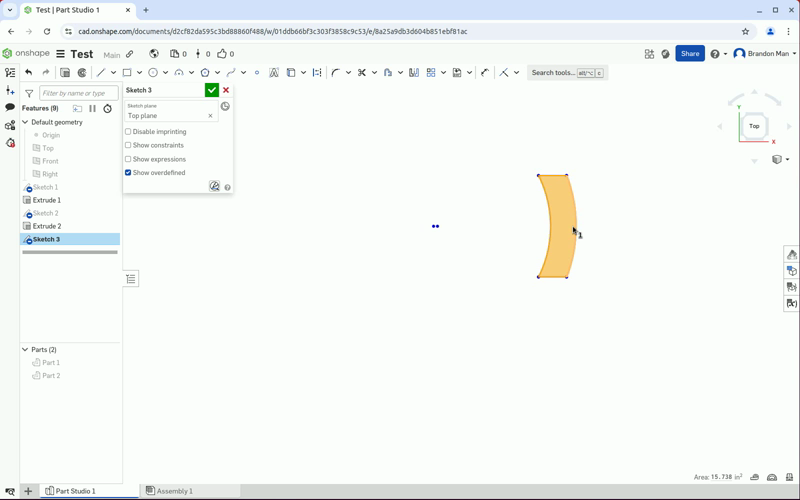
scroll(-6)
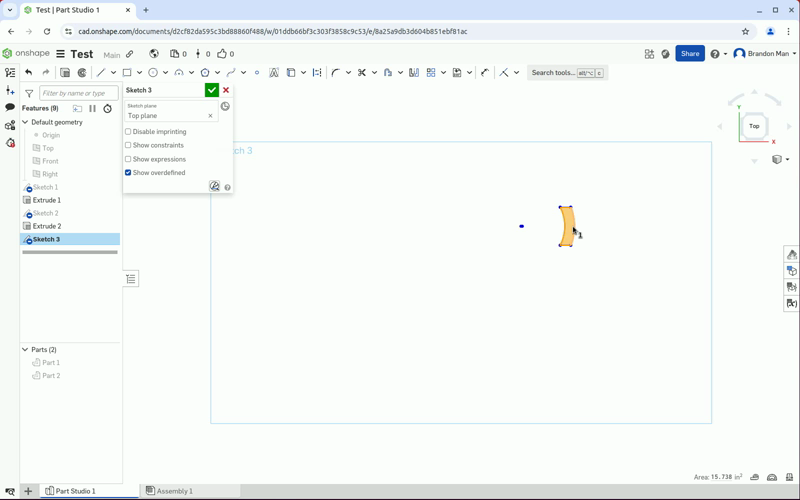
mouse_move(73, 352)
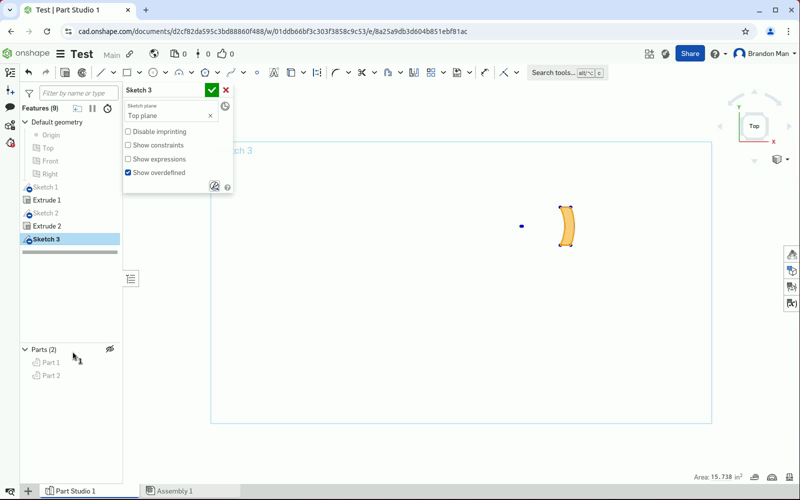
key(shift+y)
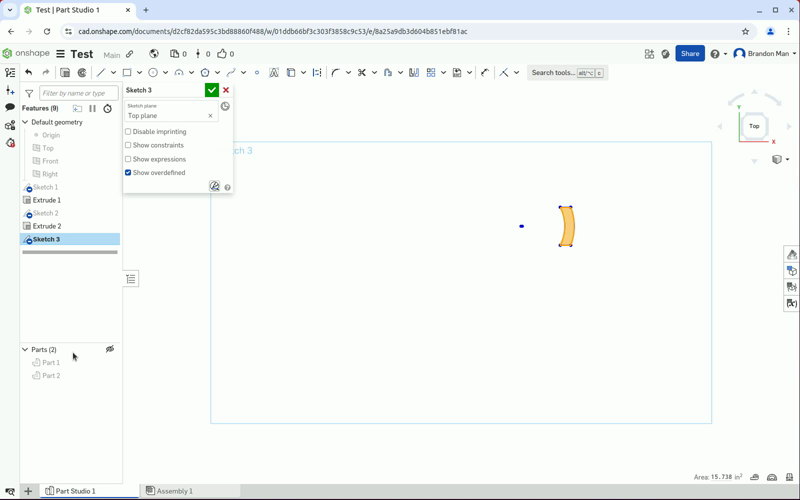
key(shift+e)
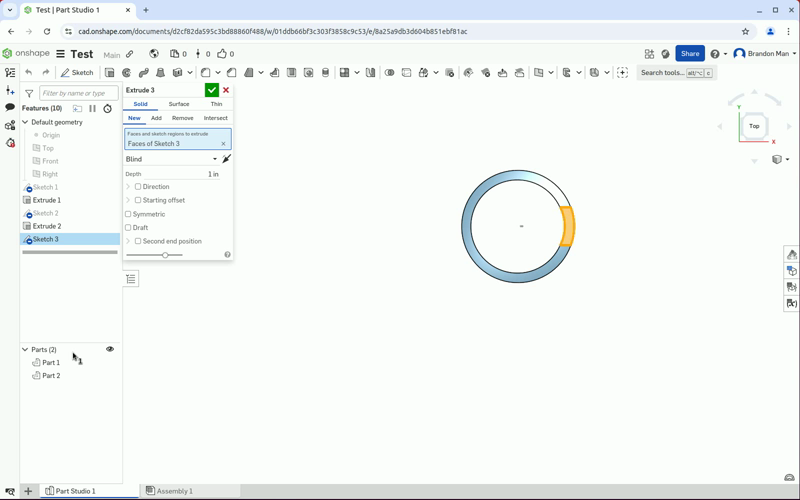
mouse_move(143, 106)
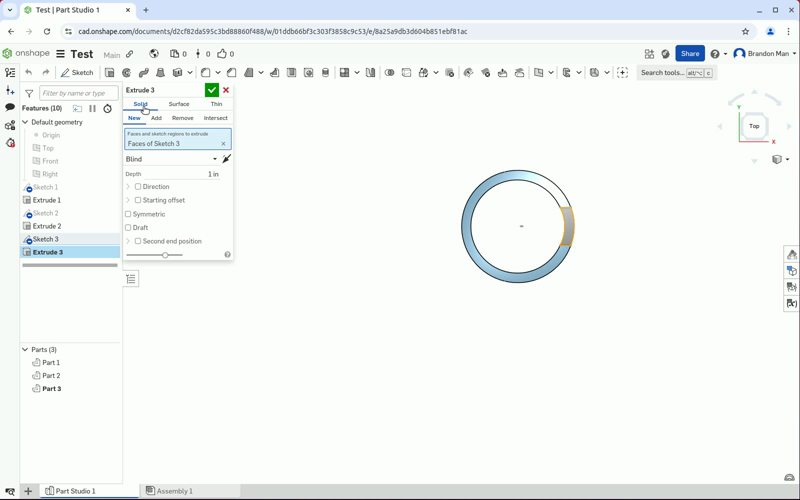
click(143, 106)
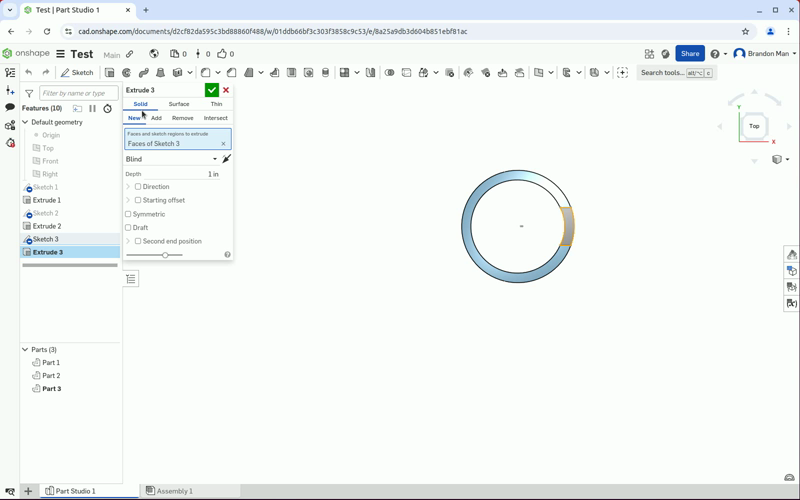
mouse_move(137, 120)
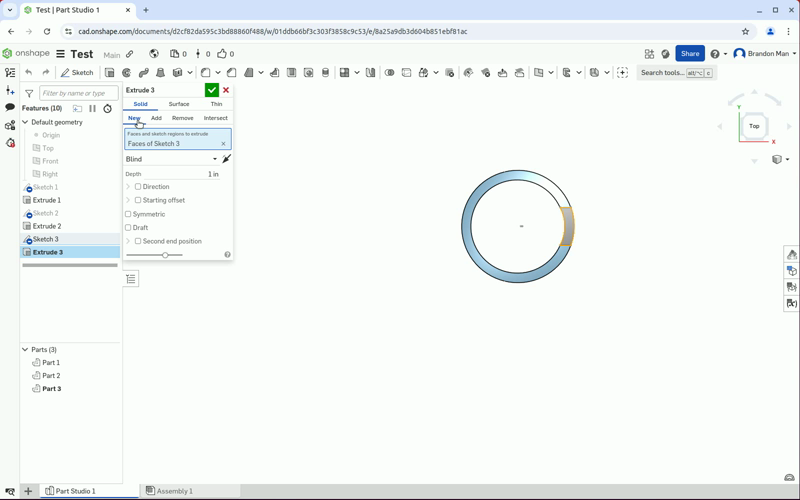
click(137, 120)
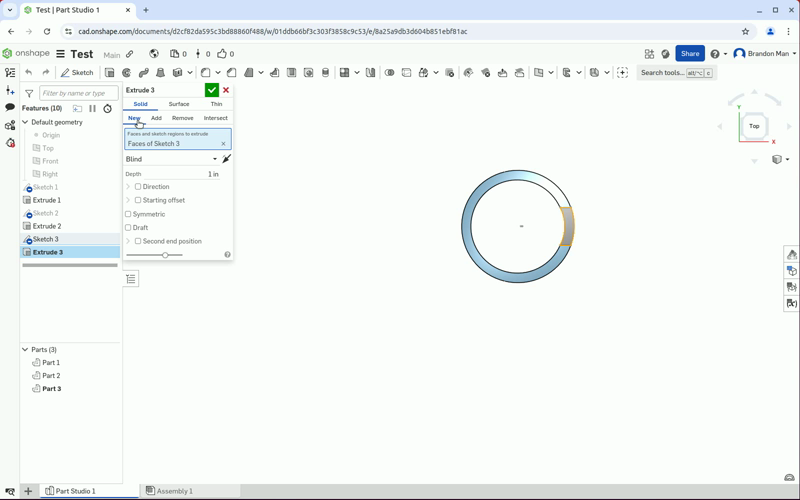
key(tab, 4)
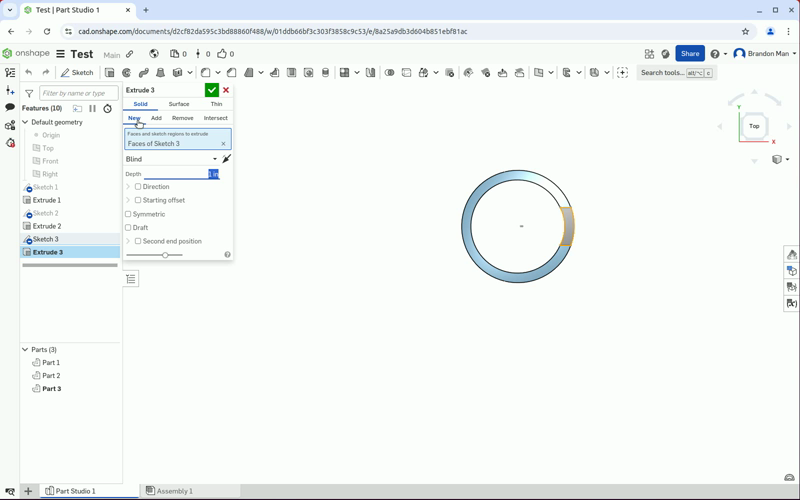
text(9.628)
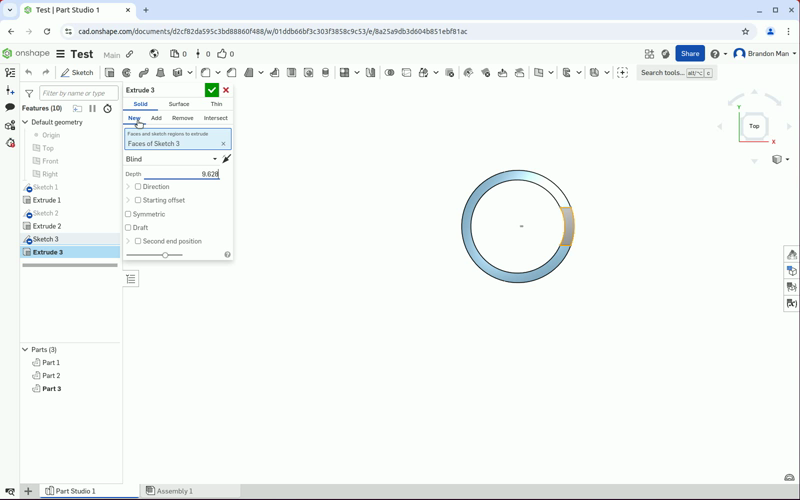
key(enter)
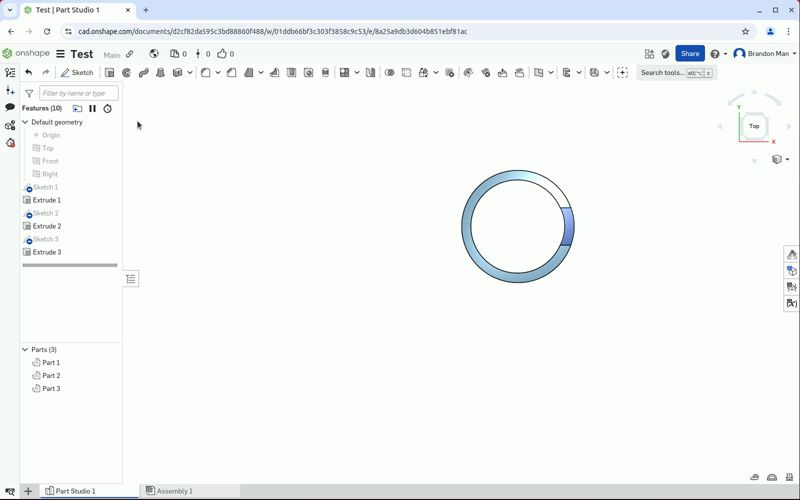
key(shift+h)
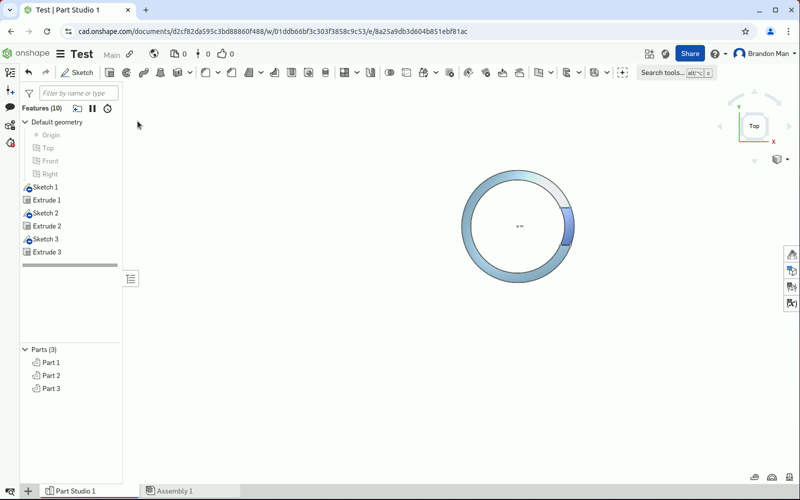
key(shift+h)
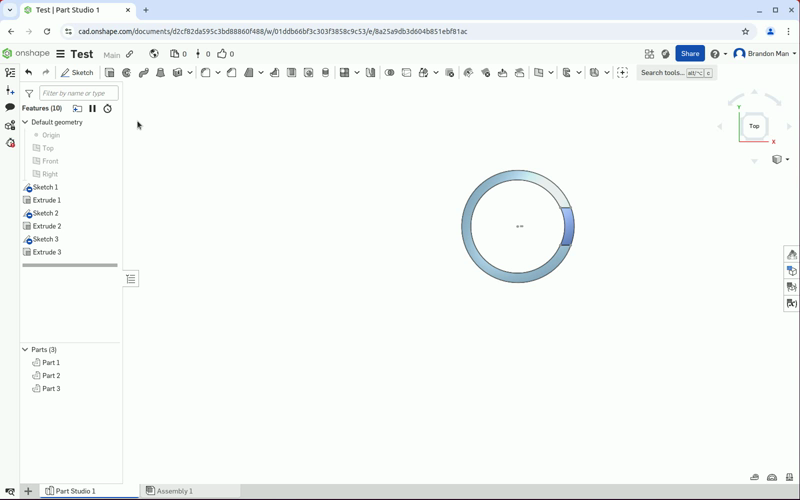
key(shift+7)
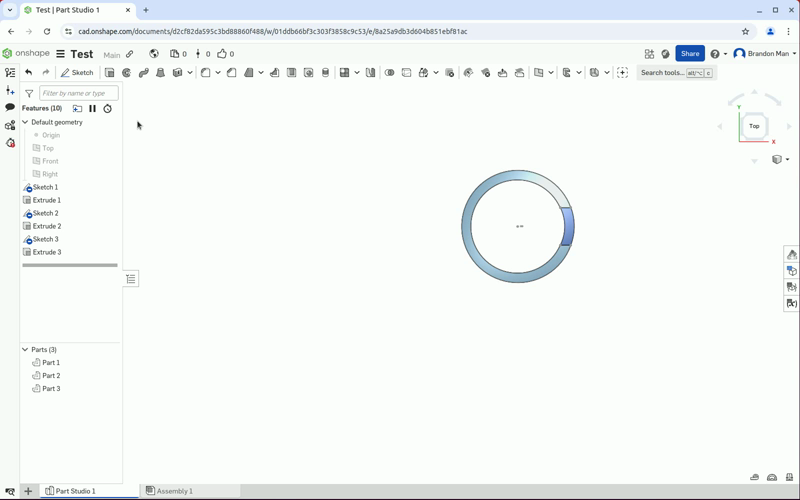
key(up, 3)
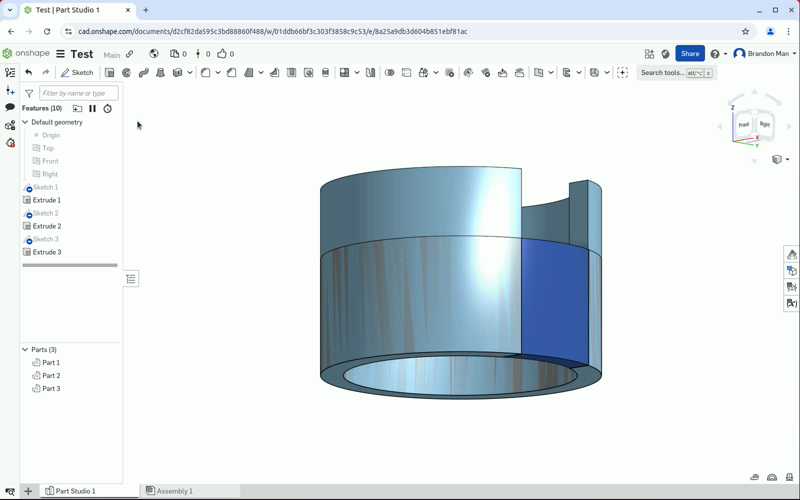
key(left, 3)
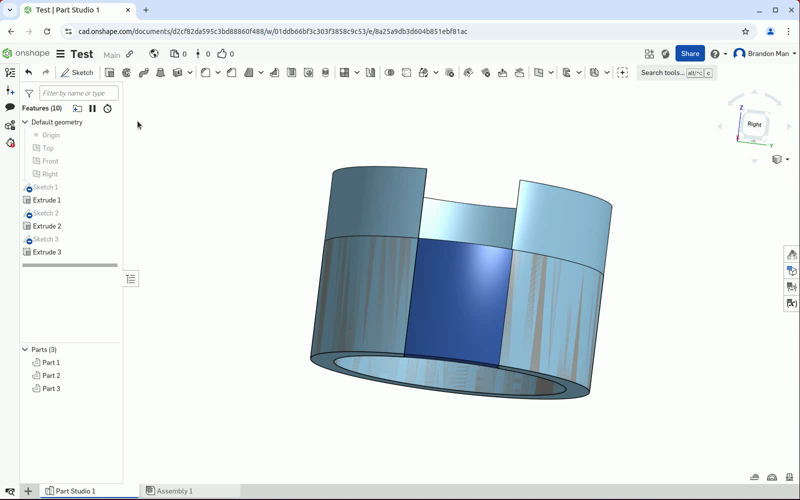
key(right, 3)
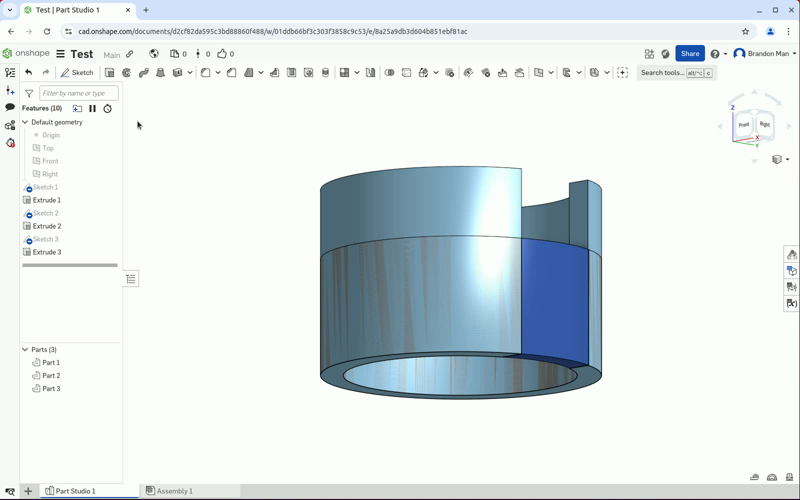
key(down, 3)
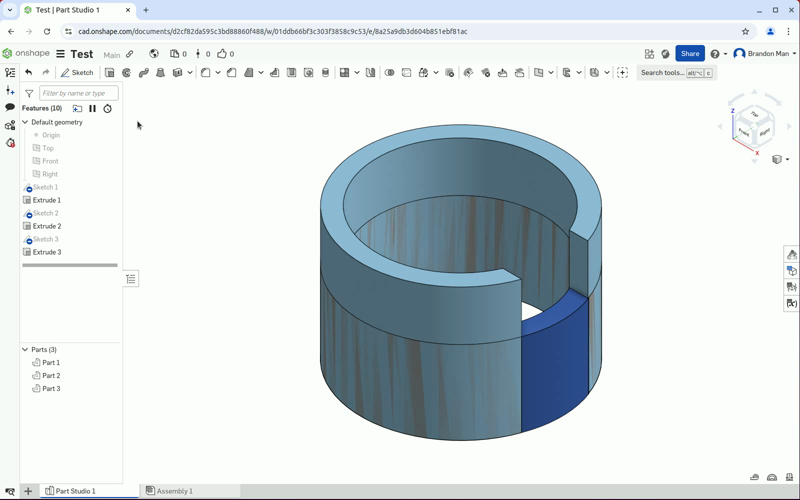
mouse_move(73, 189)
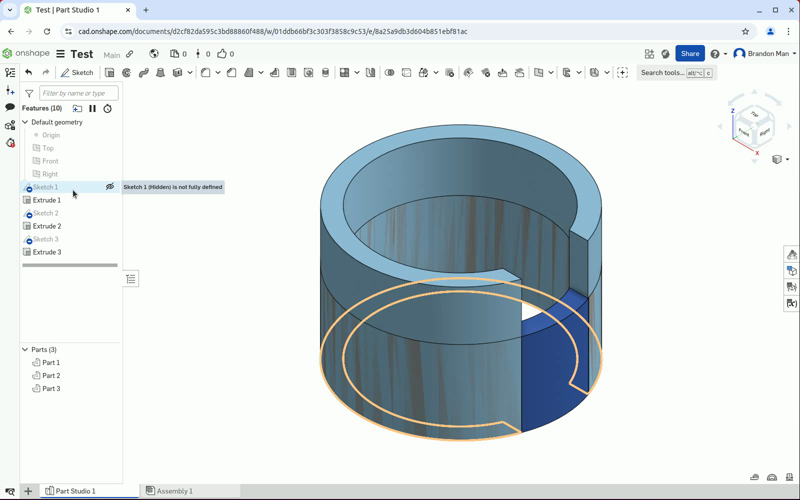
click(73, 189)